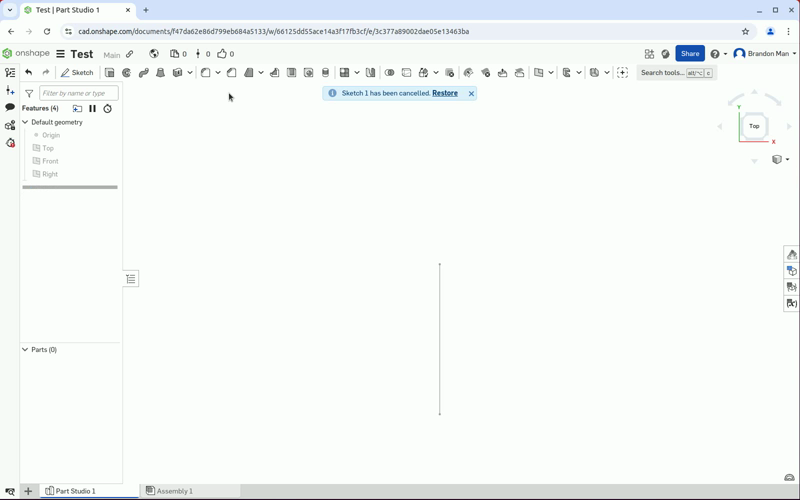
key(shift+h)
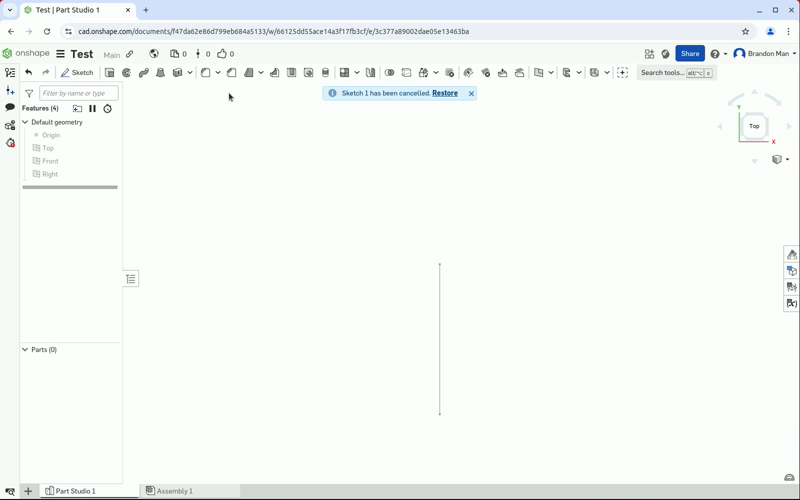
key(shift+s)
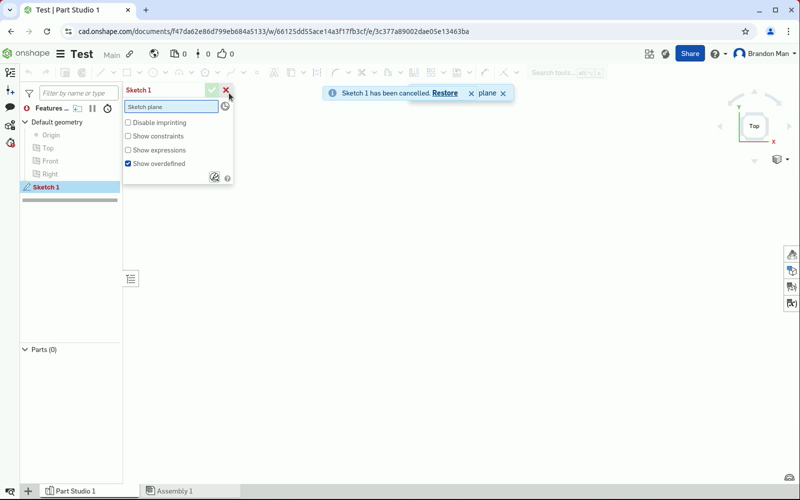
mouse_move(73, 150)
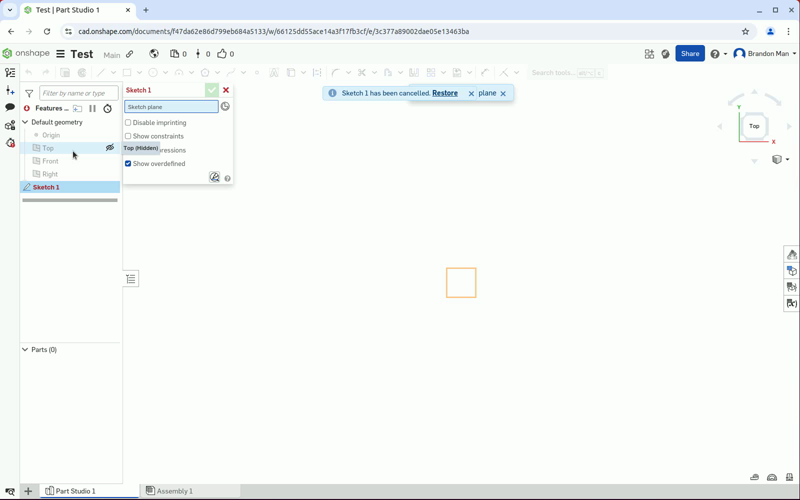
click(73, 150)
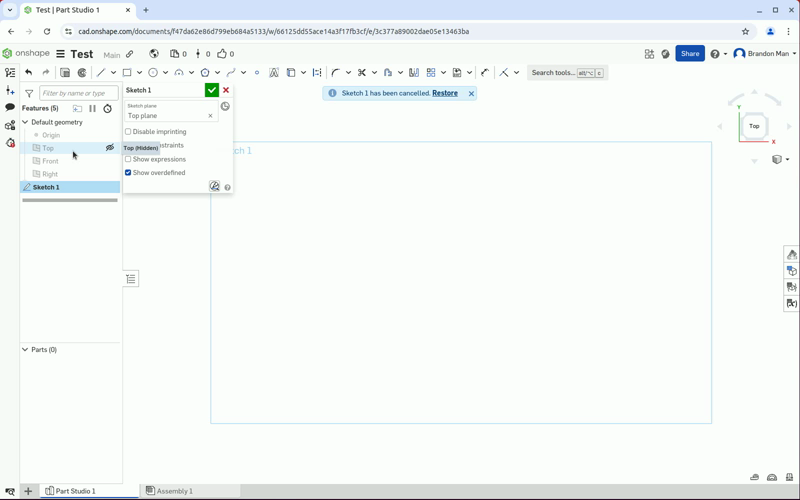
mouse_move(73, 352)
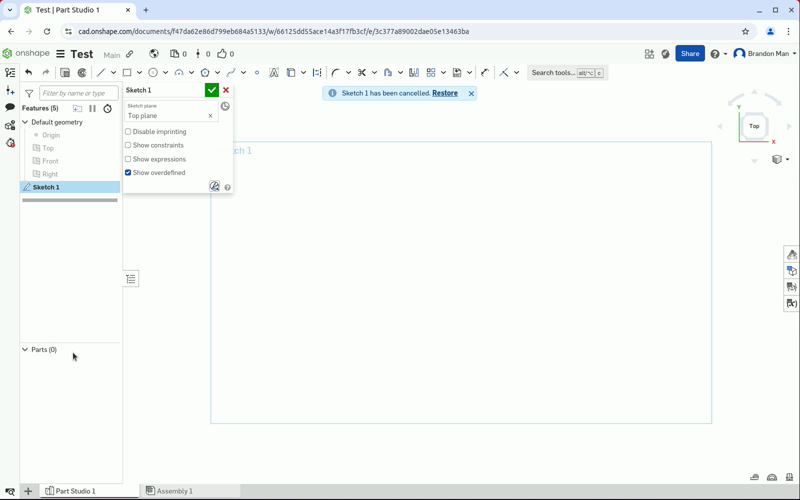
key(y)
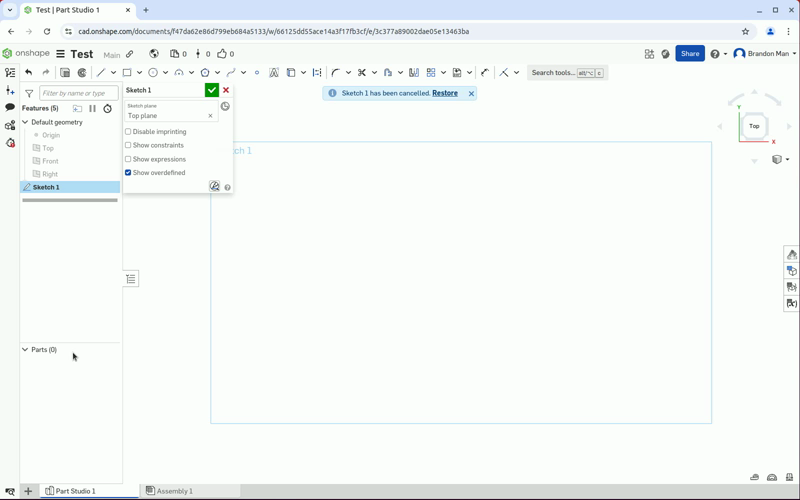
key(c)
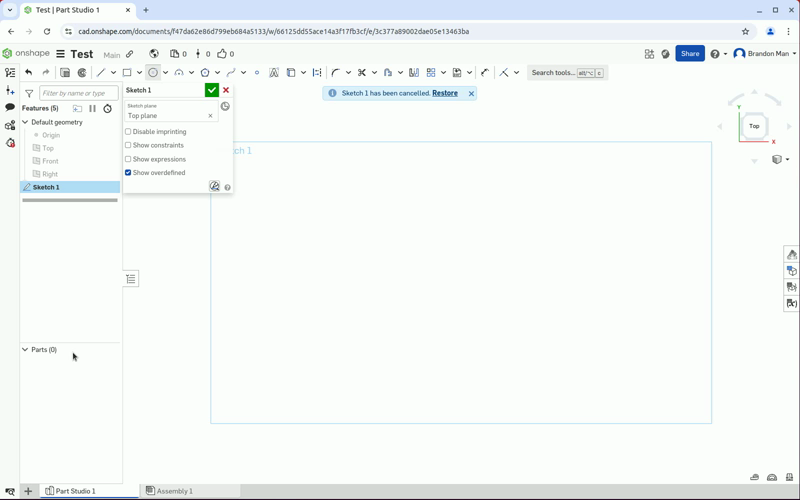
key_down(shift)
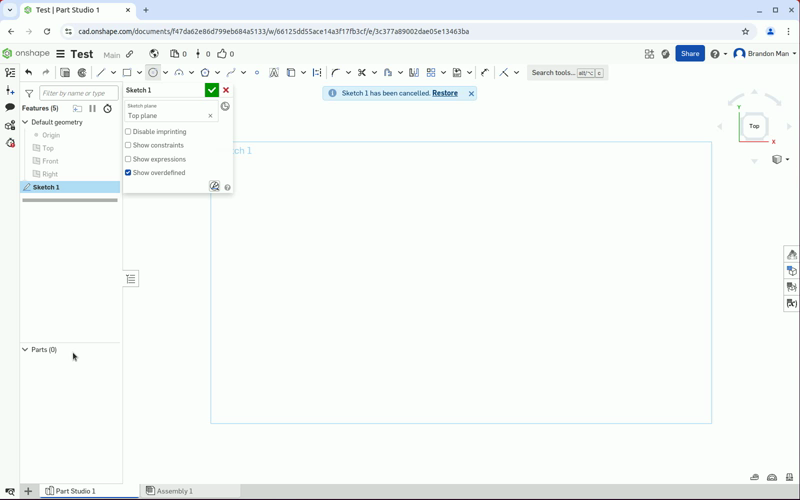
mouse_move(452, 286)
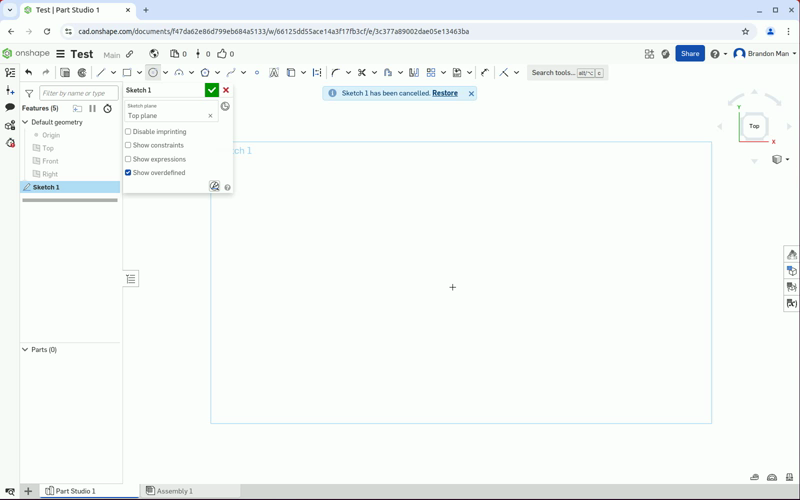
click(452, 286)
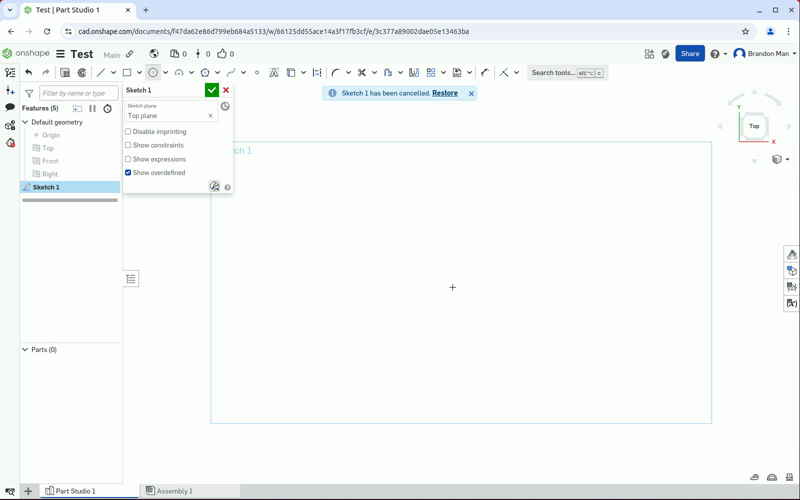
key_up(shift)
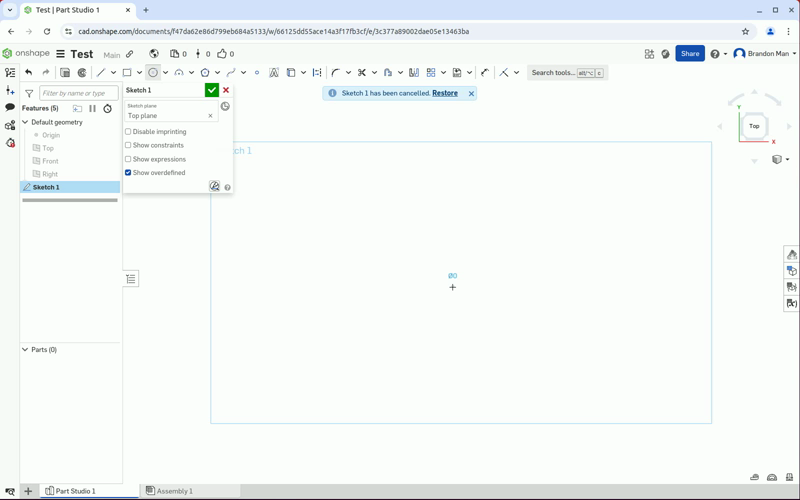
mouse_move(455, 286)
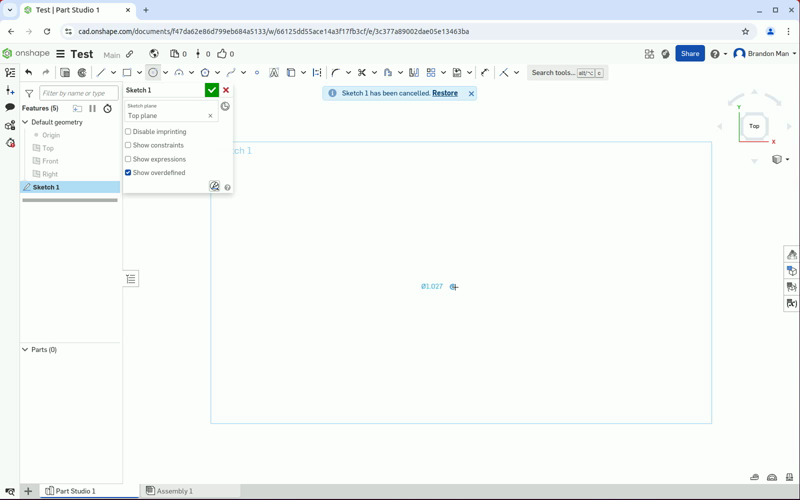
scroll(6)
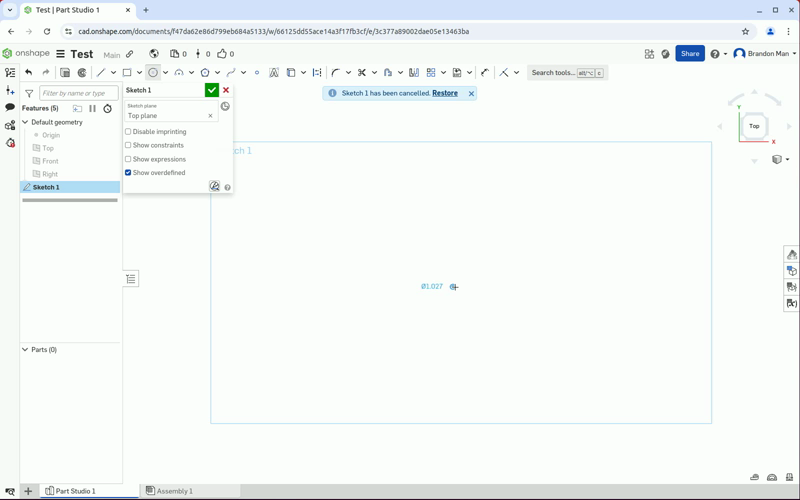
scroll(6)
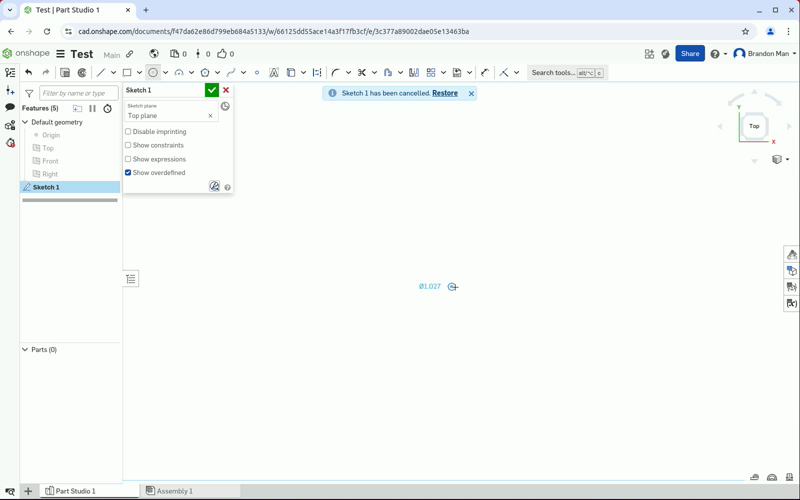
scroll(6)
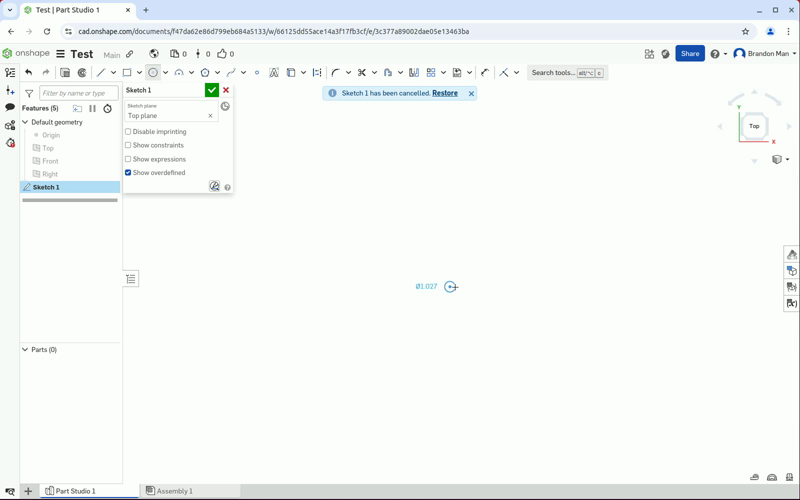
scroll(6)
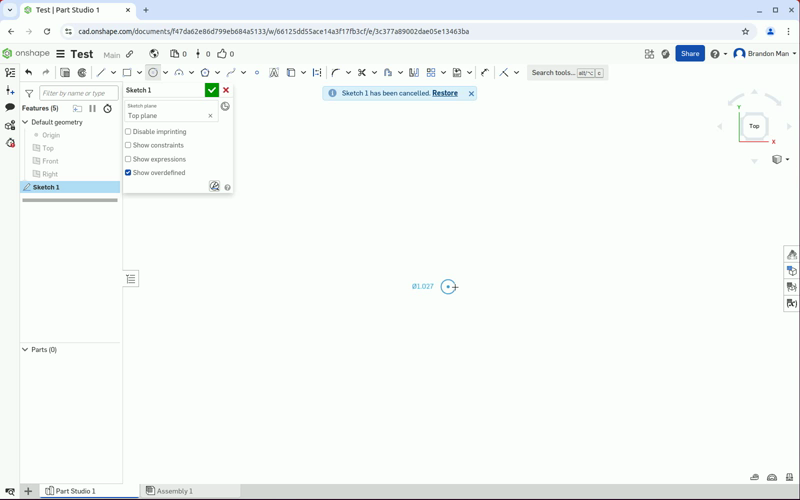
scroll(6)
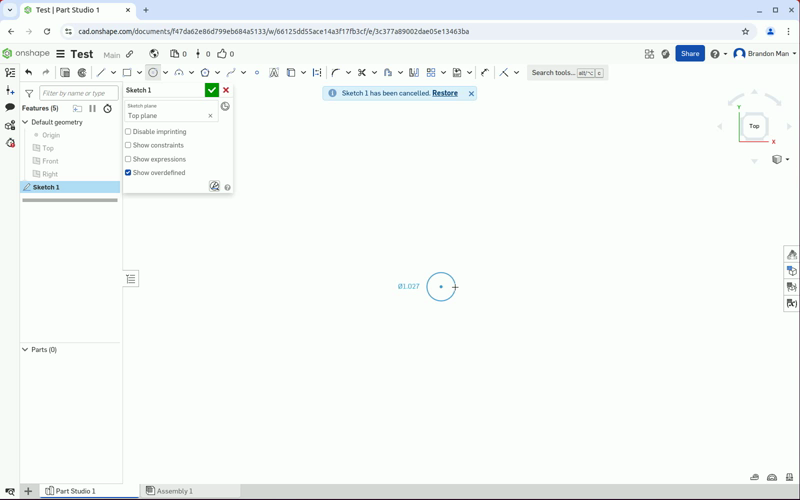
scroll(6)
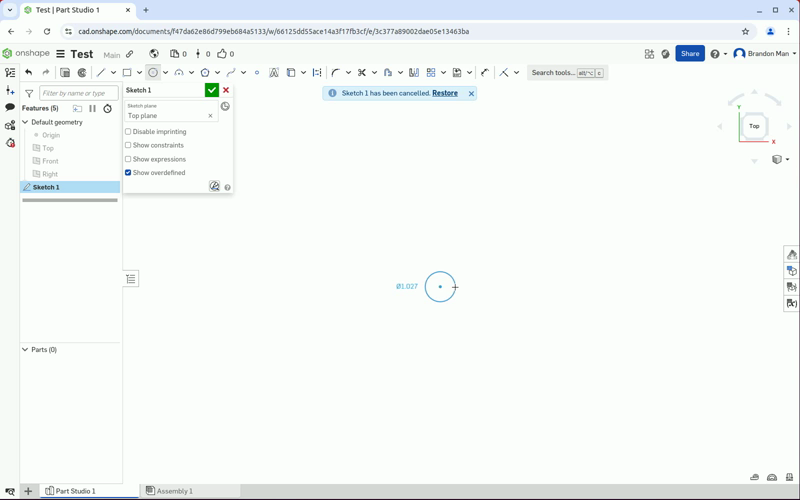
scroll(6)
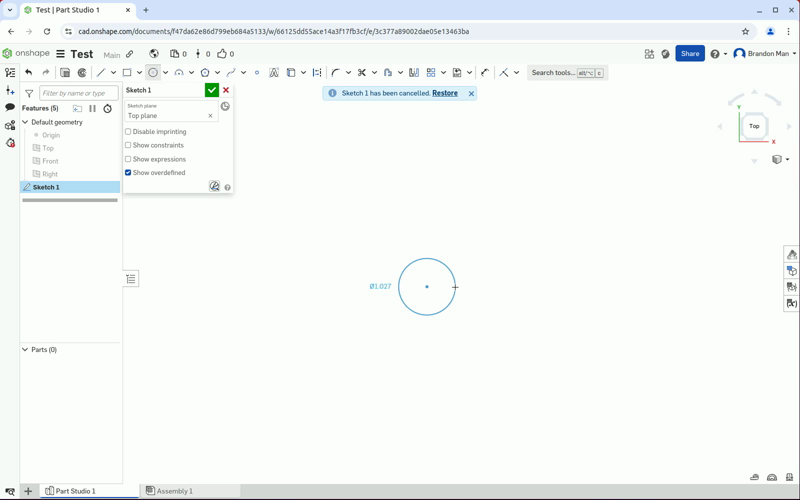
click(455, 286)
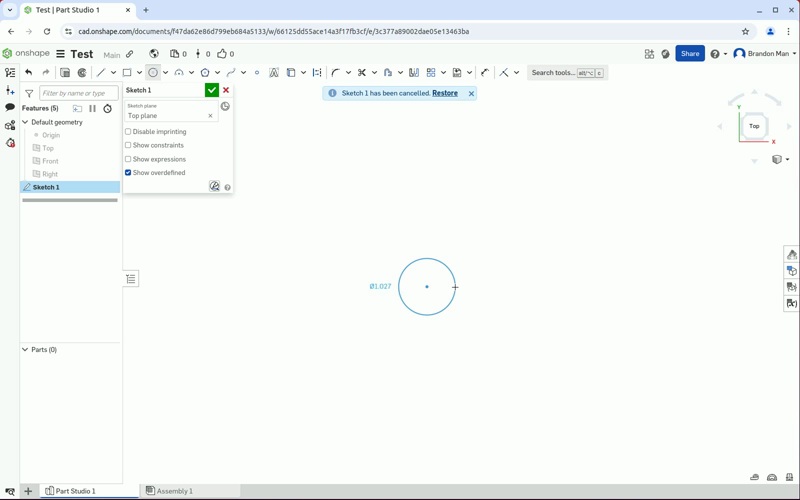
scroll(-6)
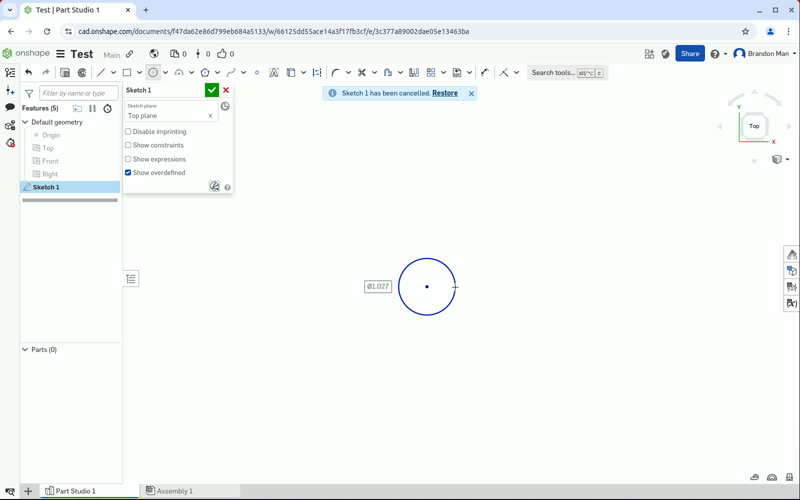
scroll(-6)
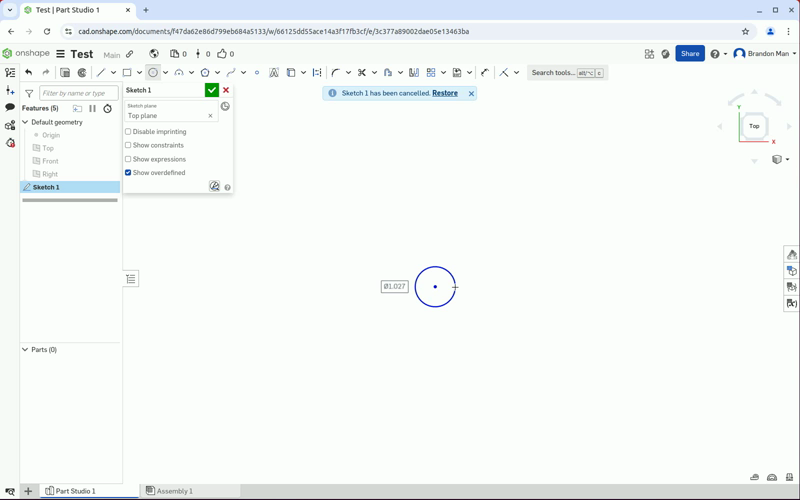
scroll(-6)
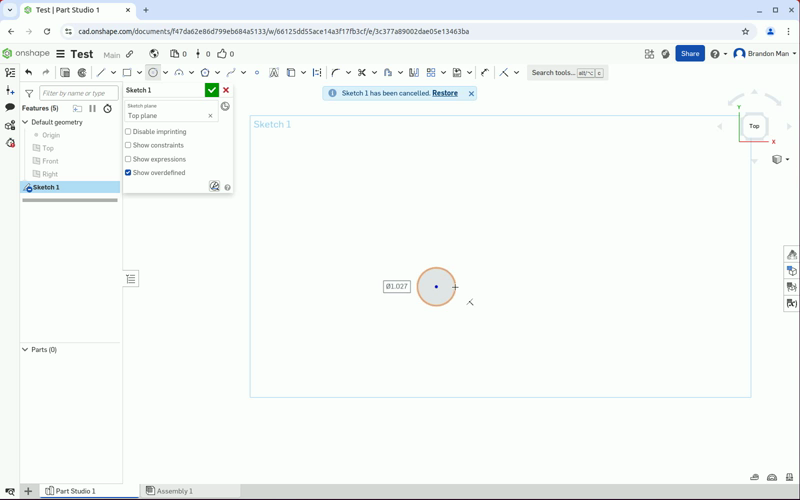
scroll(-6)
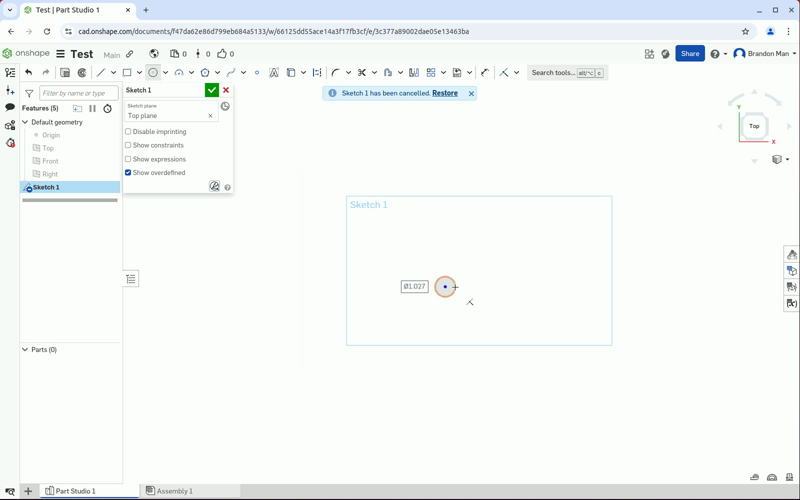
scroll(-6)
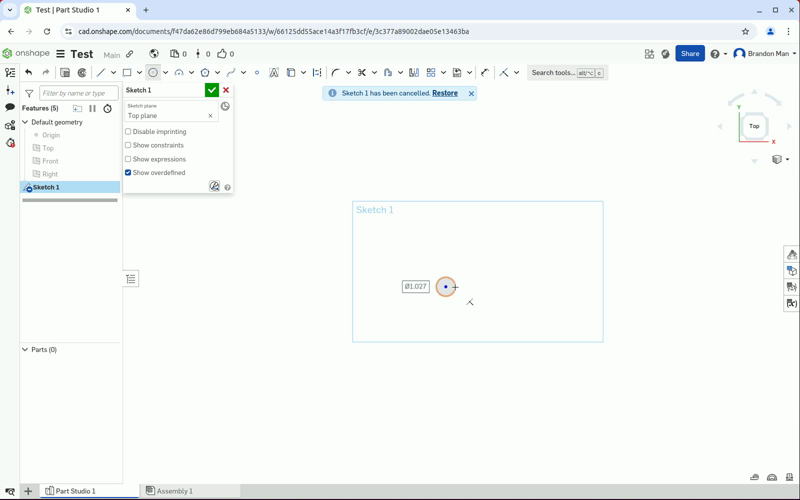
scroll(-6)
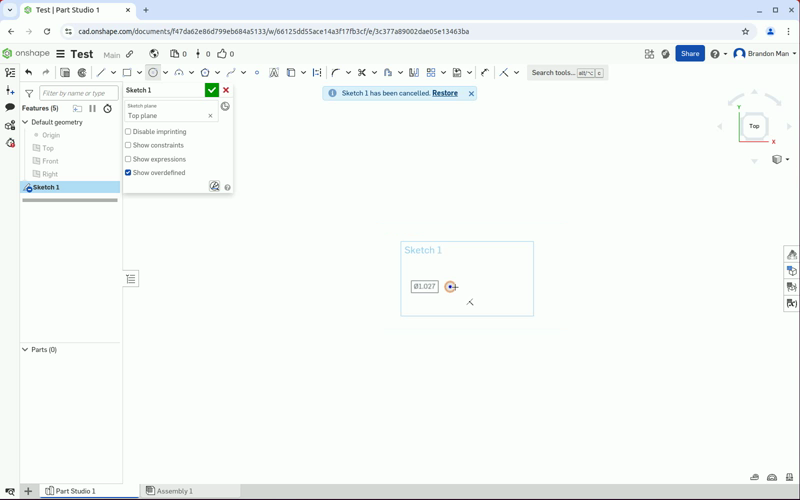
scroll(-6)
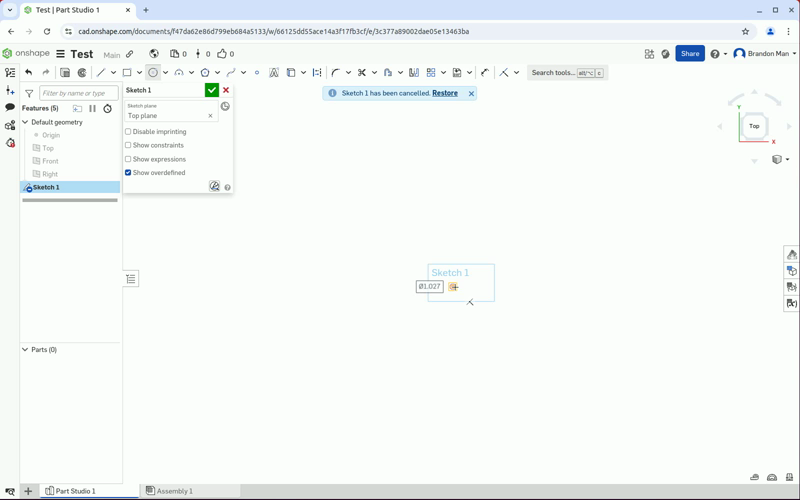
key(esc)
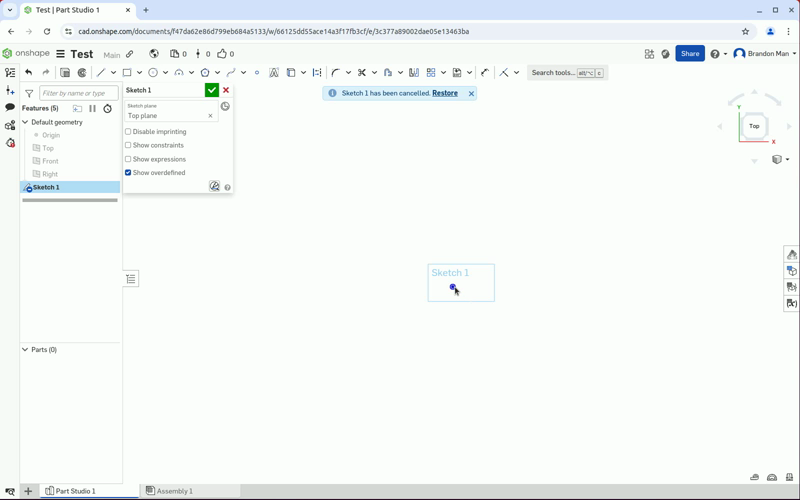
key(c)
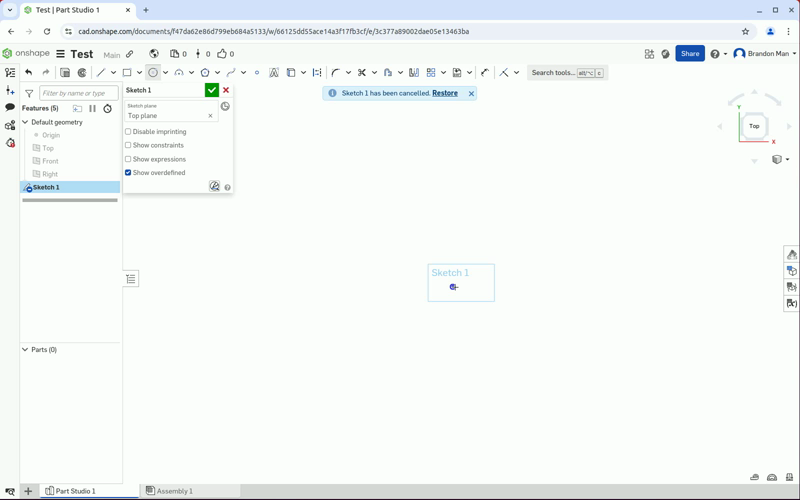
key_down(shift)
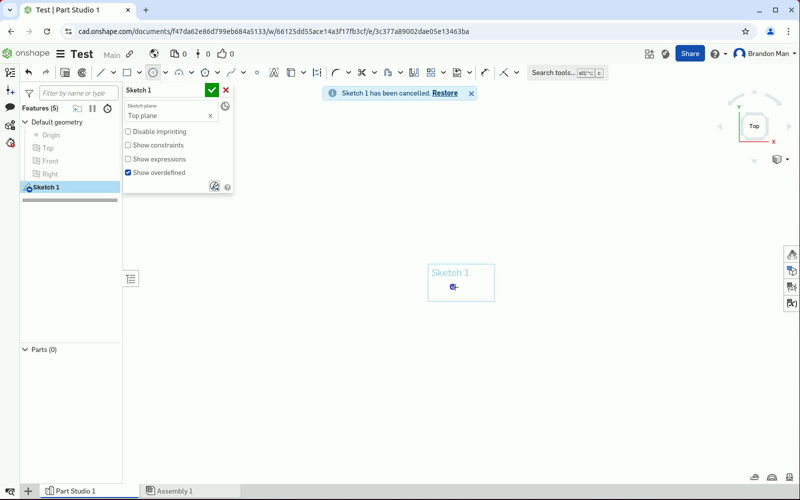
mouse_move(452, 286)
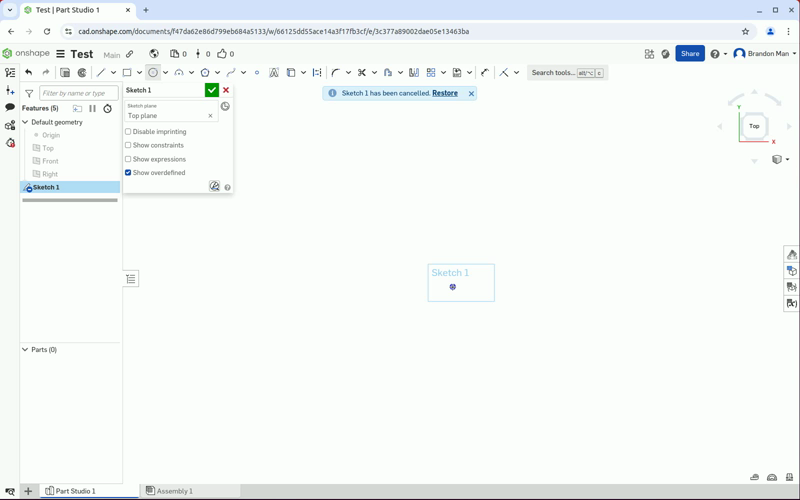
scroll(6)
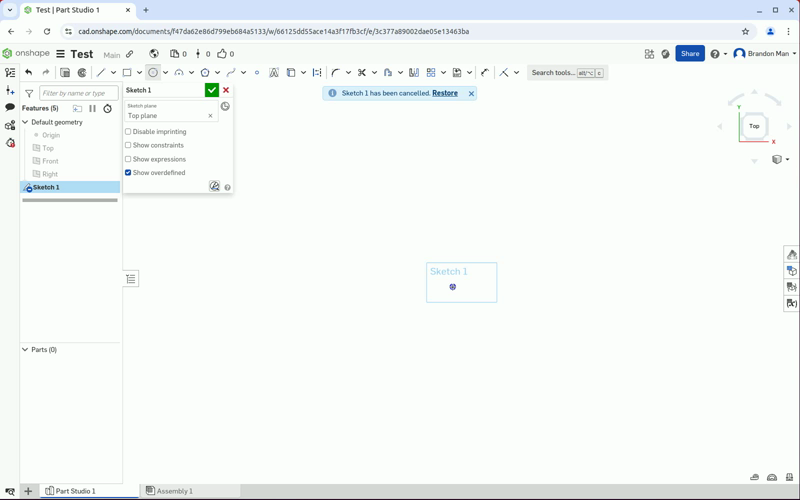
scroll(6)
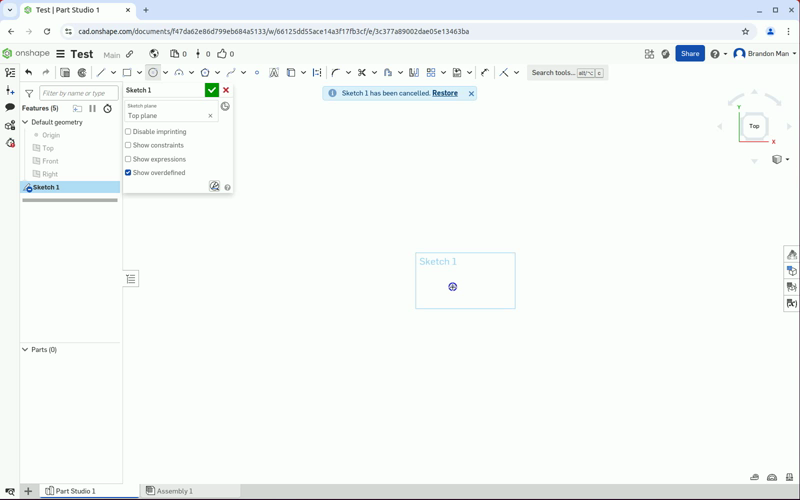
scroll(6)
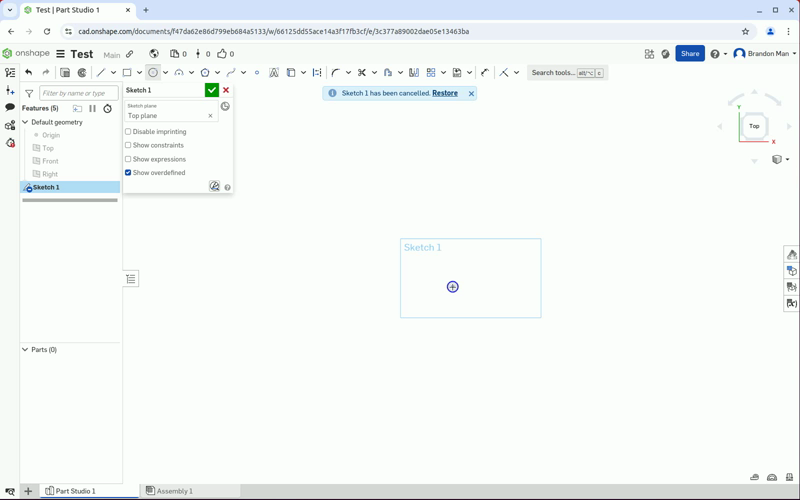
scroll(6)
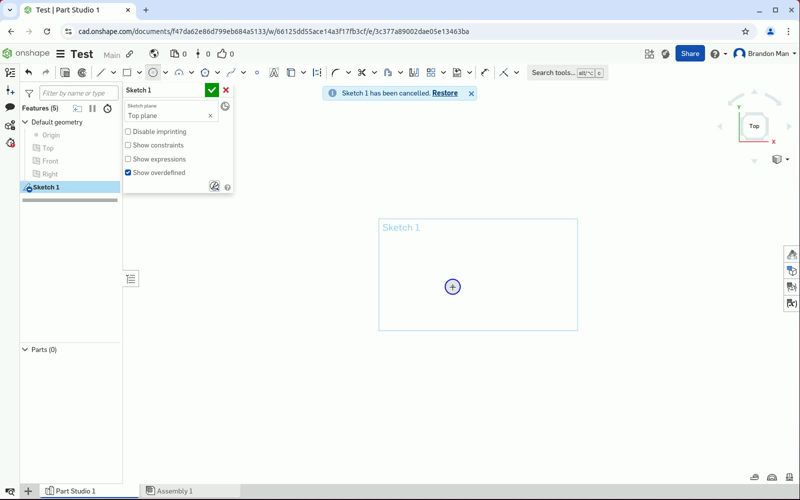
scroll(6)
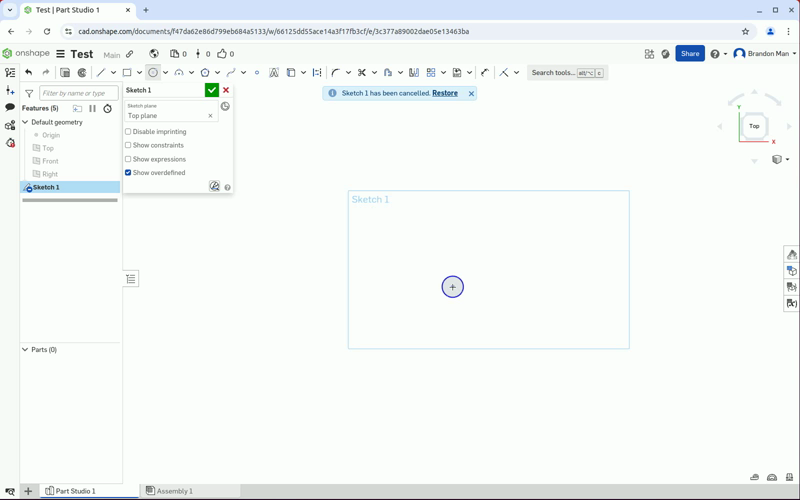
scroll(6)
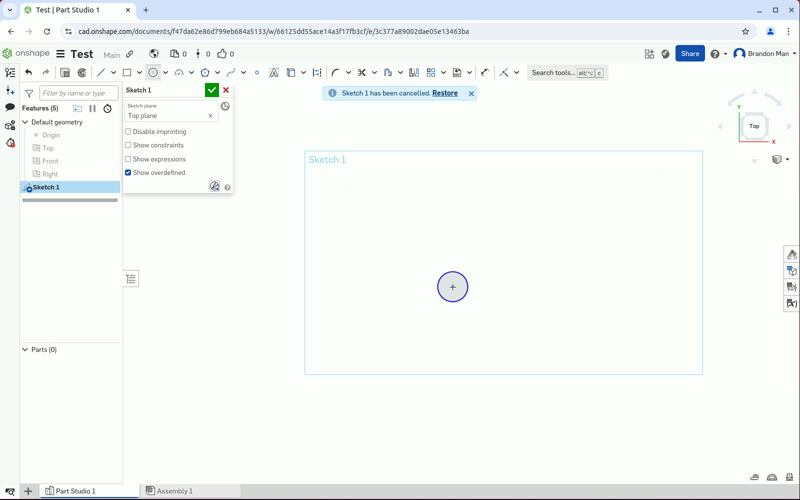
scroll(6)
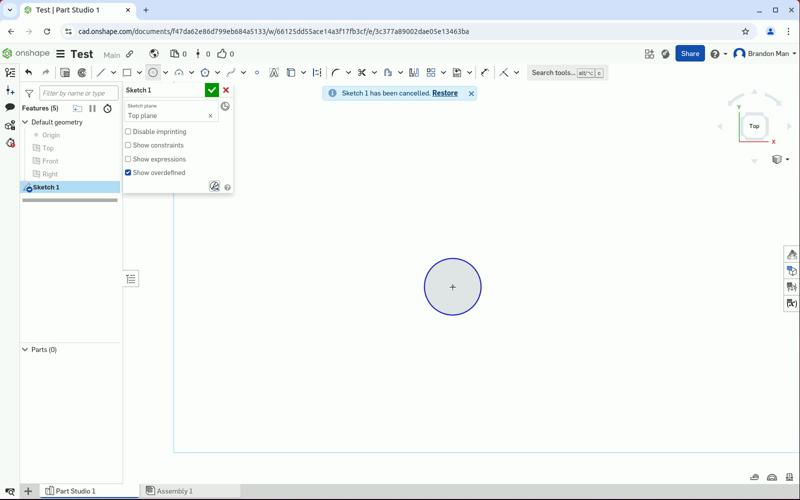
click(452, 286)
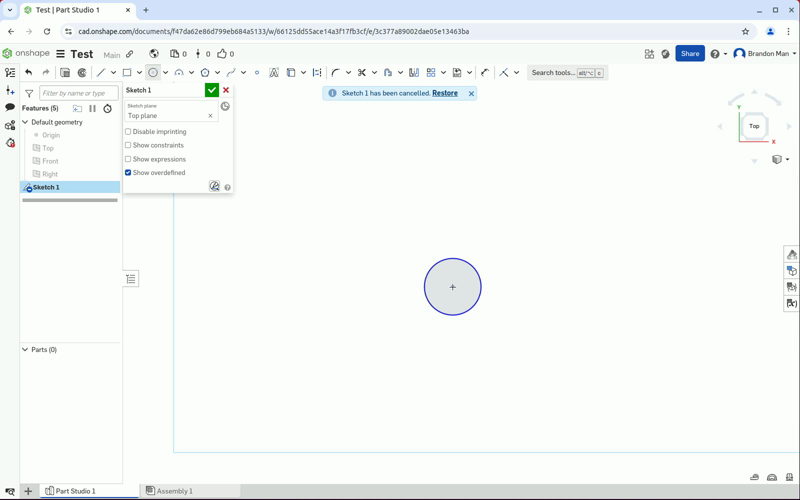
scroll(-6)
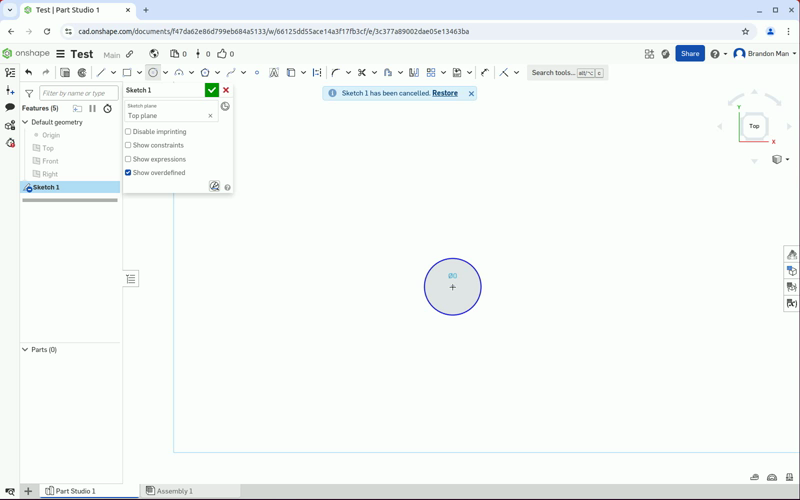
scroll(-6)
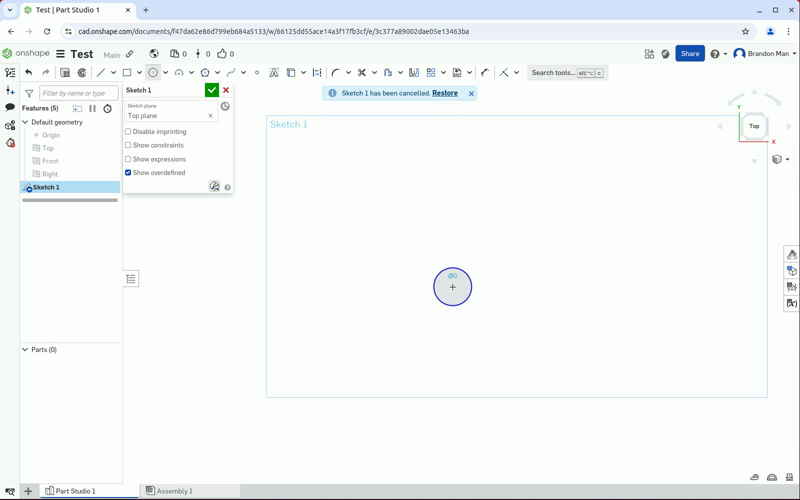
scroll(-6)
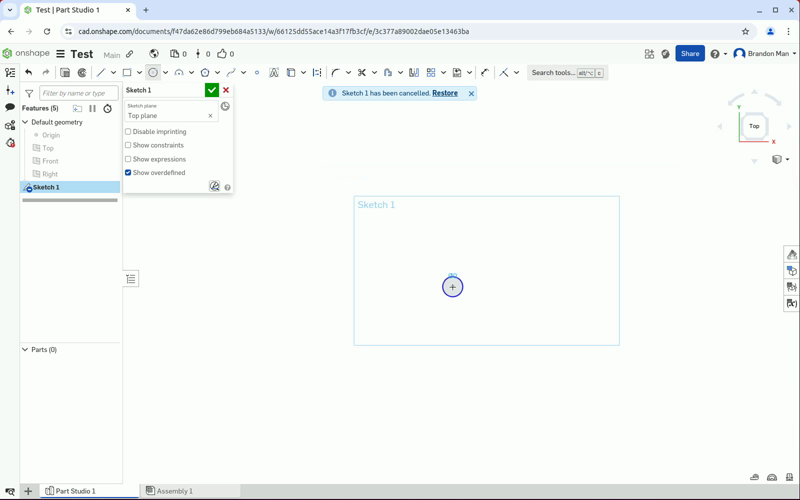
scroll(-6)
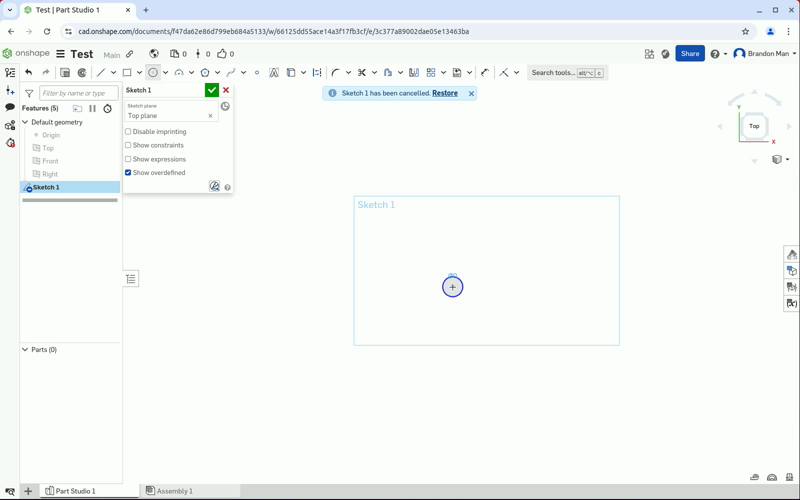
scroll(-6)
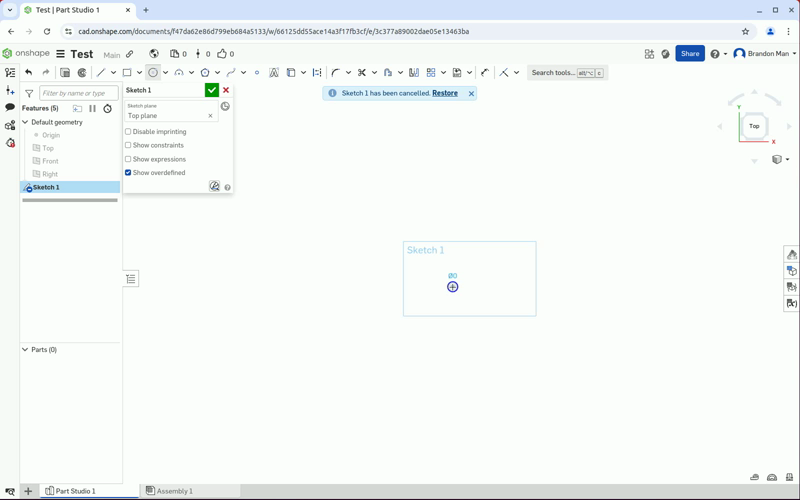
scroll(-6)
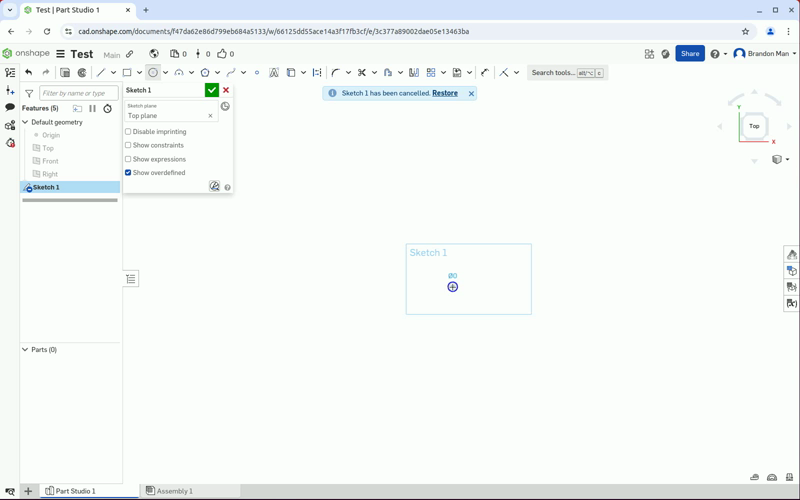
scroll(-6)
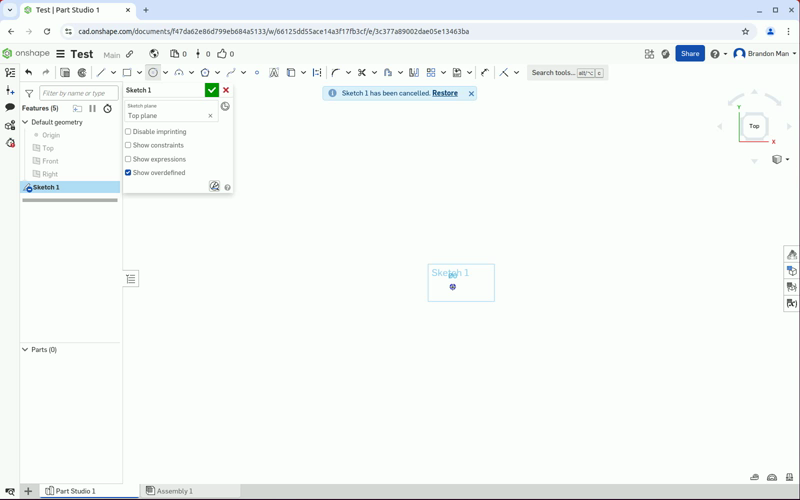
key_up(shift)
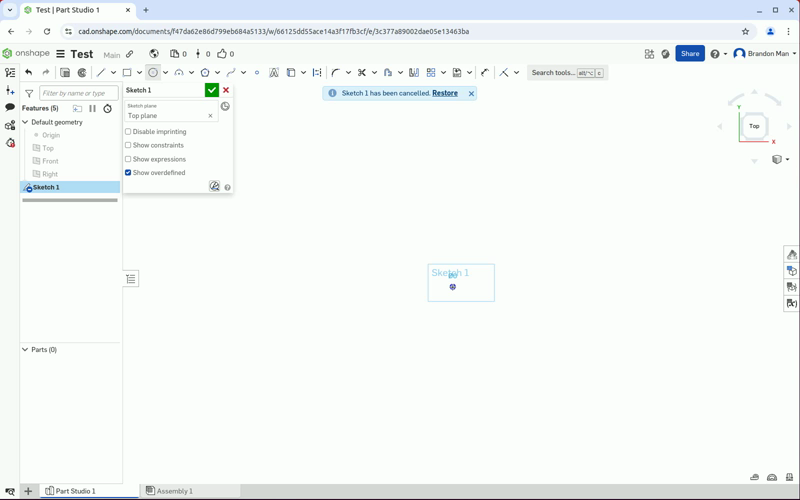
mouse_move(454, 286)
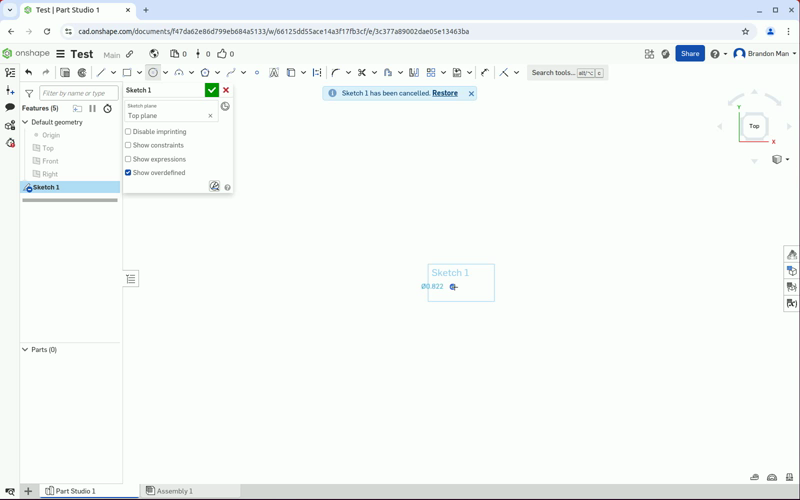
scroll(6)
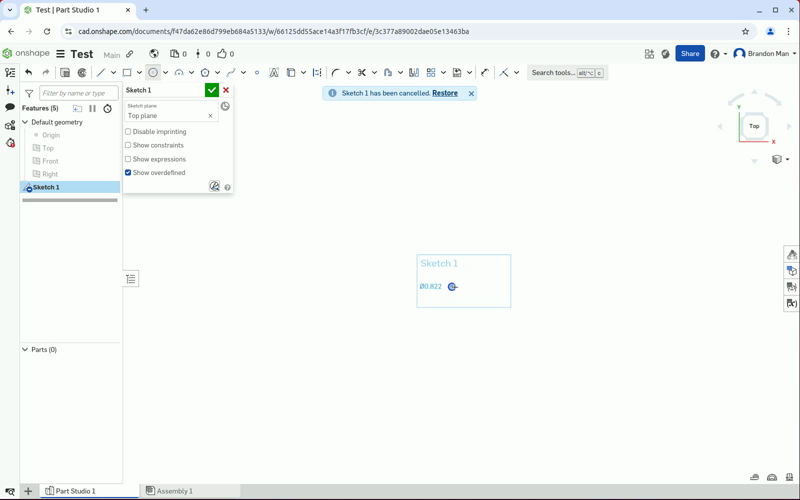
scroll(6)
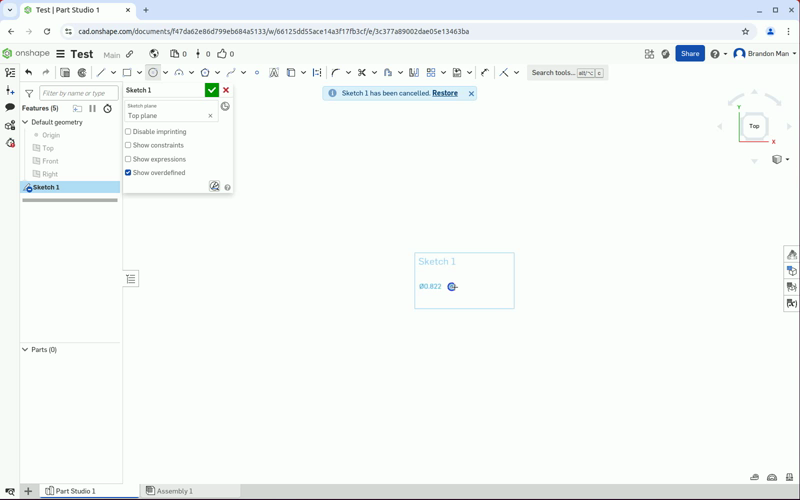
scroll(6)
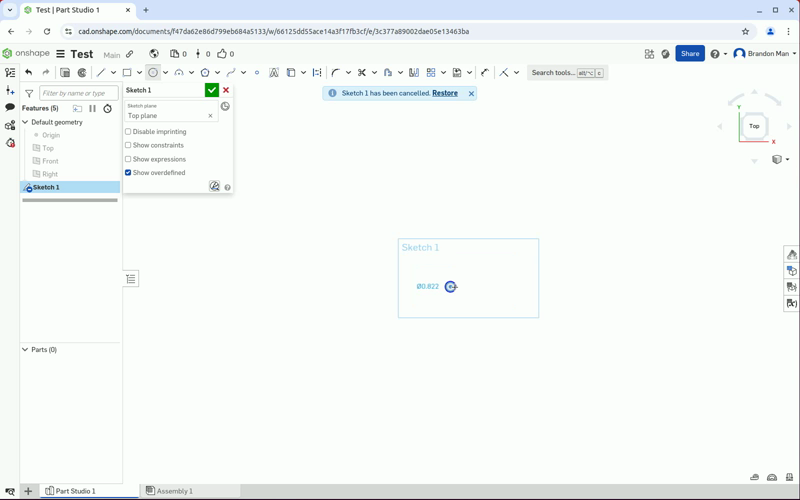
scroll(6)
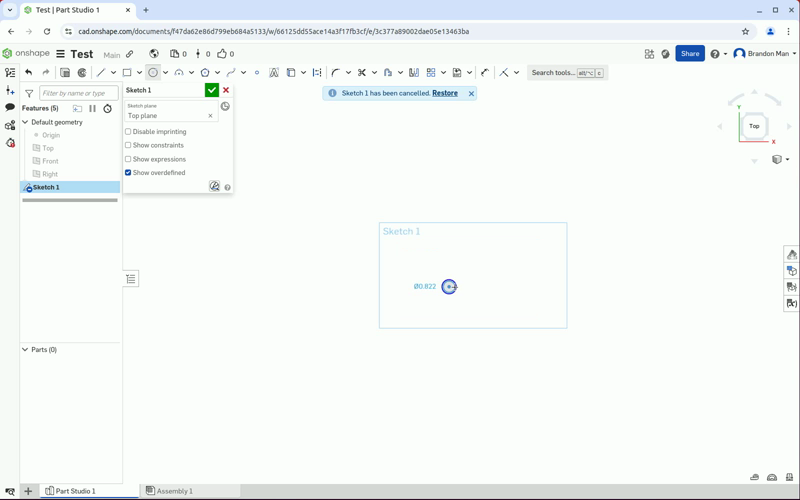
scroll(6)
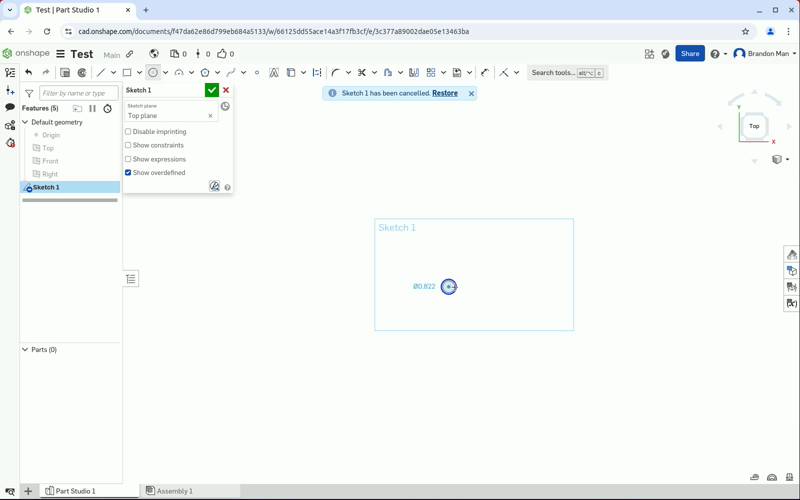
scroll(6)
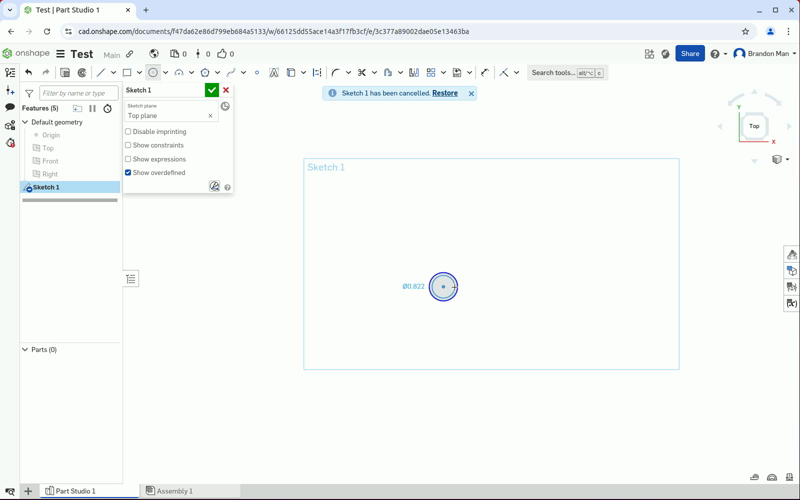
scroll(6)
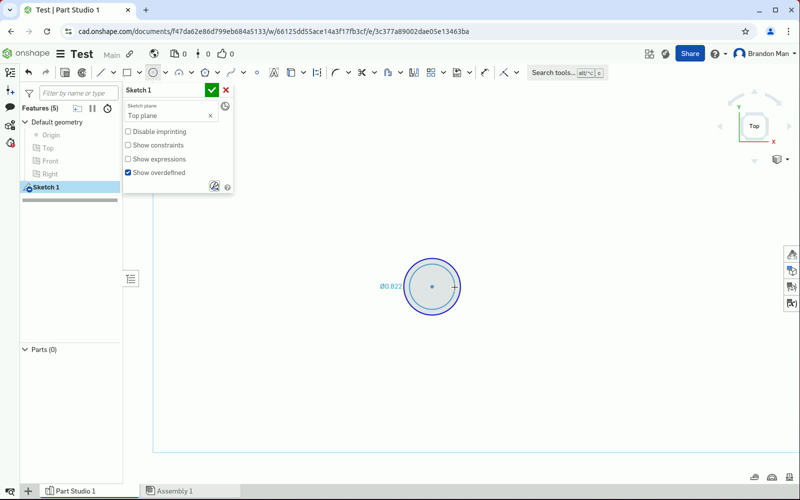
click(454, 286)
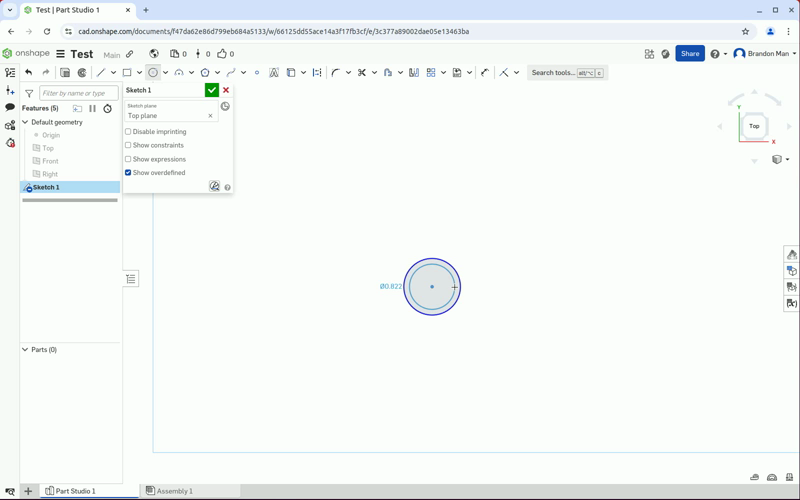
scroll(-6)
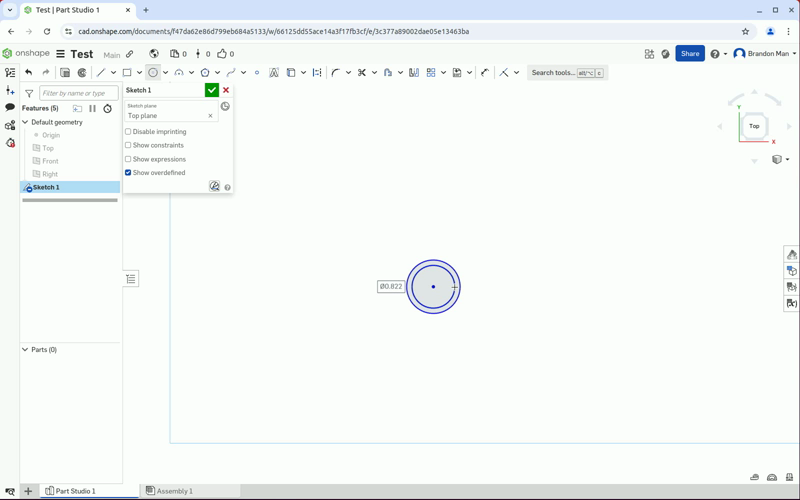
scroll(-6)
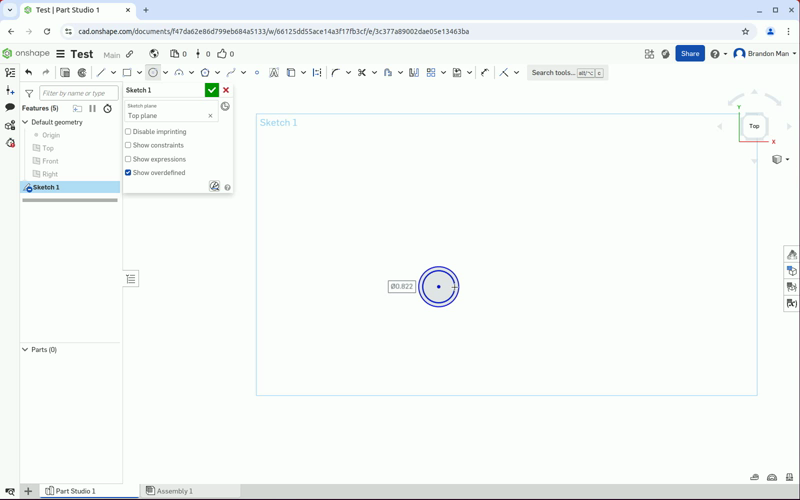
scroll(-6)
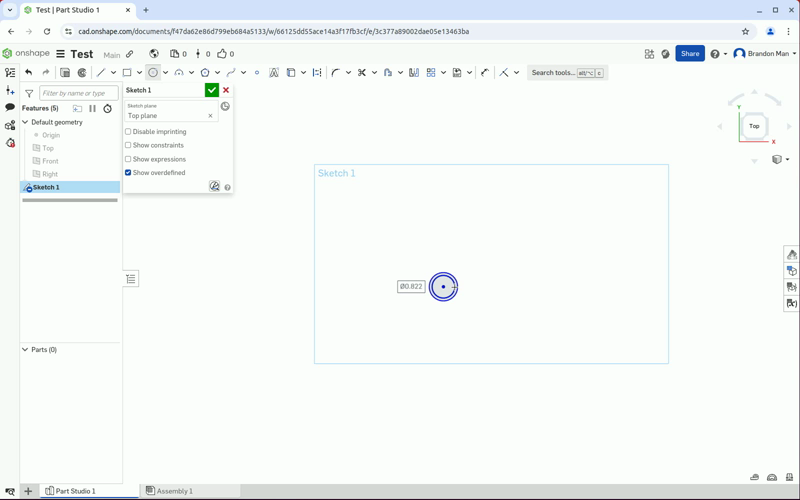
scroll(-6)
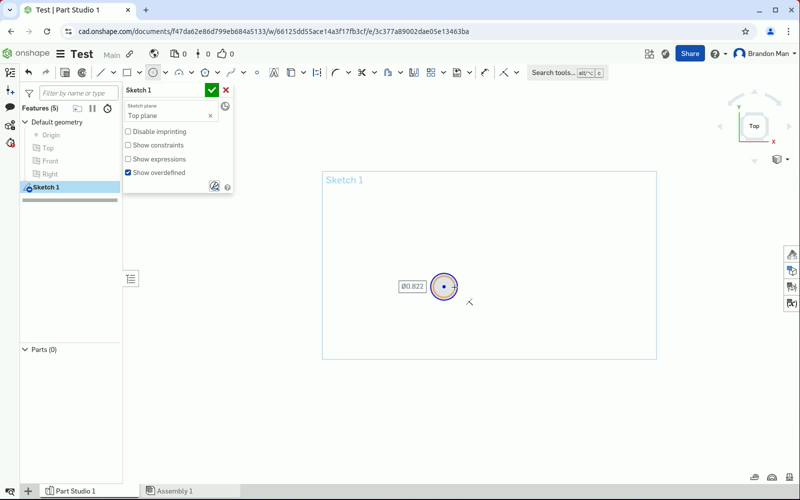
scroll(-6)
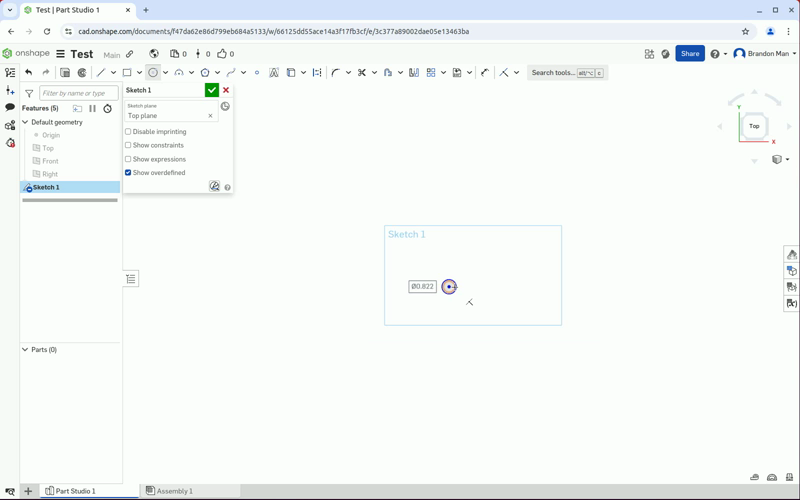
scroll(-6)
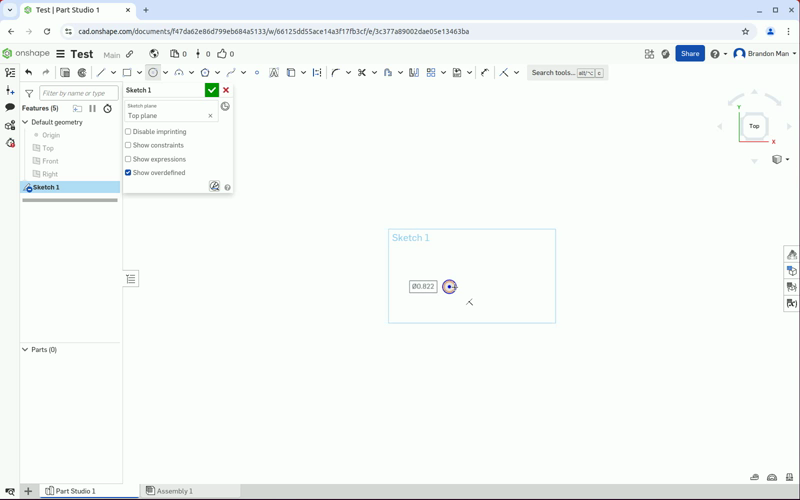
scroll(-6)
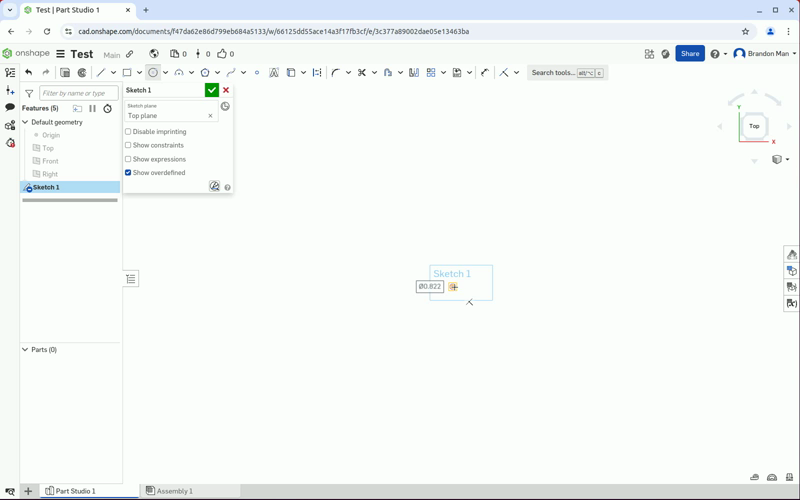
key(esc)
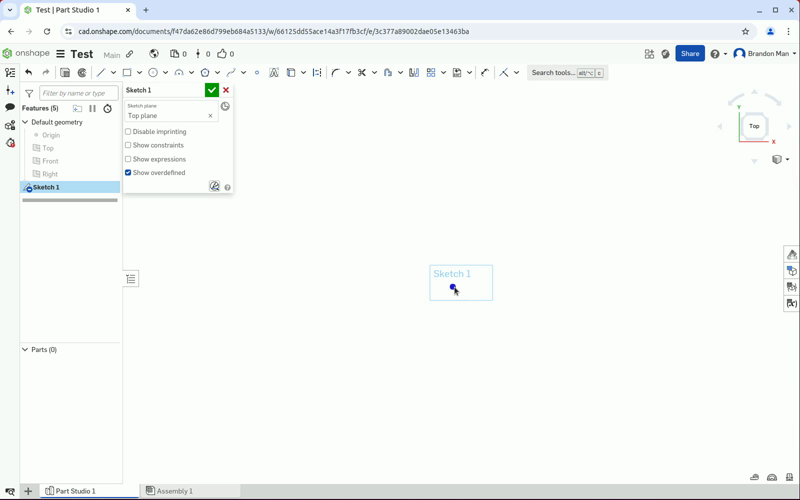
mouse_move(450, 285)
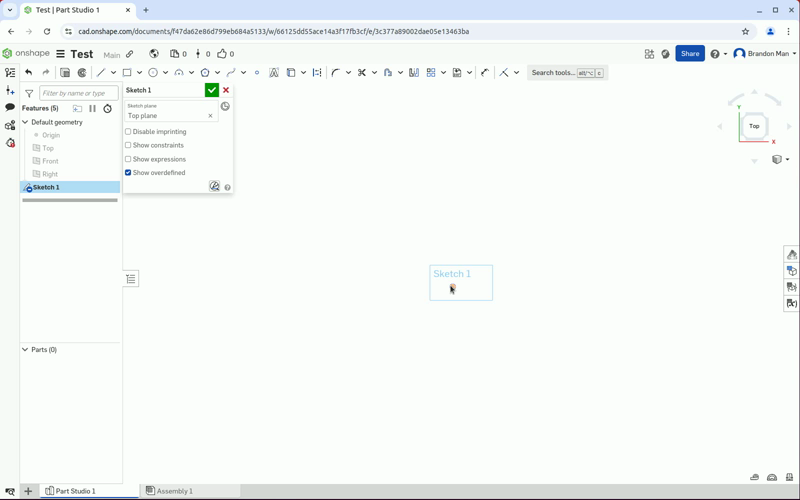
scroll(6)
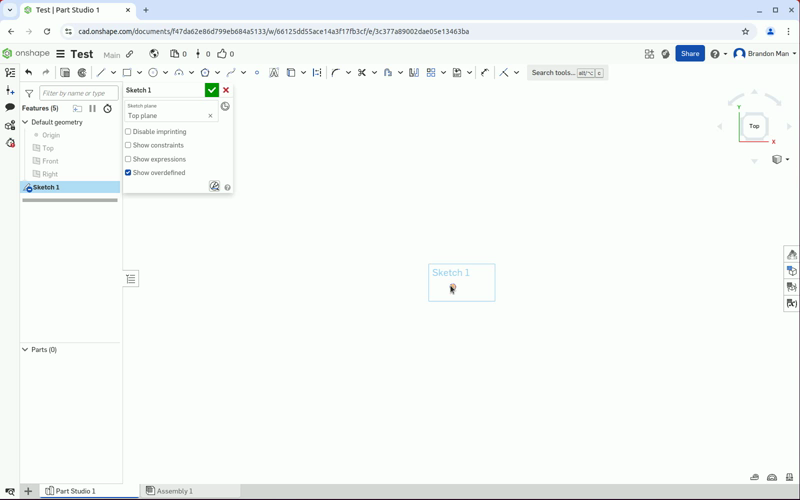
scroll(6)
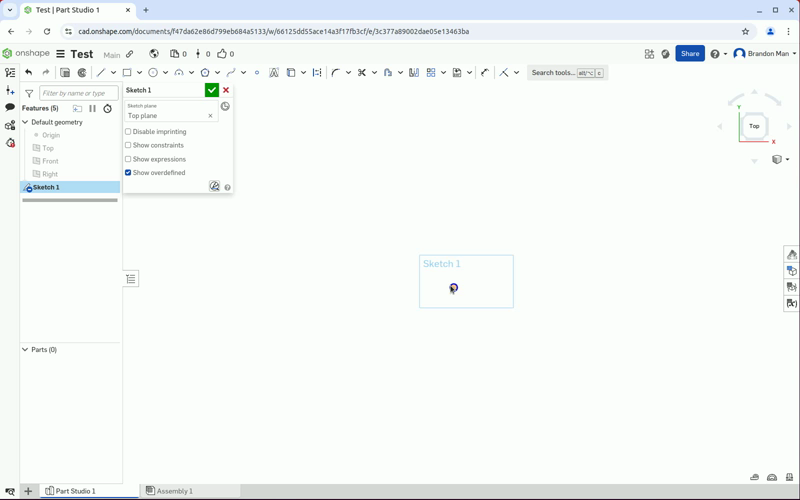
scroll(6)
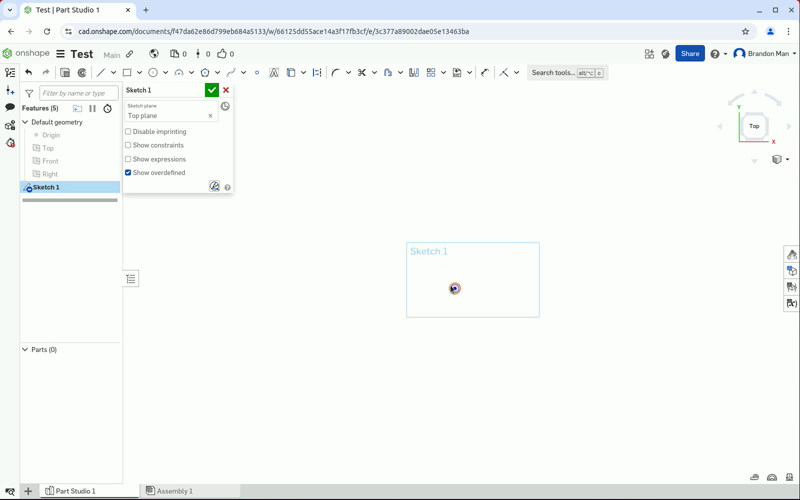
scroll(6)
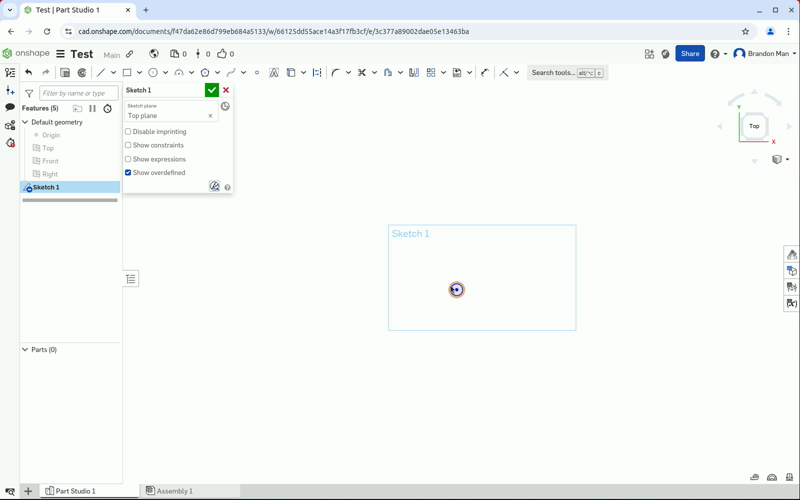
scroll(6)
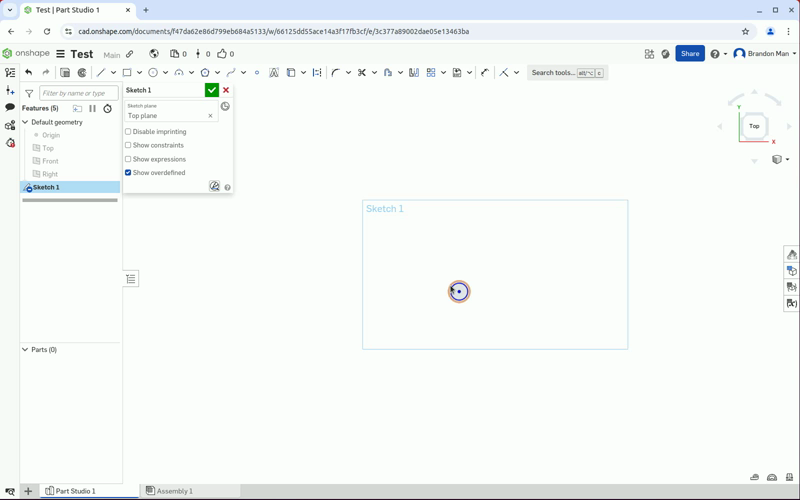
scroll(6)
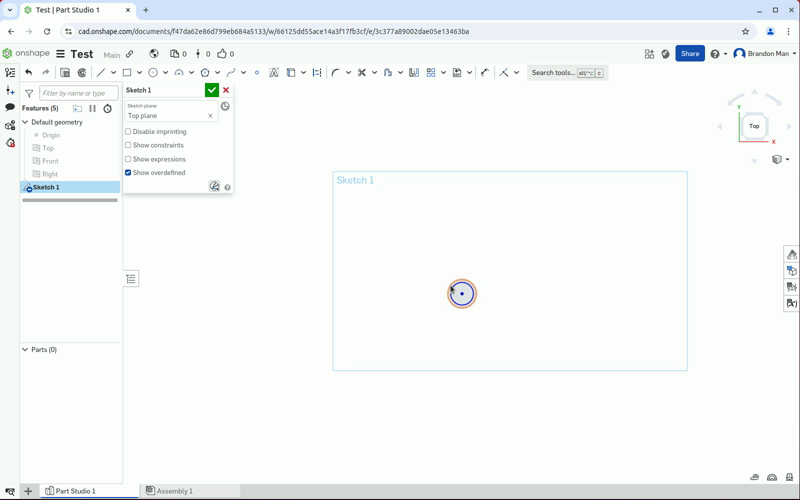
scroll(6)
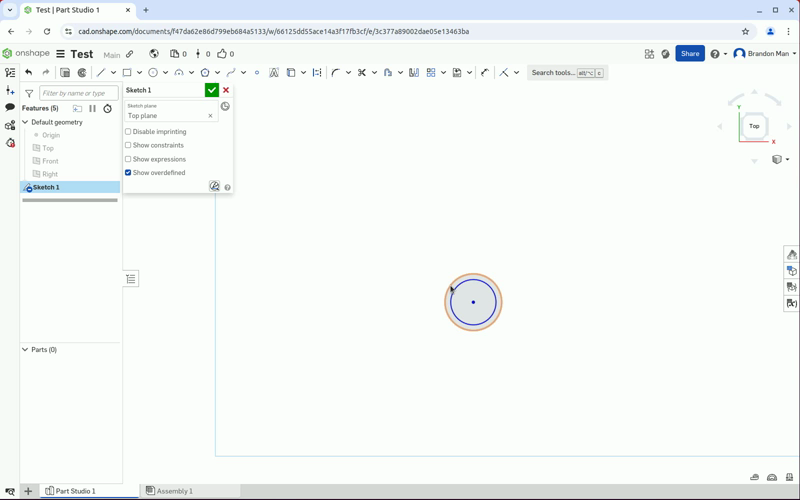
click(450, 285)
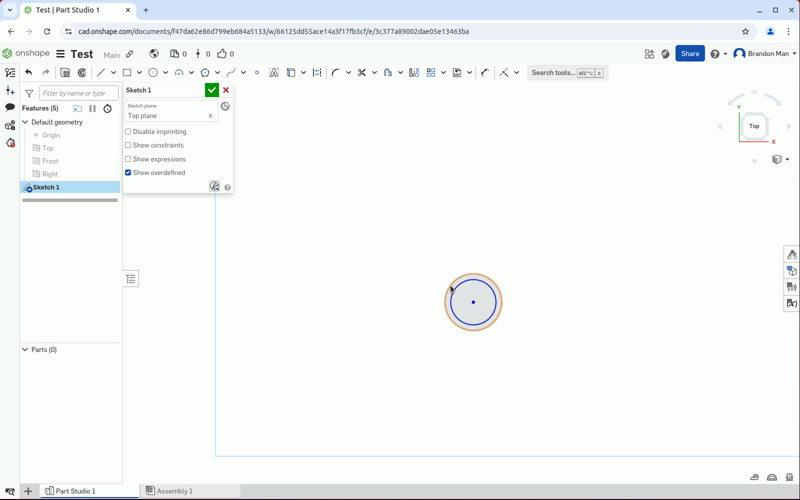
scroll(-6)
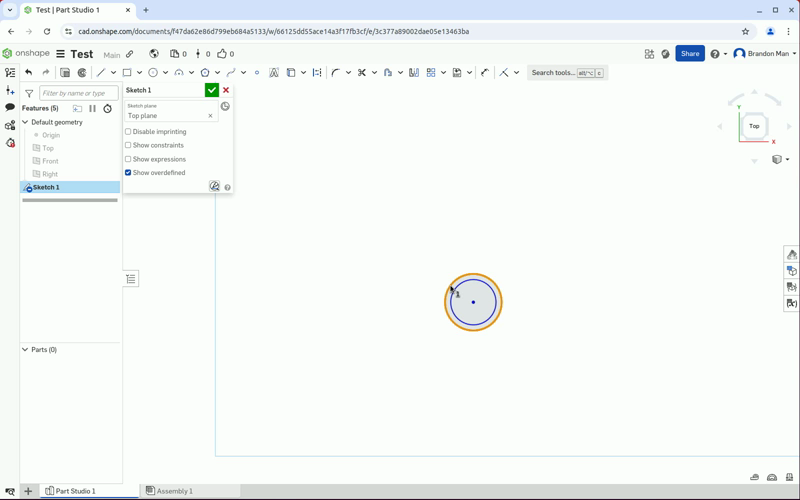
scroll(-6)
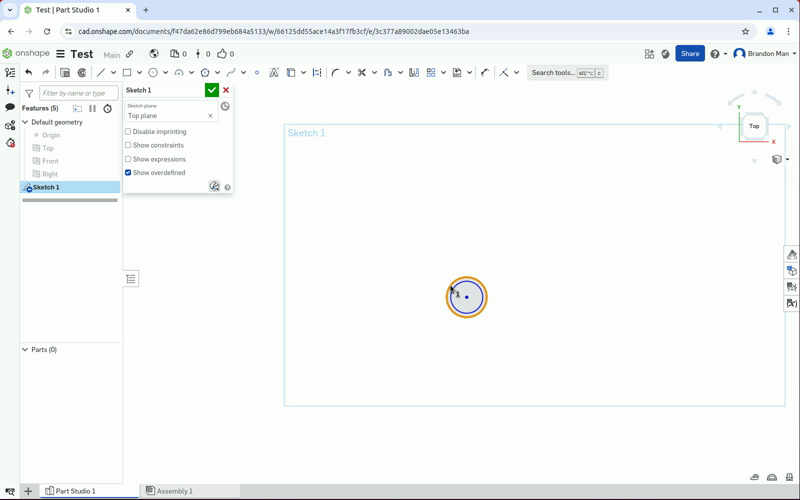
scroll(-6)
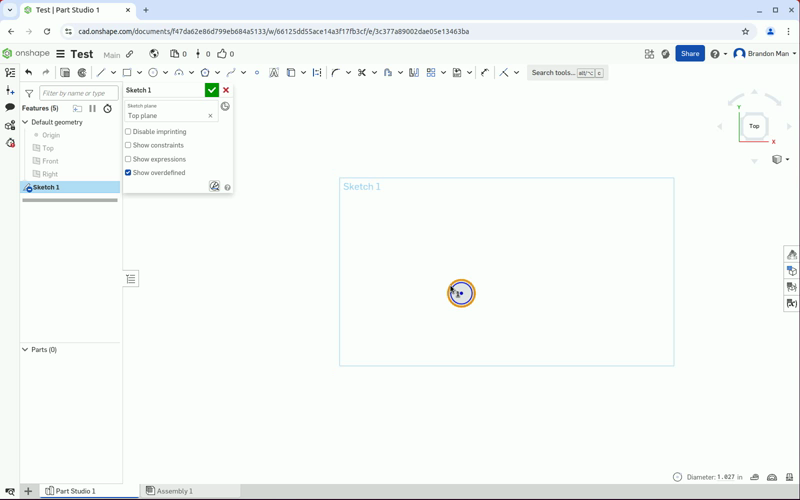
scroll(-6)
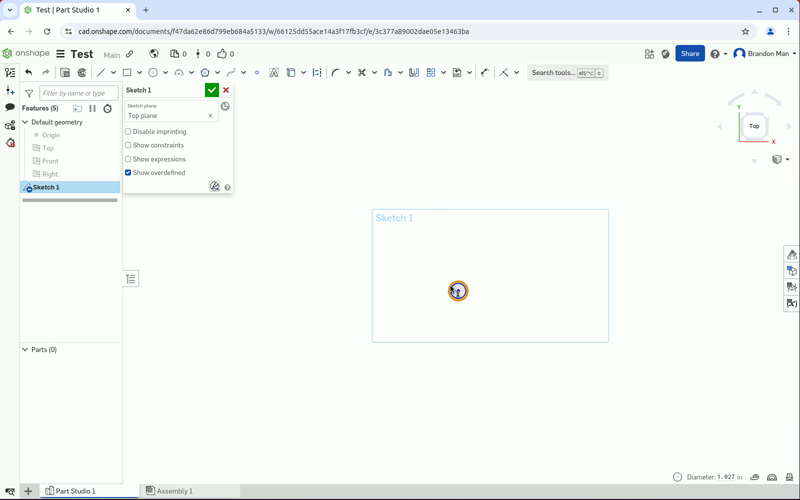
scroll(-6)
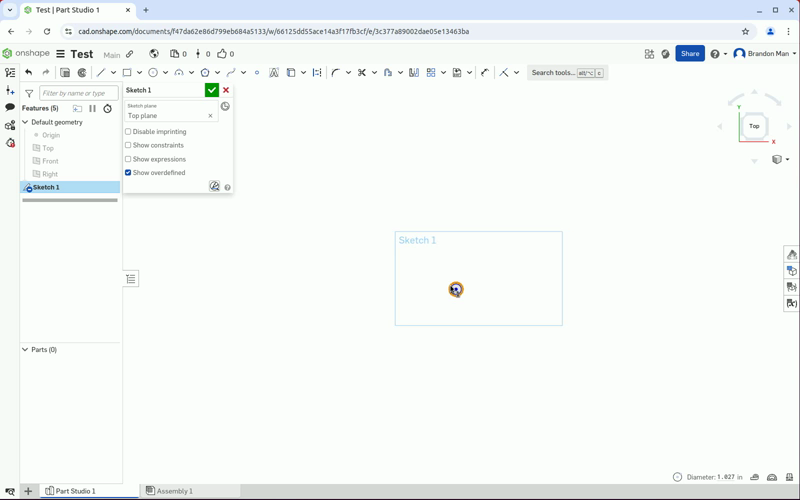
scroll(-6)
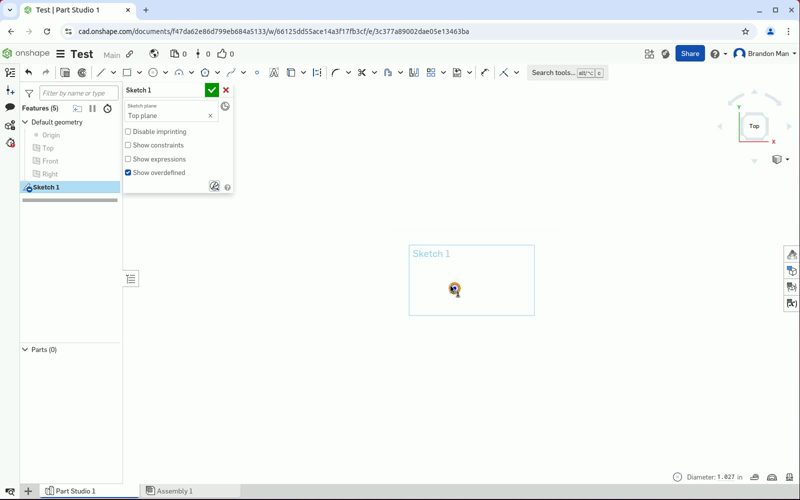
scroll(-6)
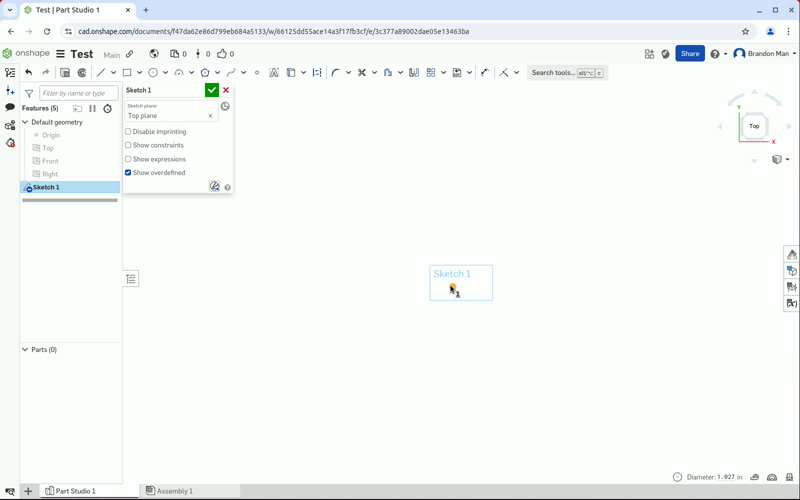
mouse_move(73, 352)
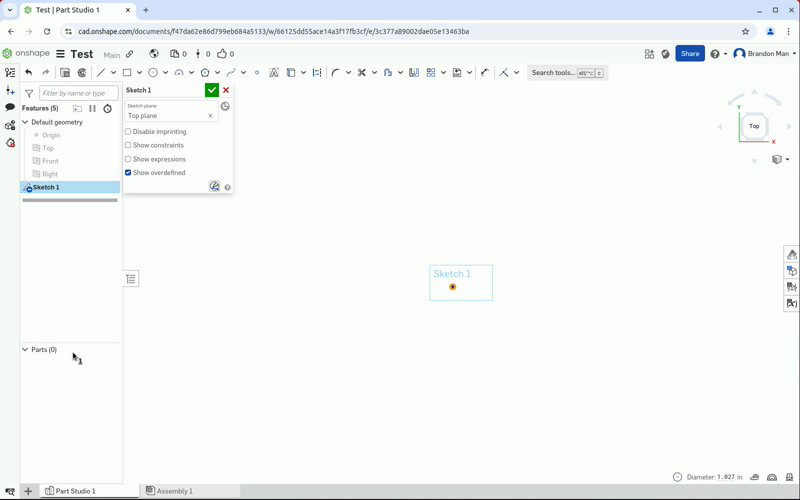
key(shift+y)
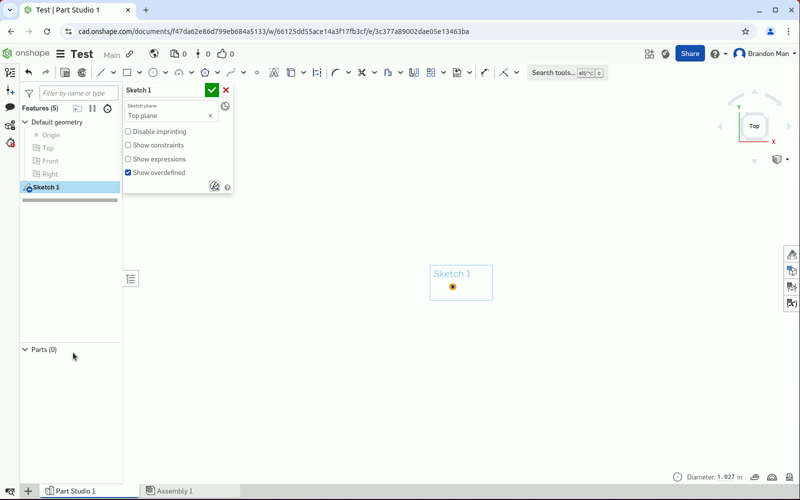
key(shift+e)
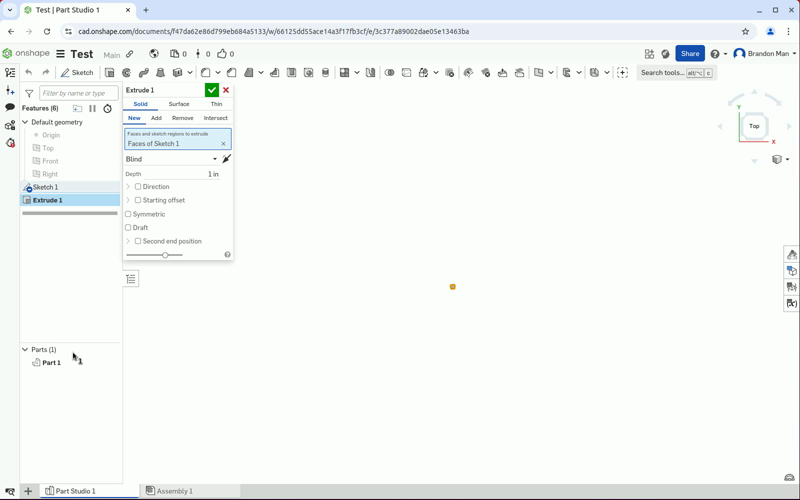
mouse_move(143, 106)
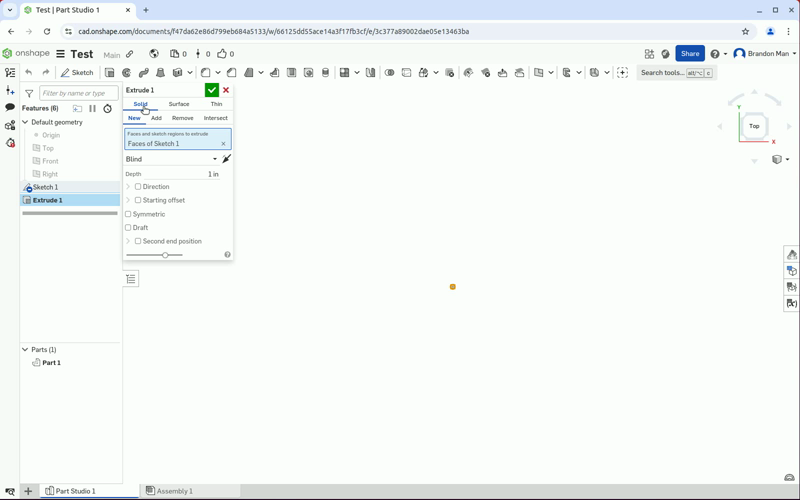
click(143, 106)
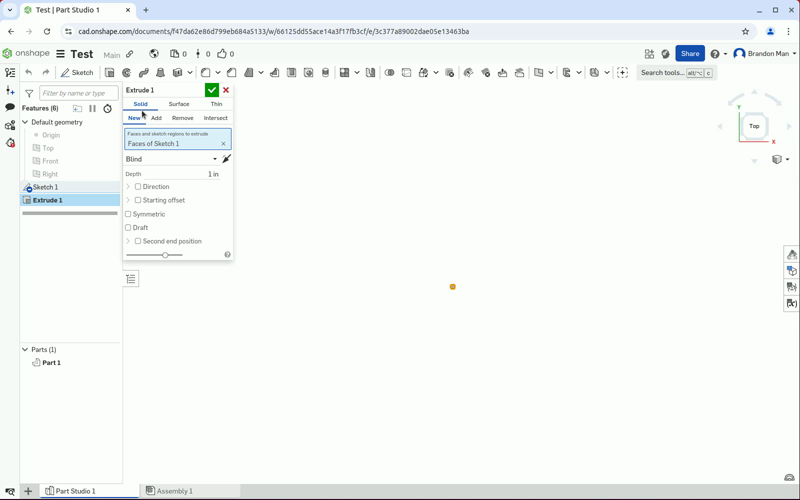
mouse_move(137, 120)
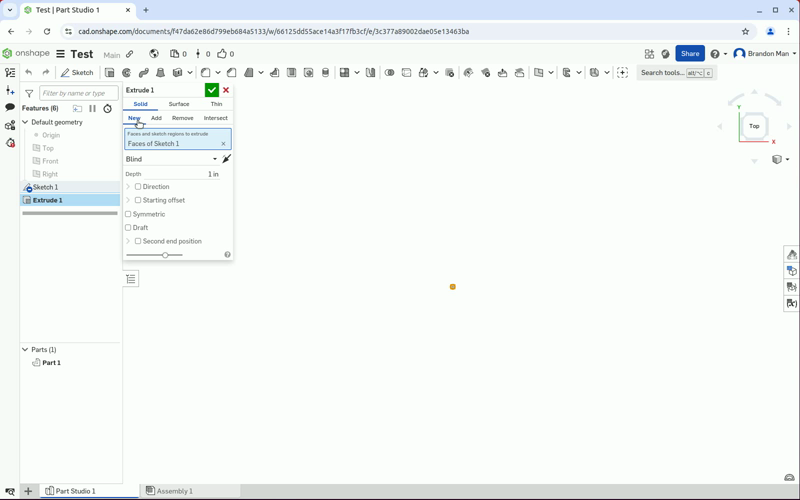
click(137, 120)
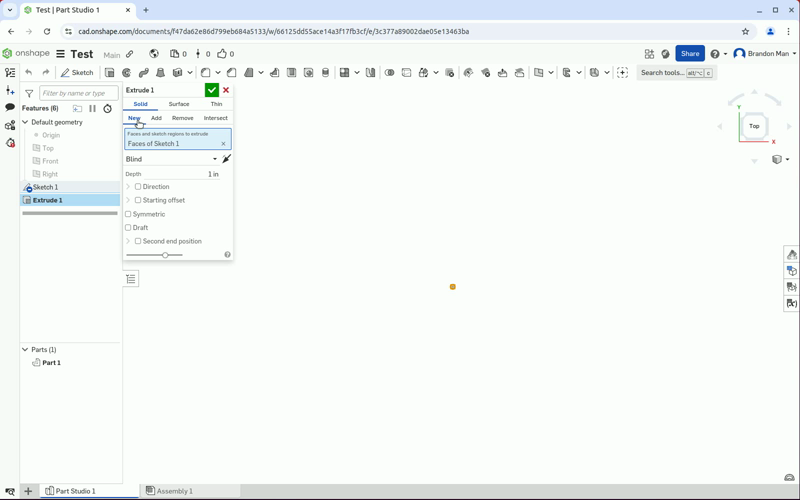
key(tab, 4)
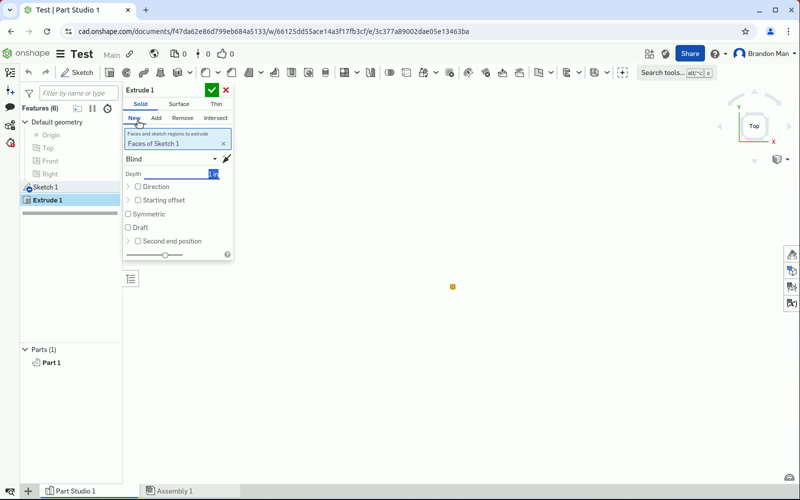
text(23.108)
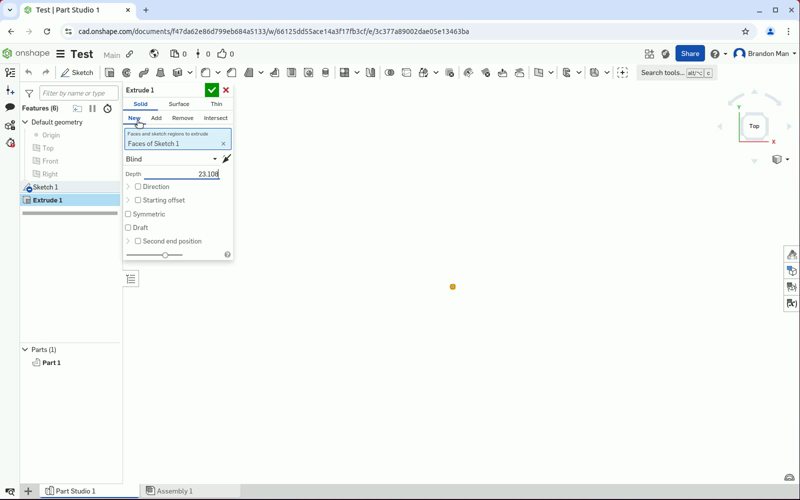
key(enter)
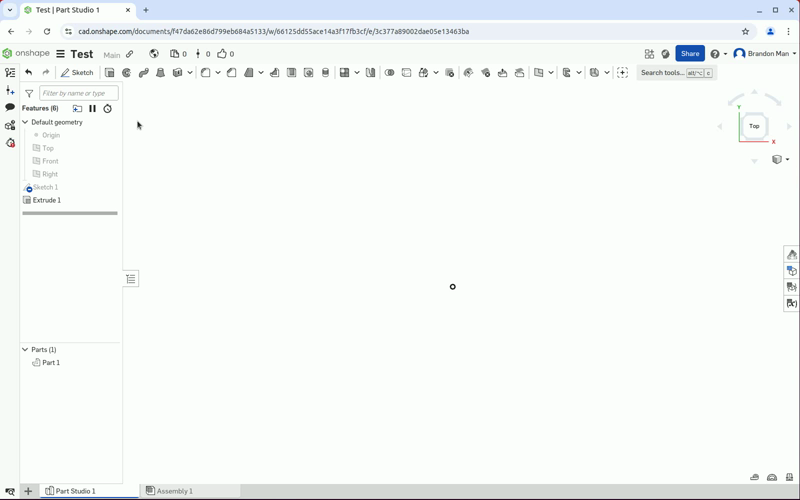
key(shift+h)
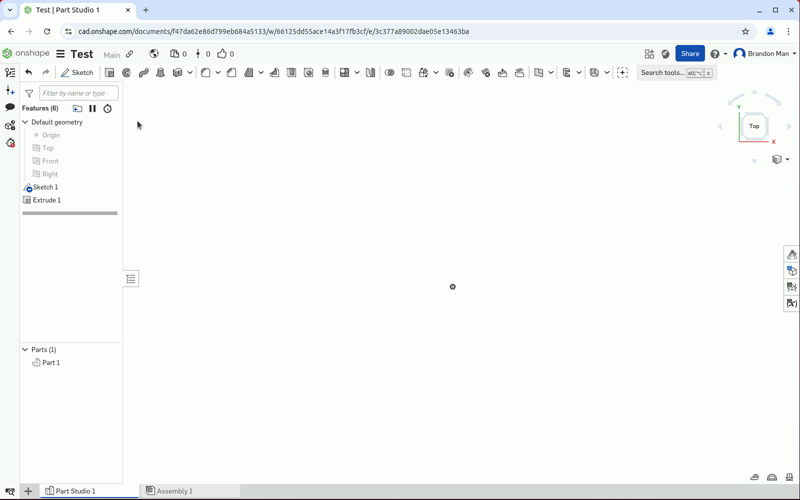
key(shift+h)
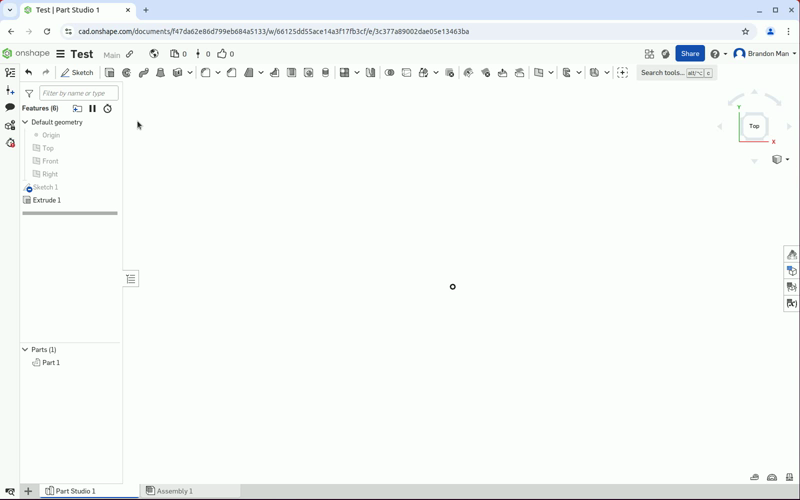
mouse_move(73, 189)
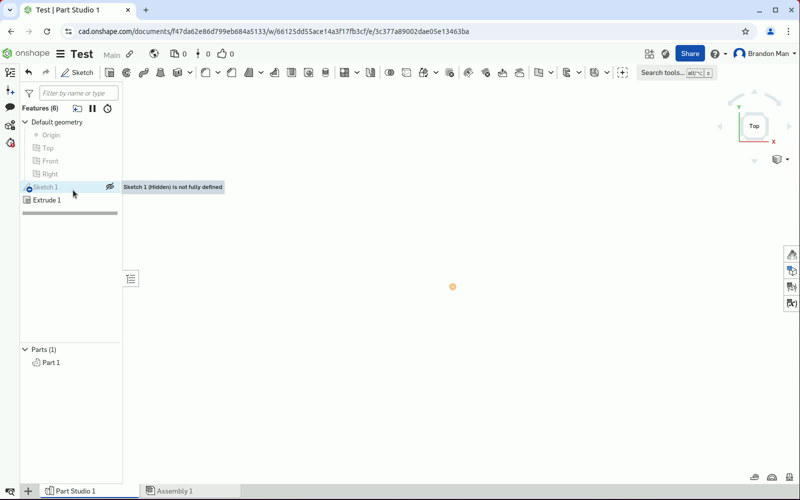
click(73, 189)
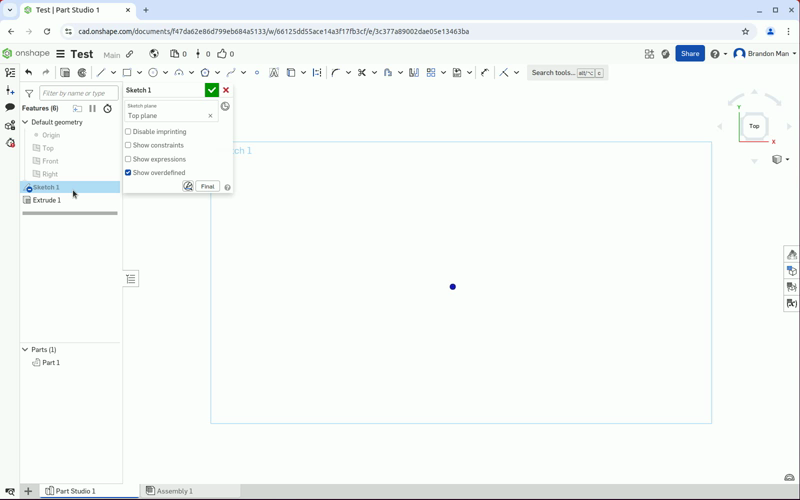
mouse_move(229, 92)
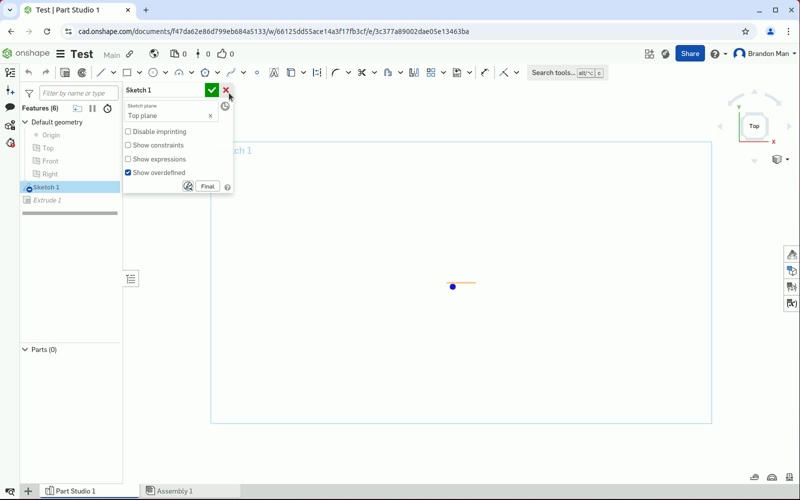
click(229, 92)
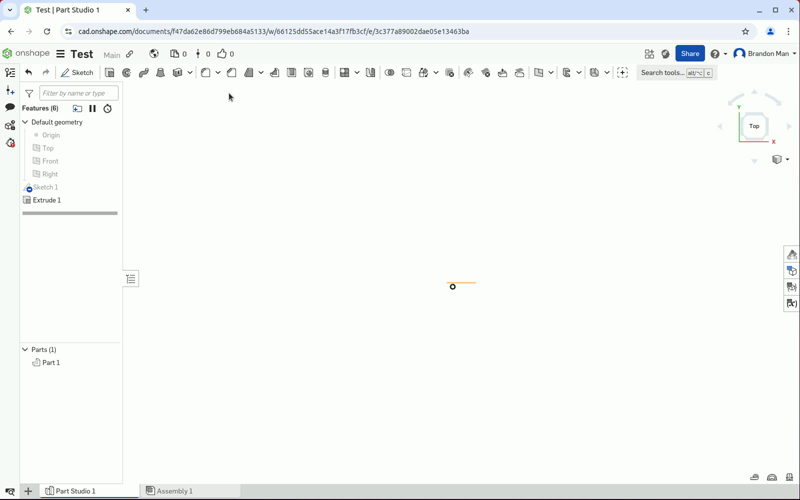
mouse_move(73, 352)
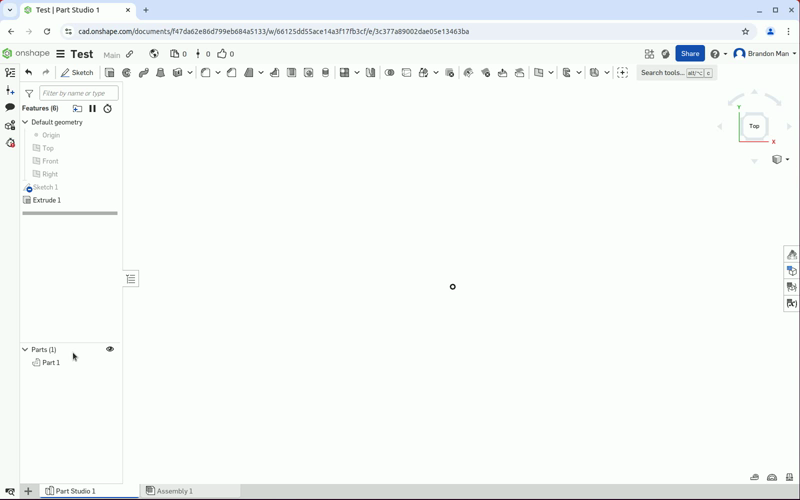
key(y)
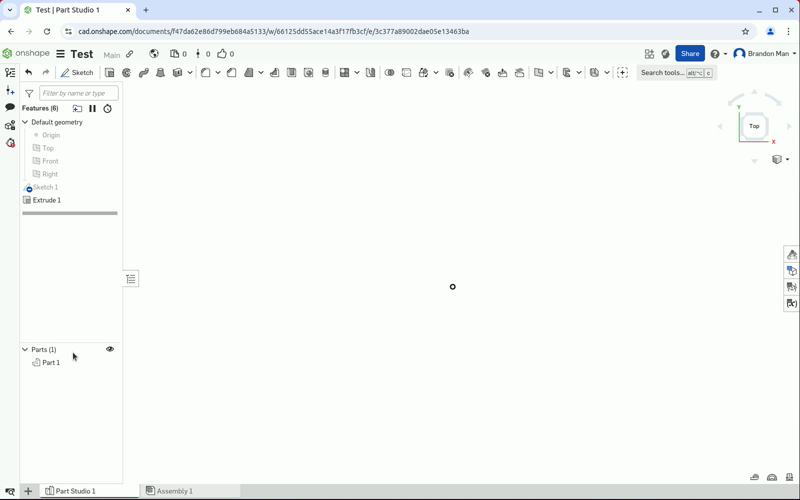
key(shift+p)
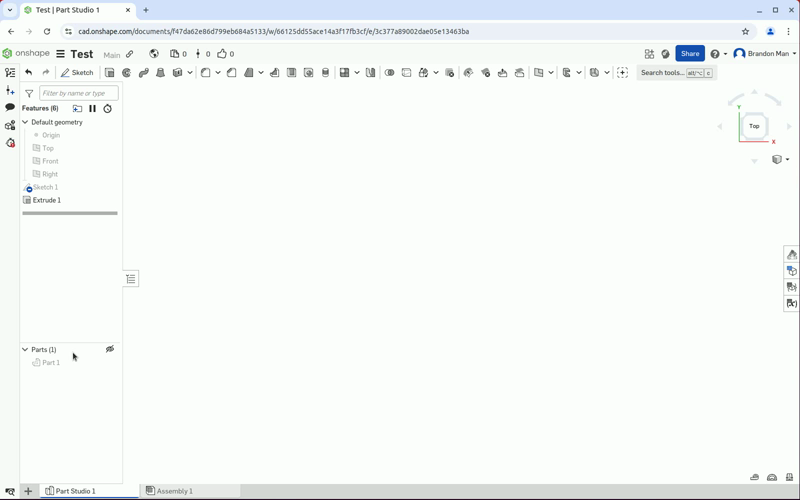
key(space)
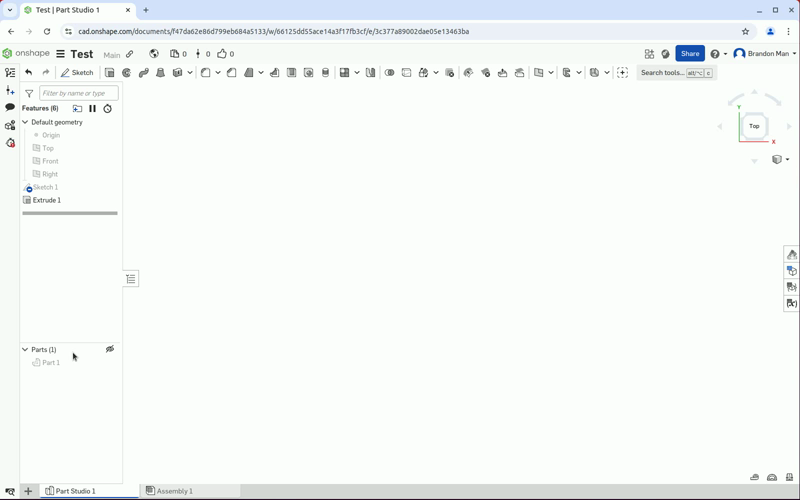
key_down(shift)
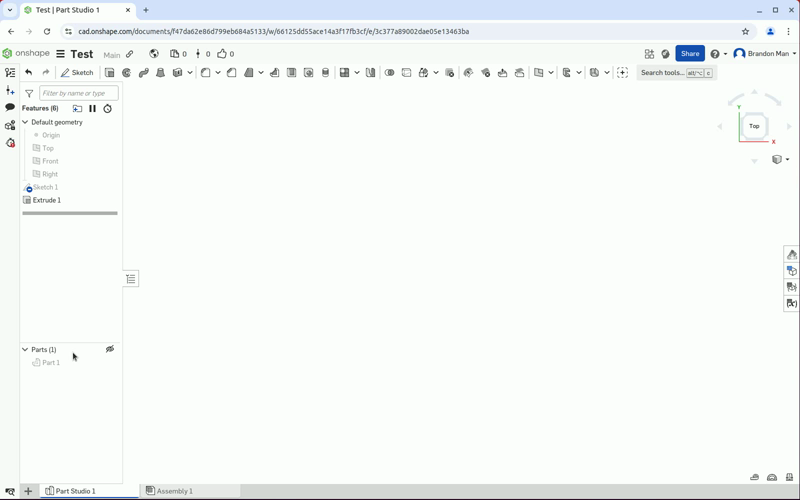
key(up)
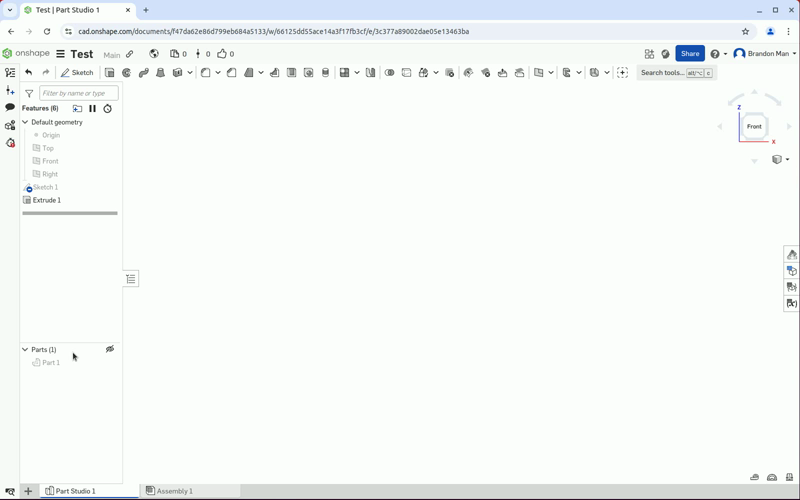
key_up(shift)
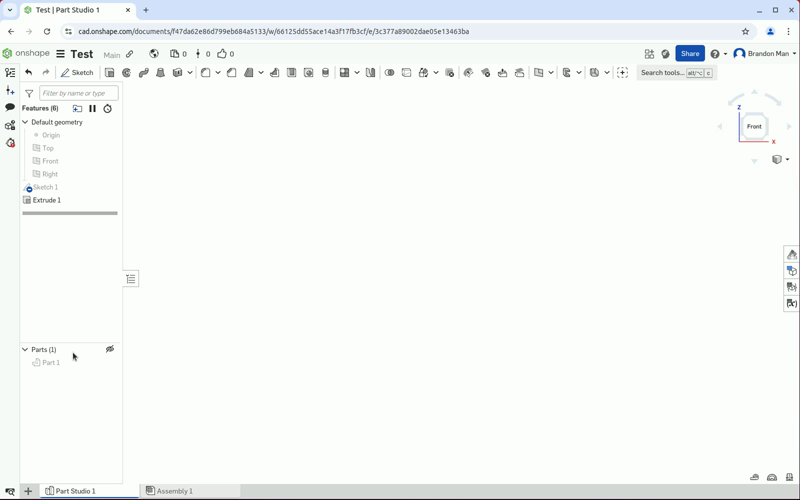
mouse_move(73, 352)
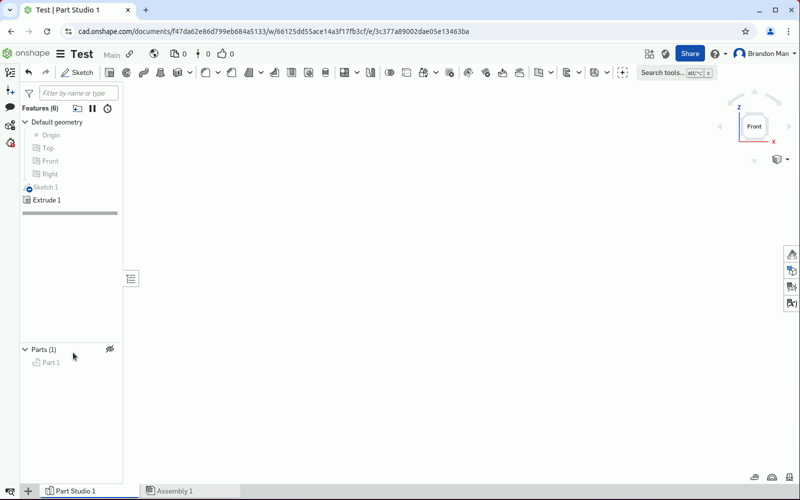
key(shift+y)
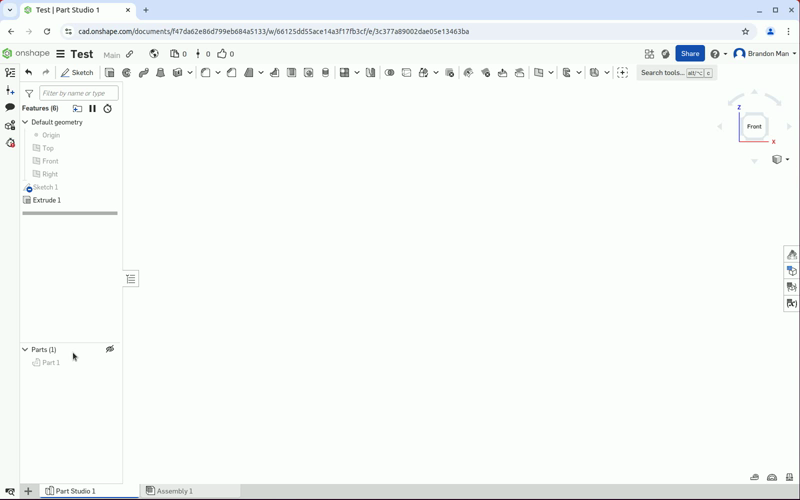
key(shift+s)
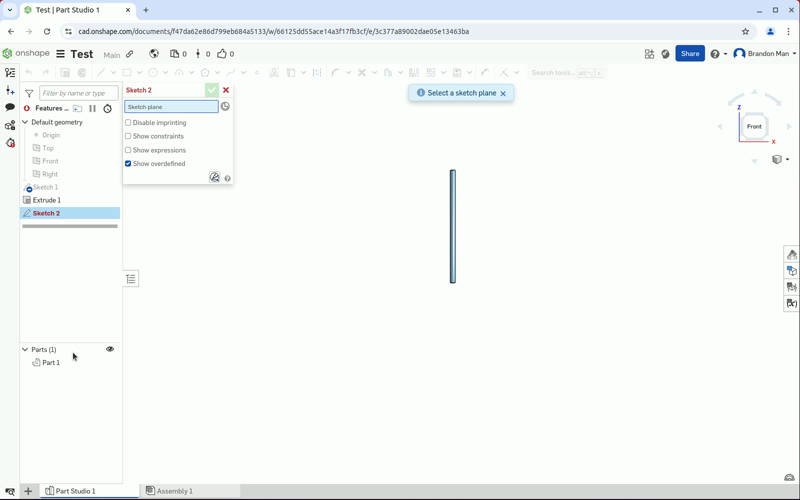
mouse_move(73, 163)
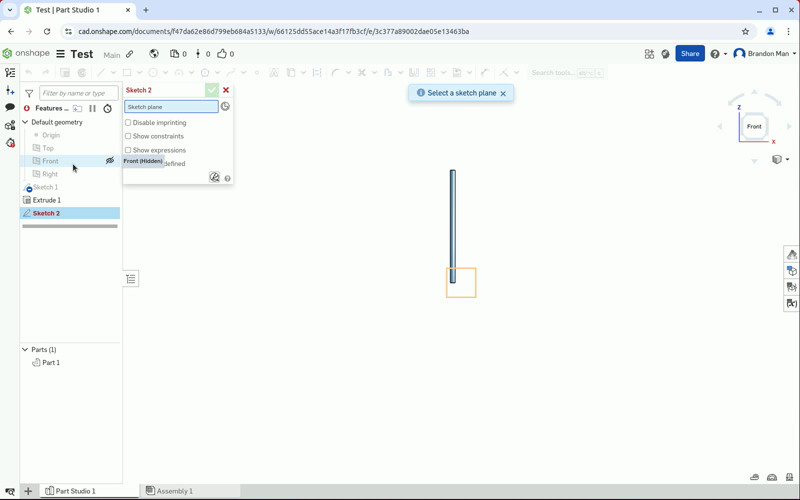
click(73, 163)
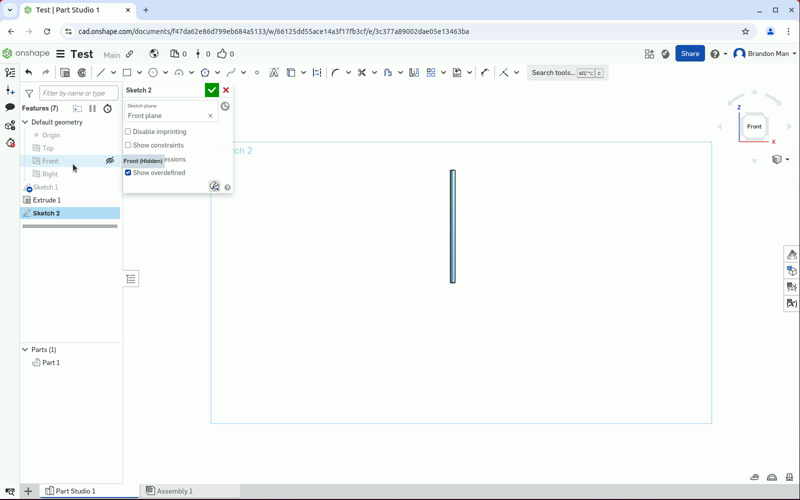
mouse_move(73, 352)
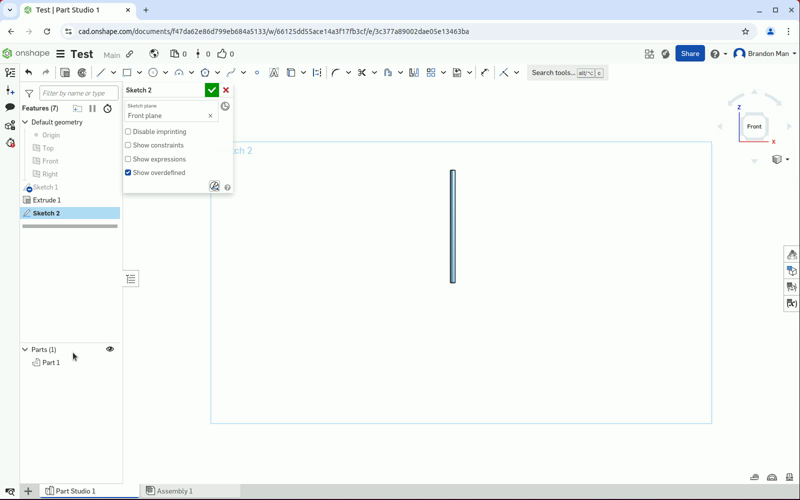
key(y)
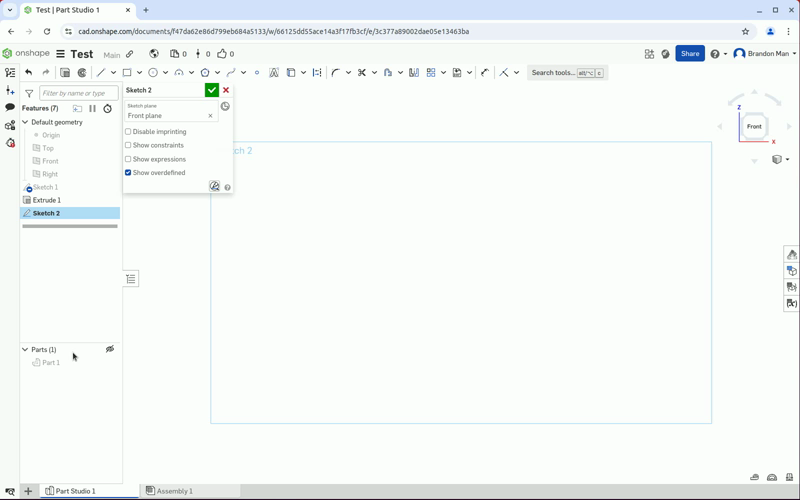
key(l)
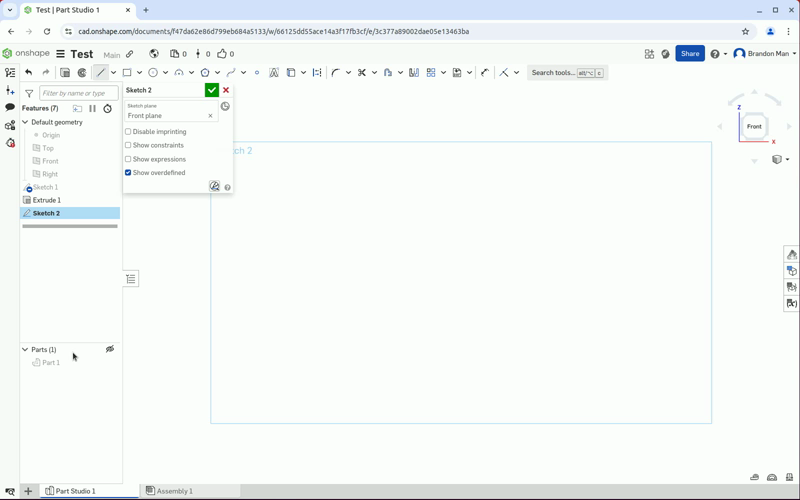
key_down(shift)
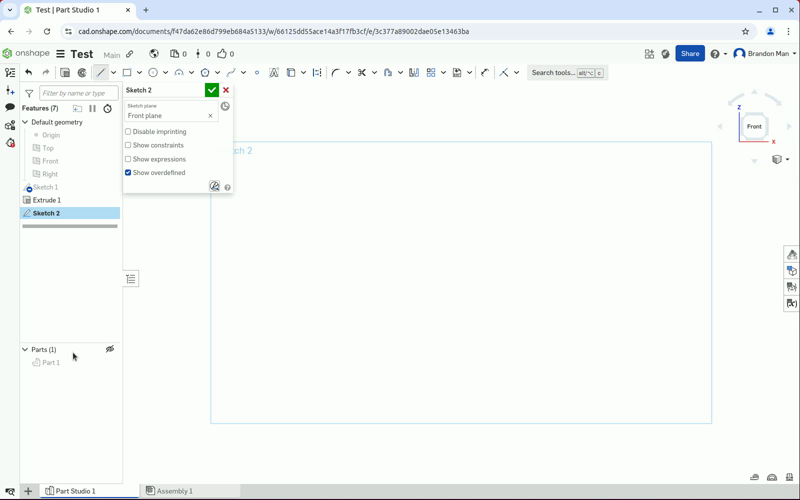
mouse_move(450, 282)
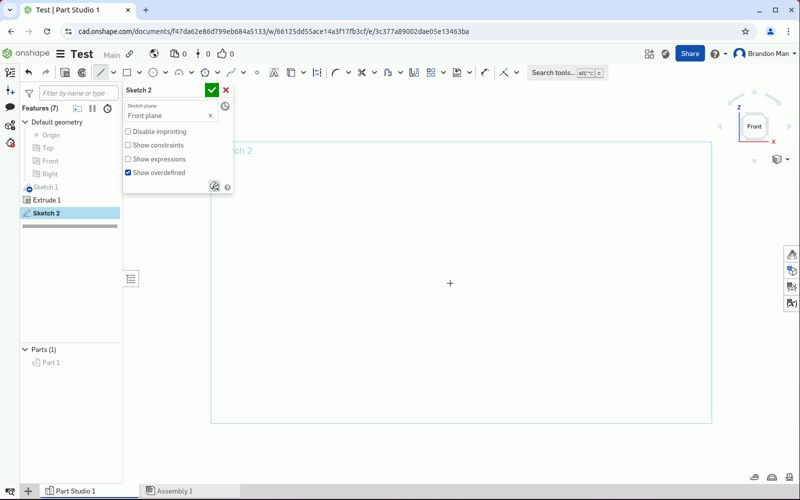
click(450, 282)
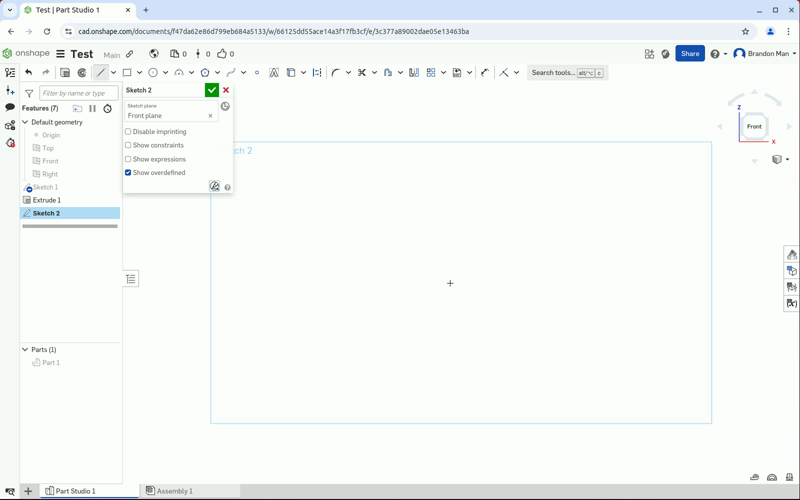
key_up(shift)
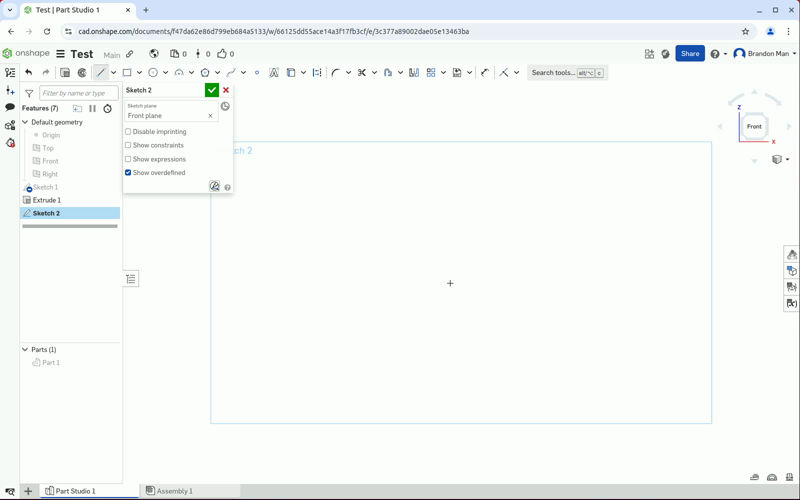
key_down(shift)
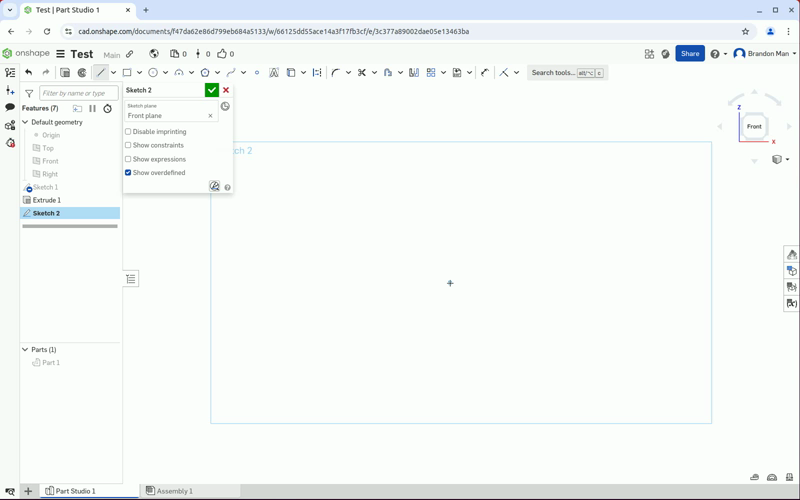
mouse_move(480, 282)
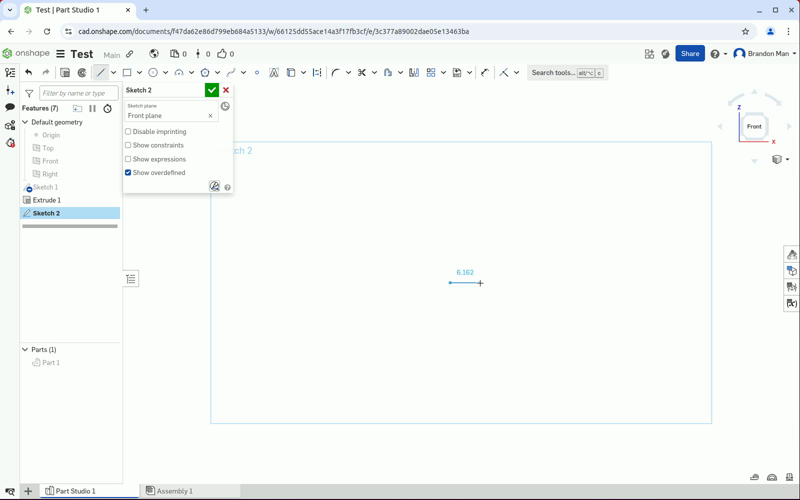
mouse_move(456, 282)
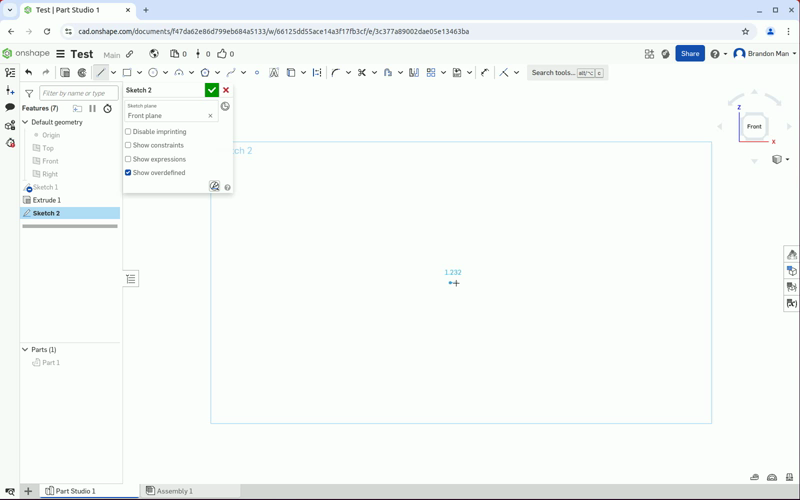
scroll(6)
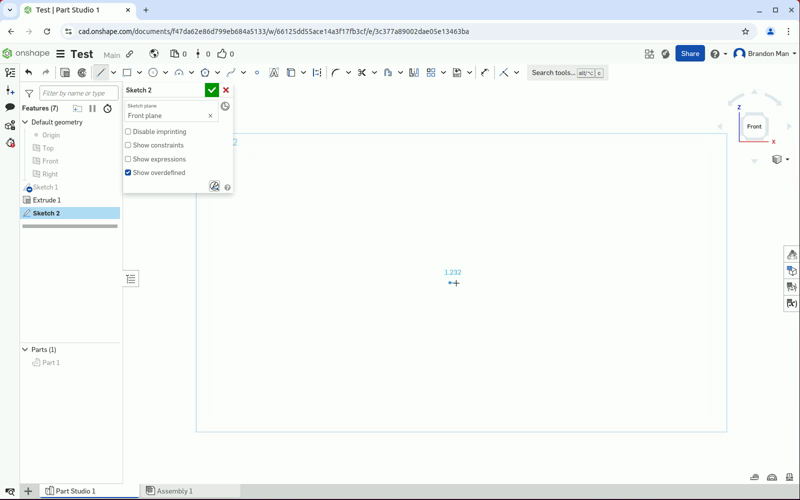
scroll(6)
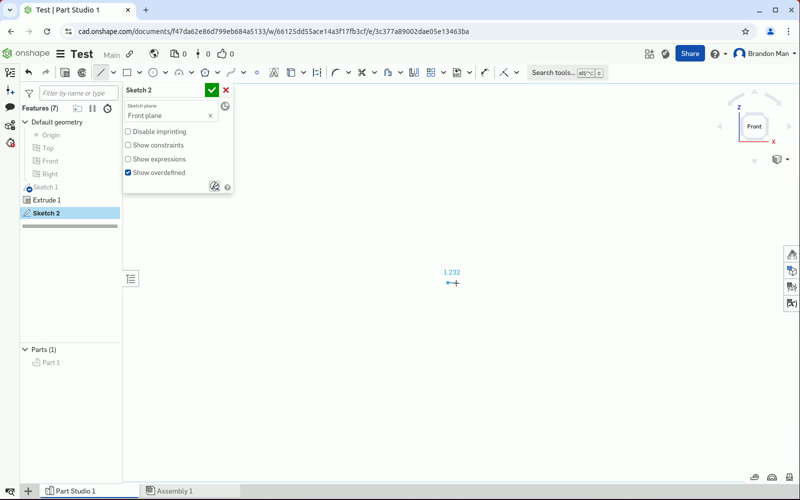
scroll(6)
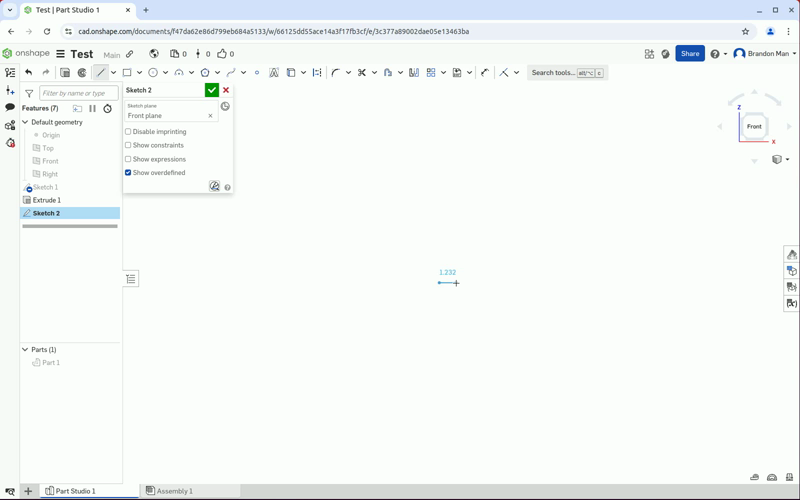
scroll(6)
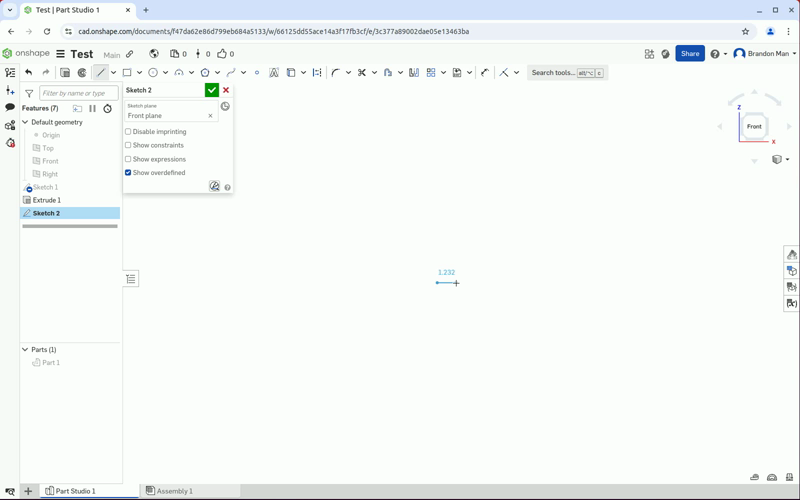
scroll(6)
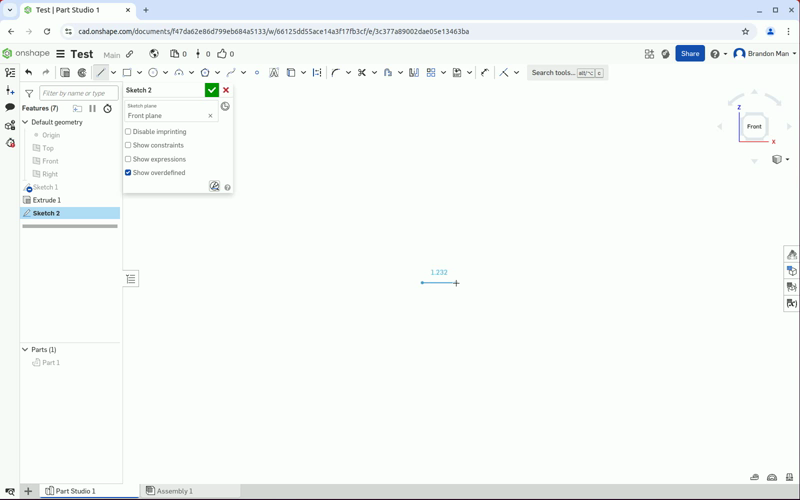
scroll(6)
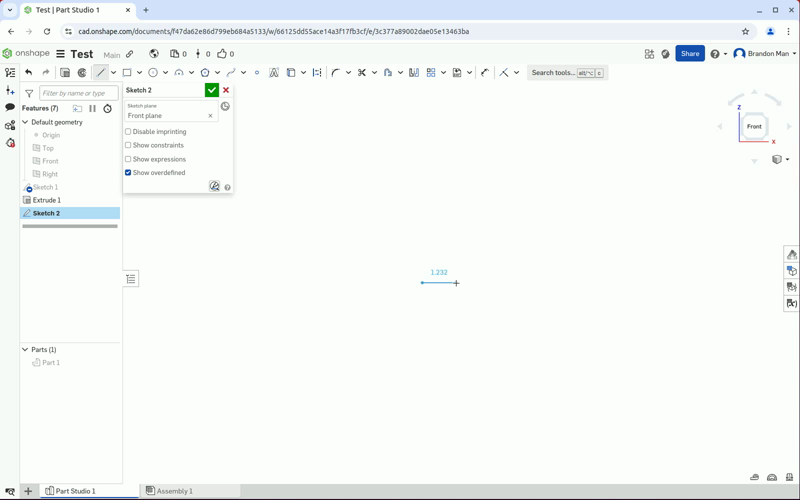
scroll(6)
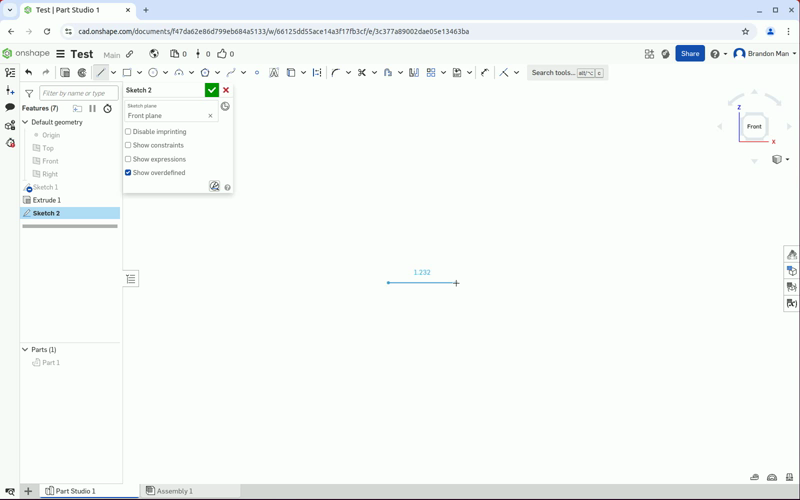
click(456, 282)
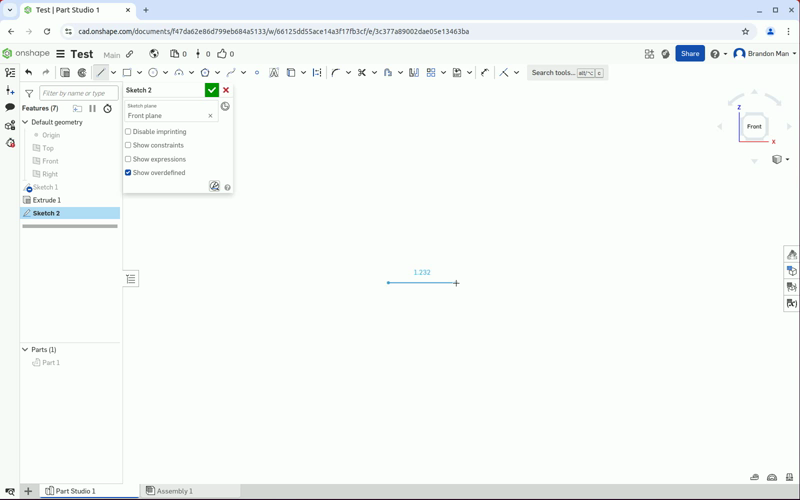
scroll(-6)
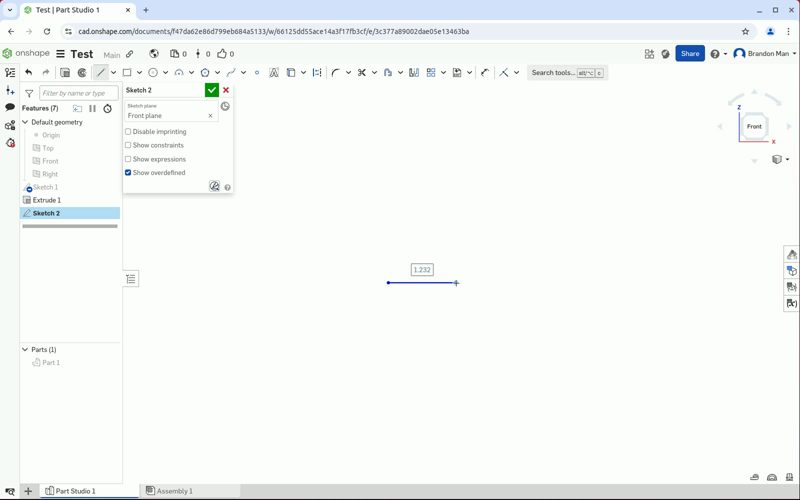
scroll(-6)
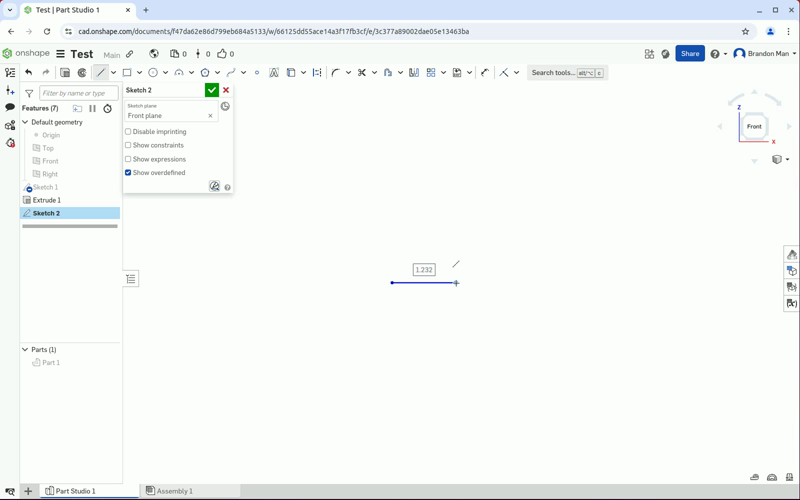
scroll(-6)
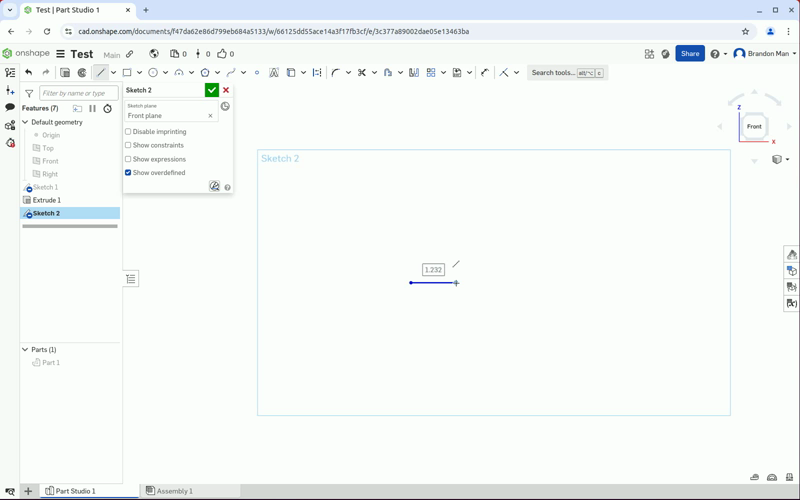
scroll(-6)
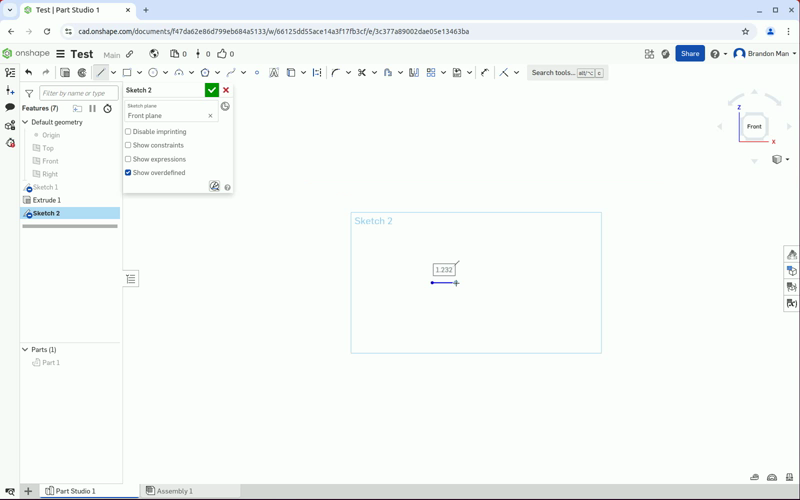
scroll(-6)
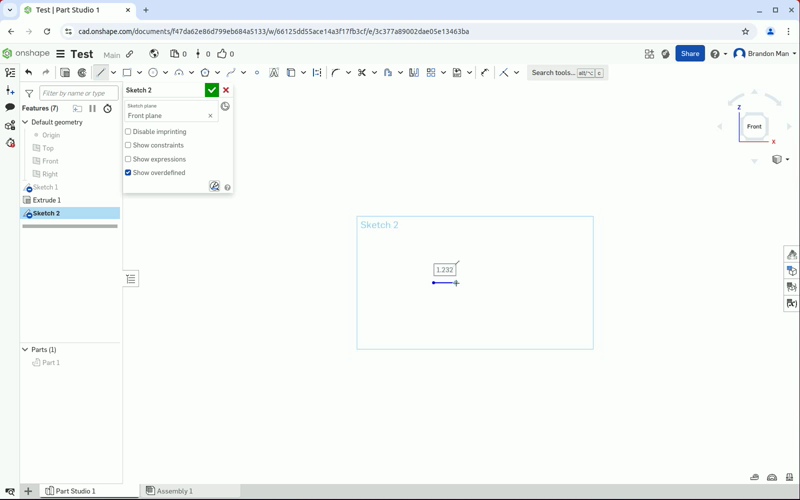
scroll(-6)
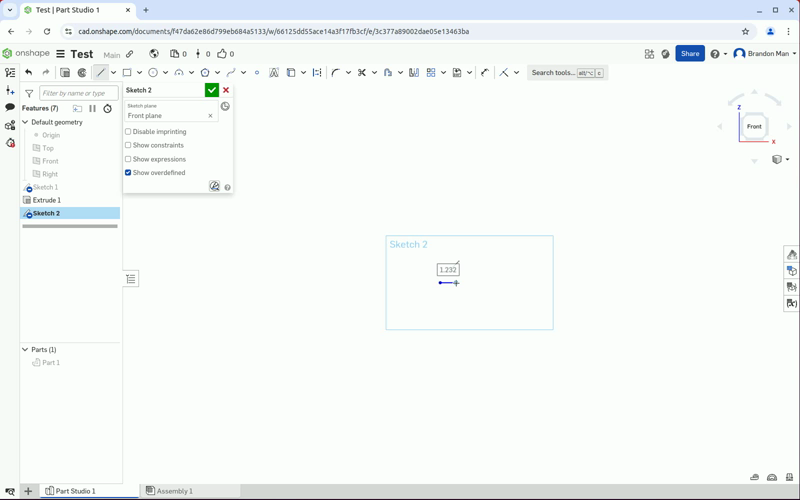
scroll(-6)
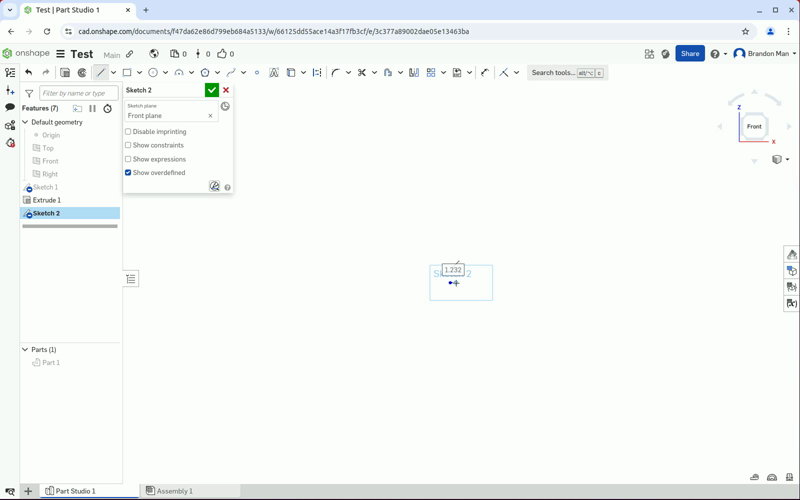
key_up(shift)
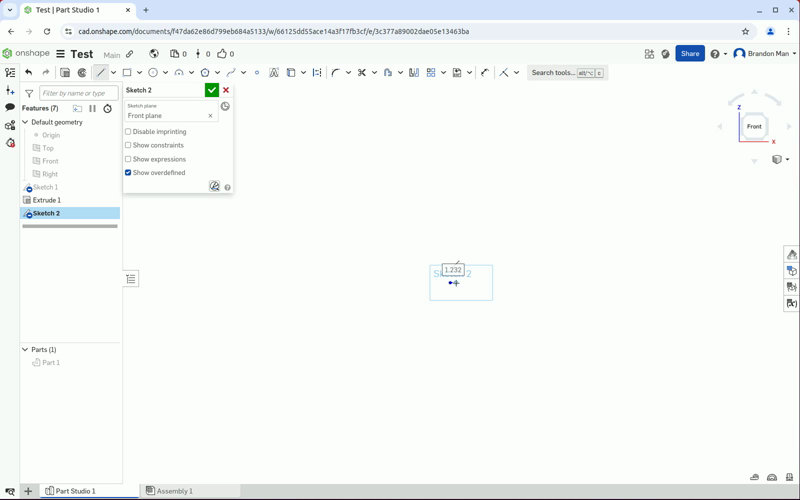
key_down(shift)
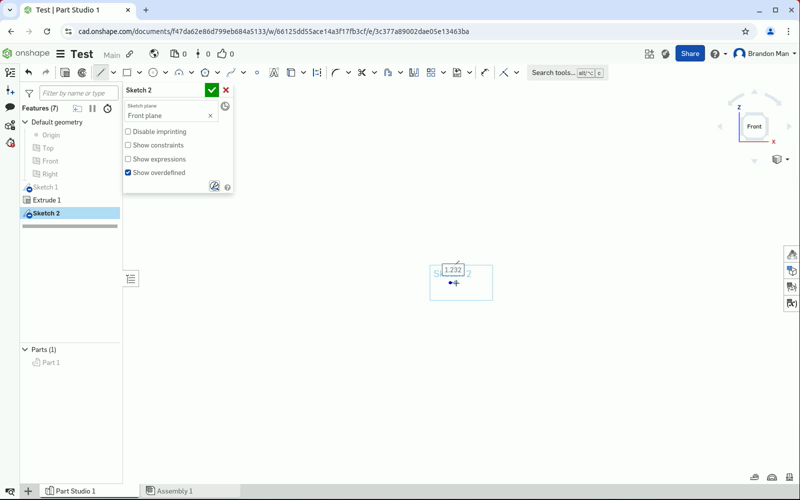
mouse_move(486, 282)
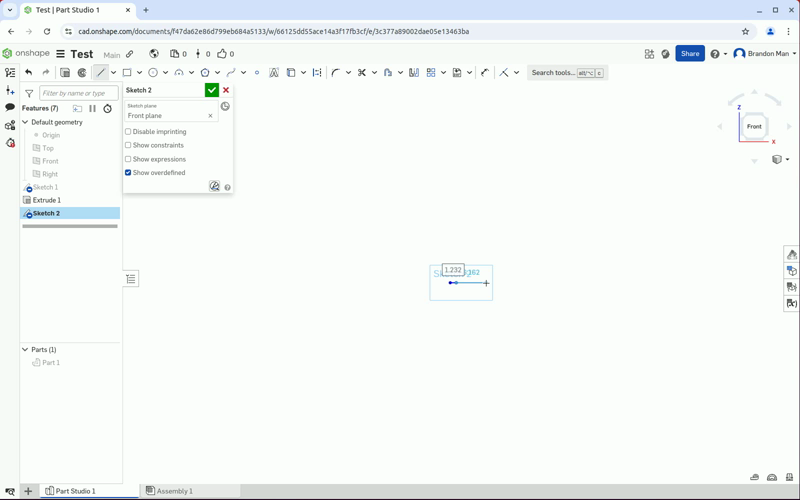
mouse_move(456, 277)
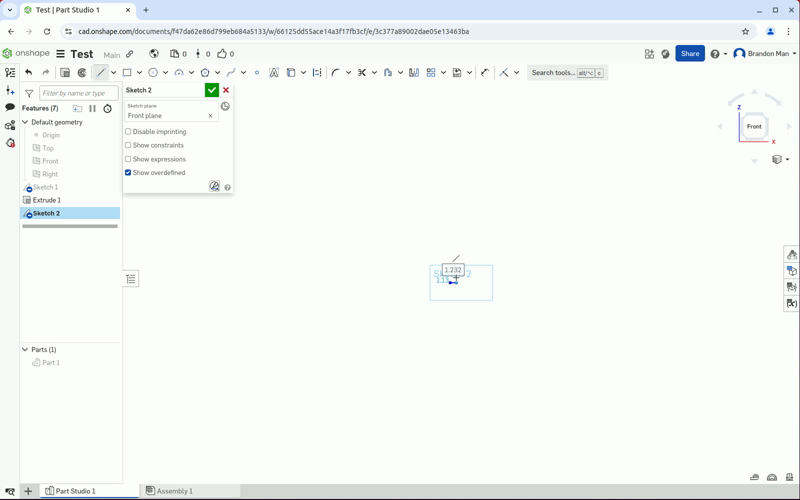
scroll(6)
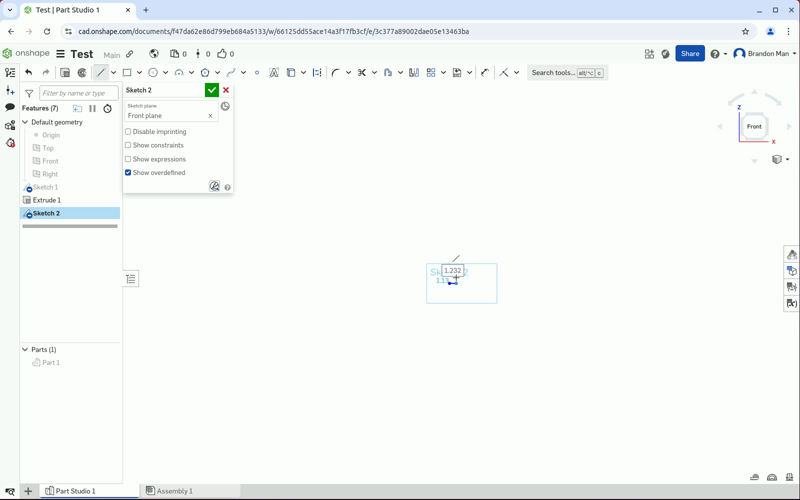
scroll(6)
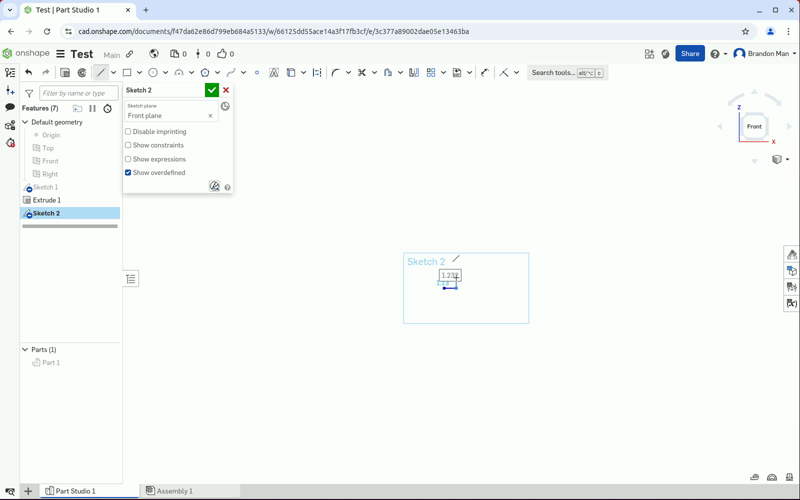
scroll(6)
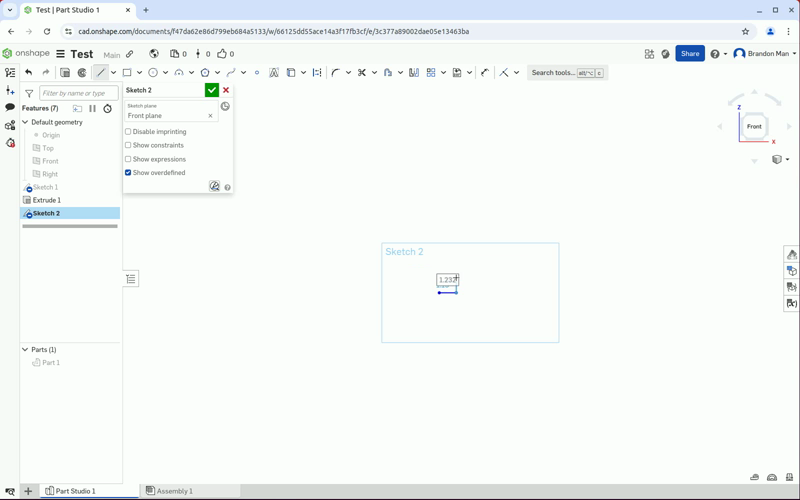
scroll(6)
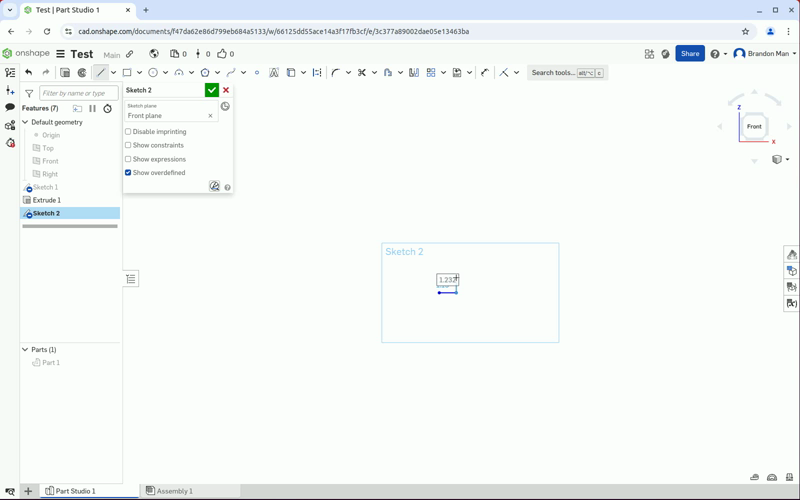
scroll(6)
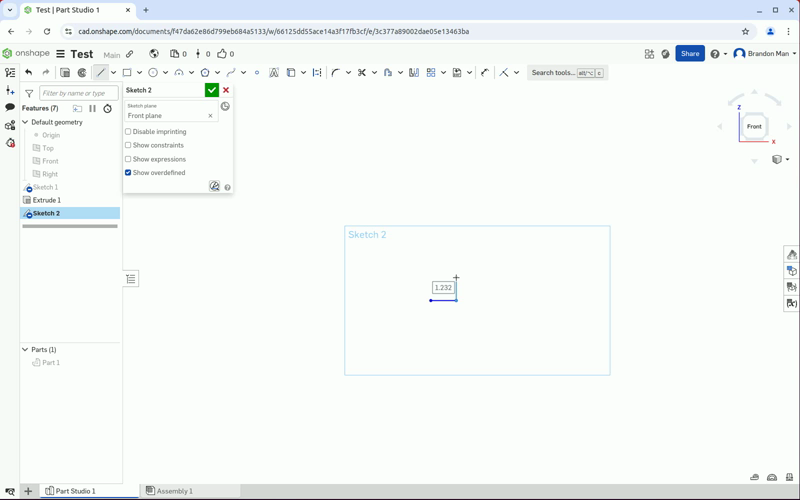
scroll(6)
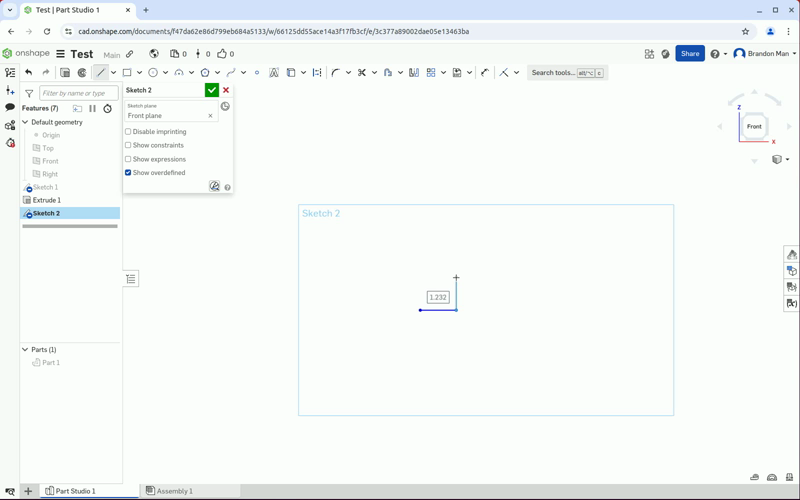
scroll(6)
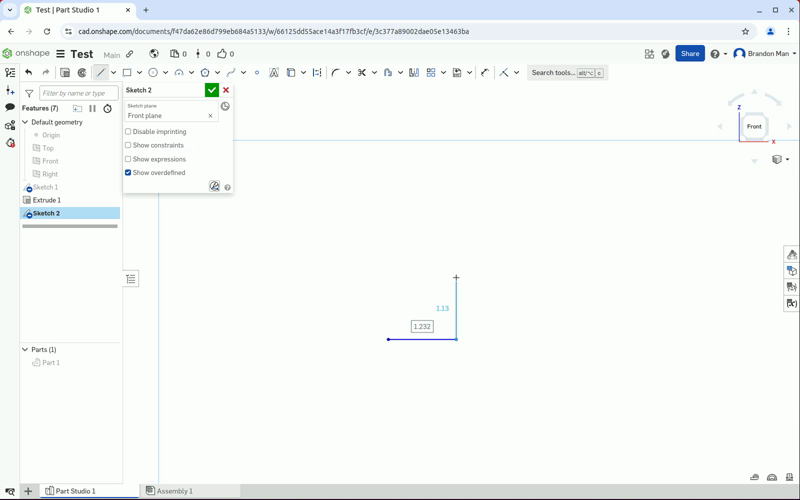
click(456, 277)
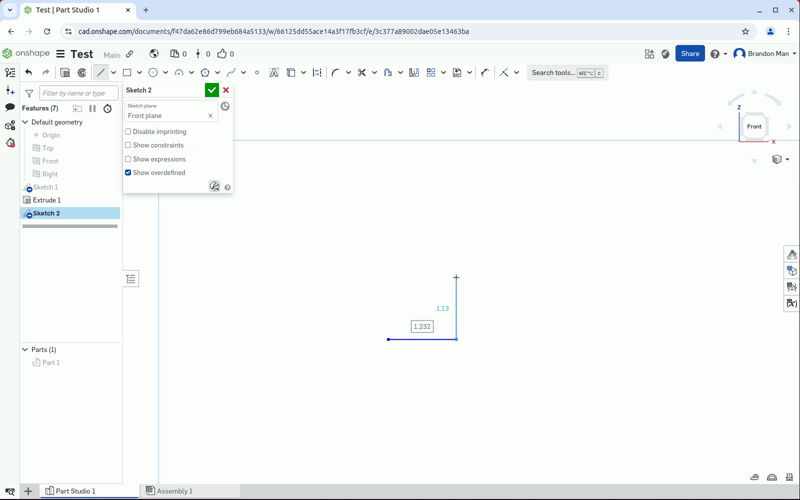
scroll(-6)
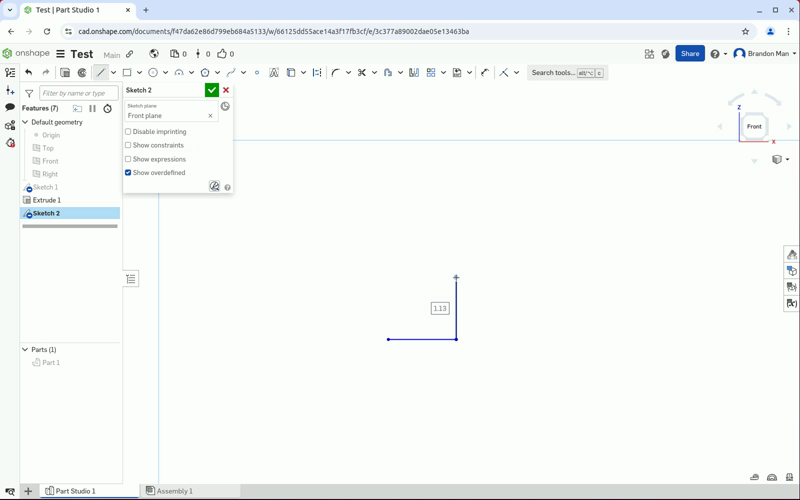
scroll(-6)
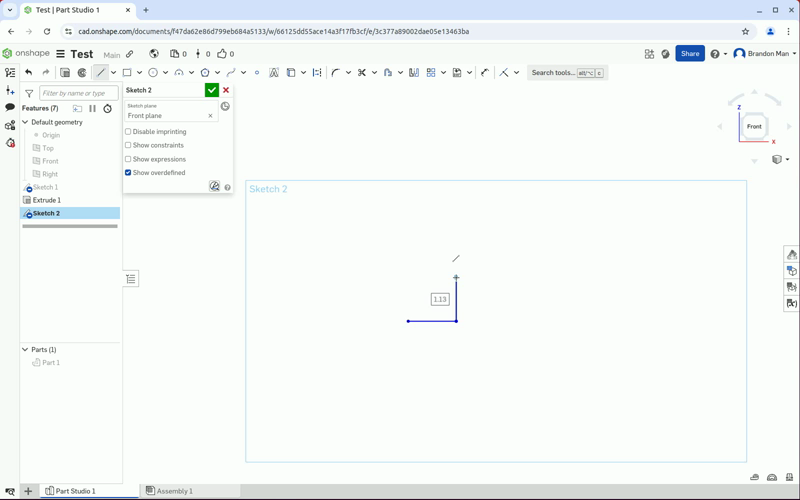
scroll(-6)
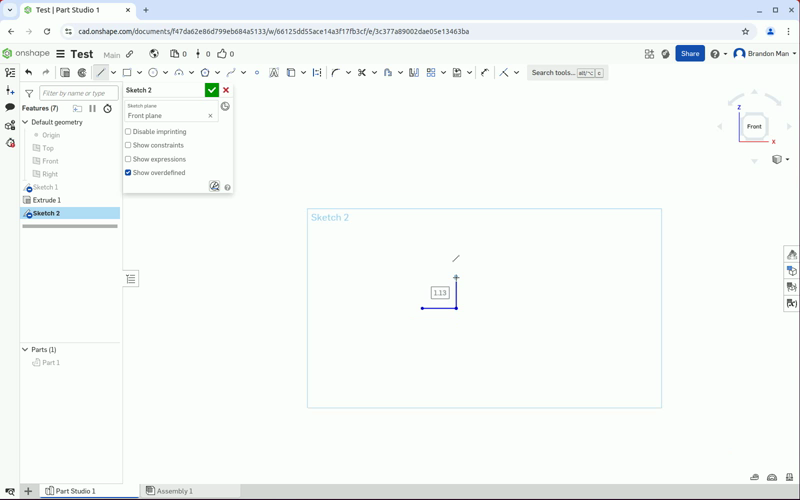
scroll(-6)
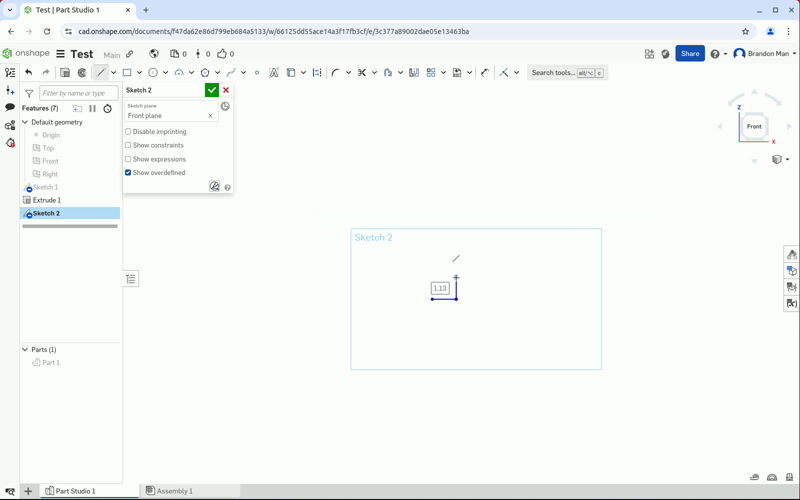
scroll(-6)
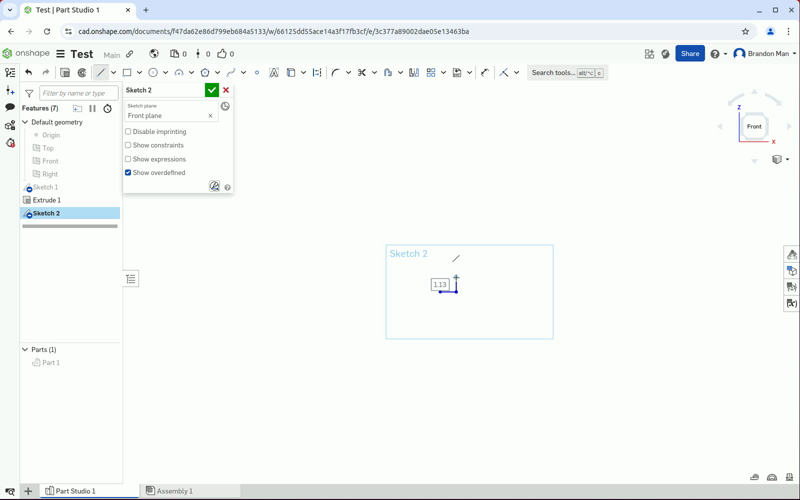
scroll(-6)
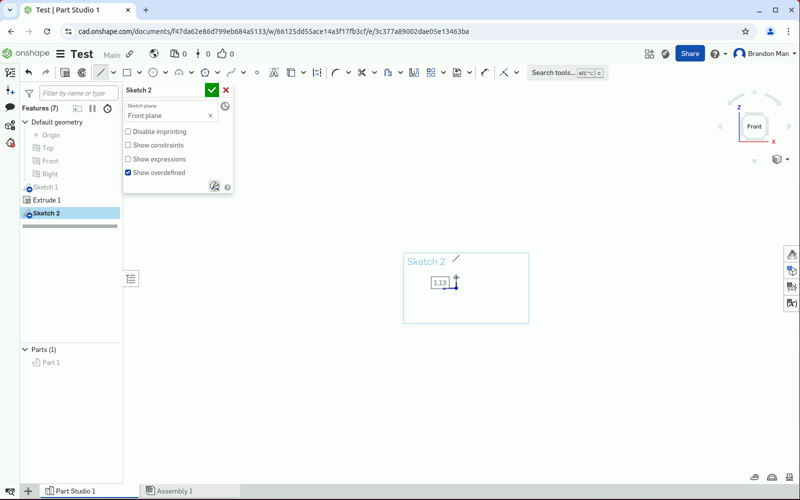
scroll(-6)
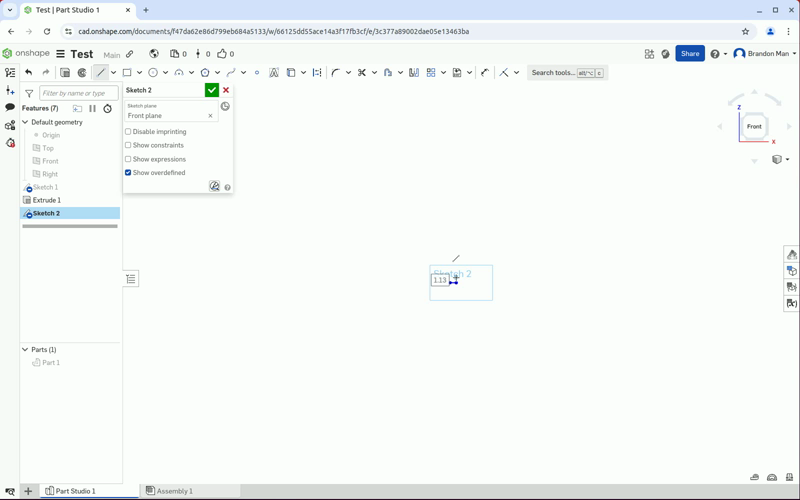
key_up(shift)
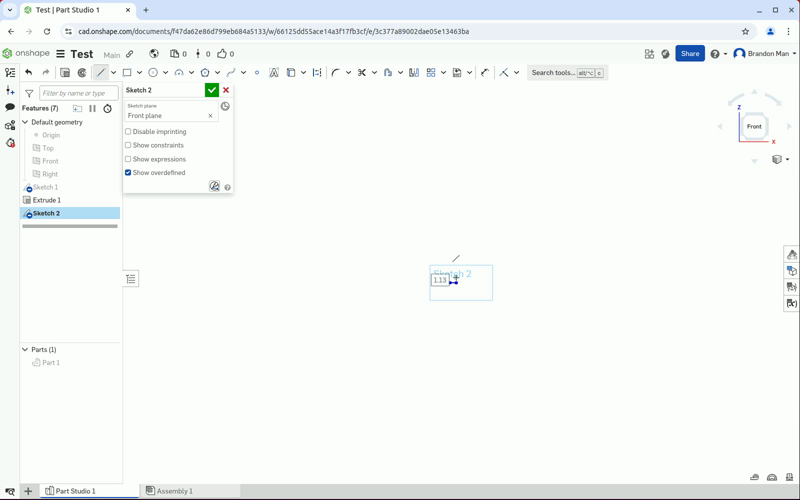
mouse_move(486, 277)
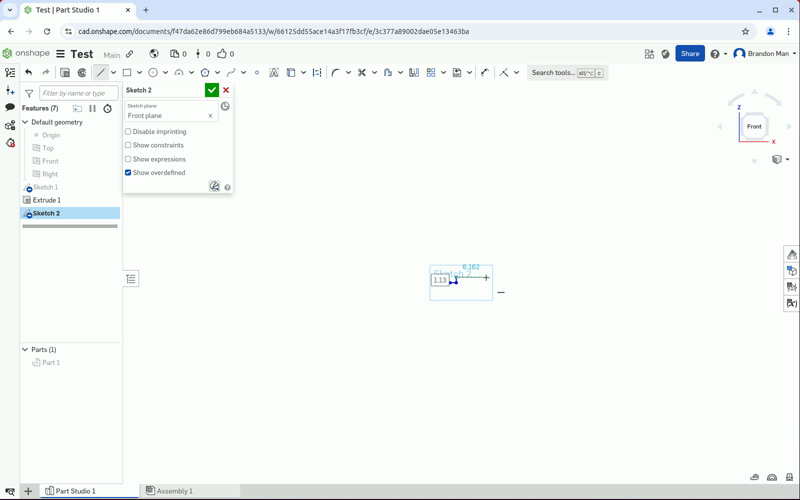
key_down(shift)
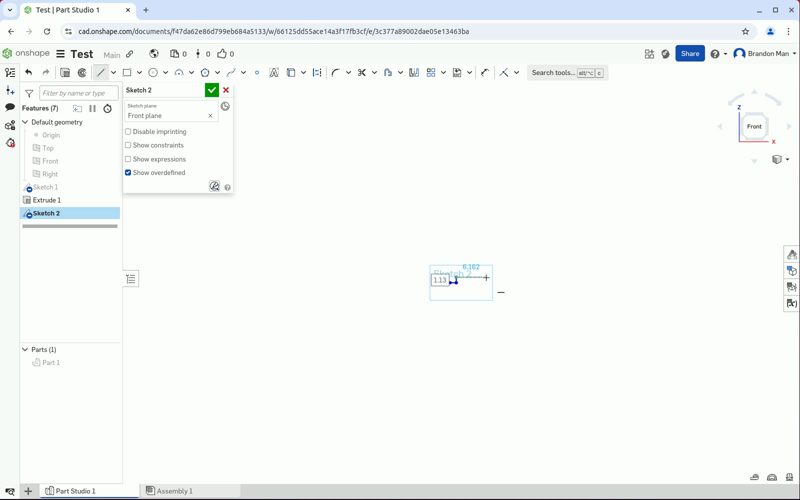
mouse_move(450, 282)
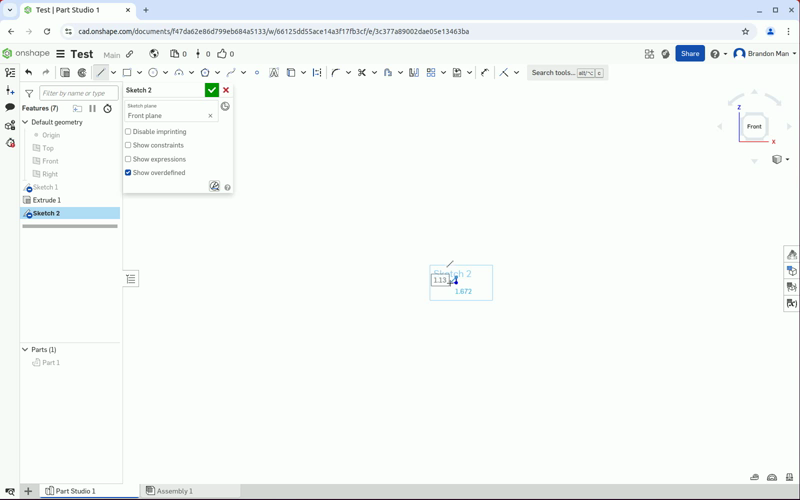
key_up(shift)
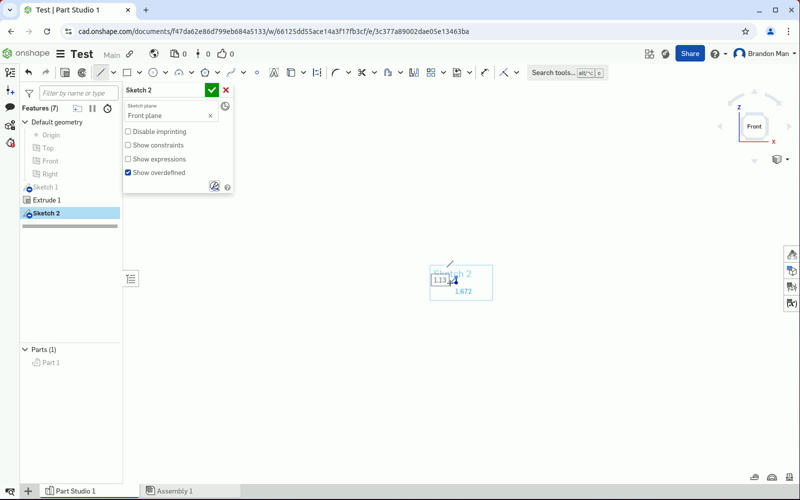
click(450, 282)
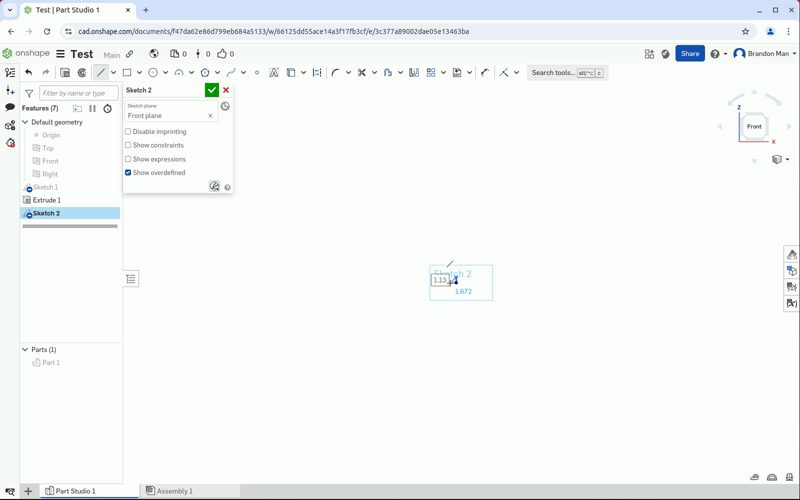
key(esc)
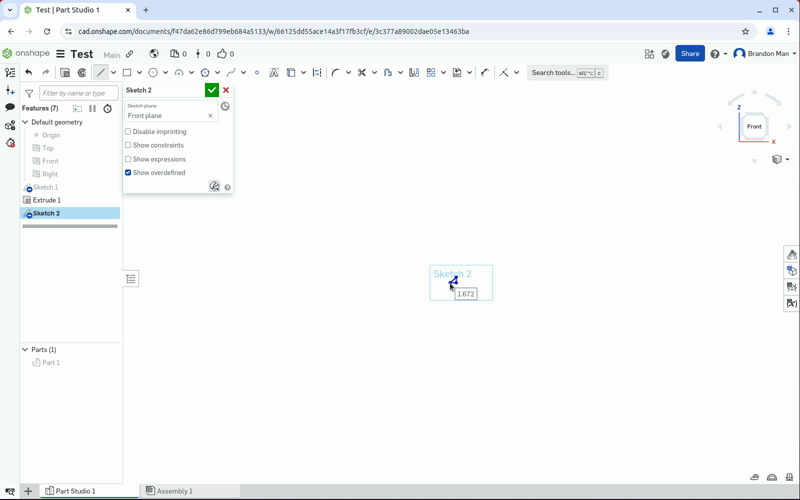
mouse_move(455, 281)
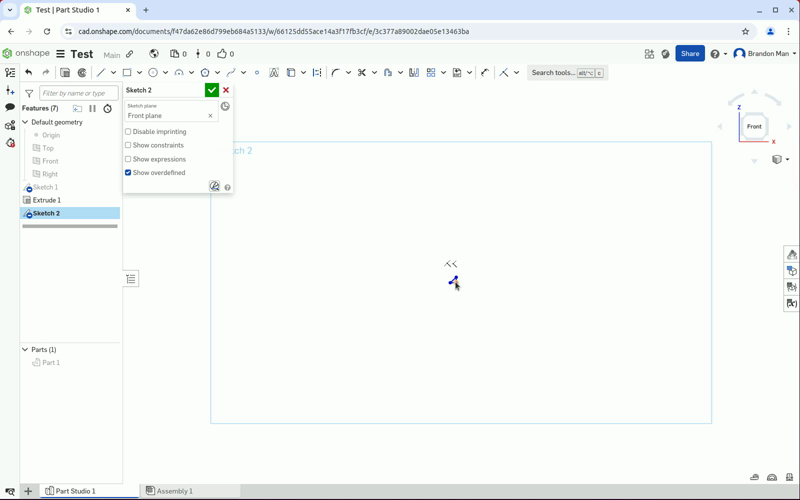
scroll(6)
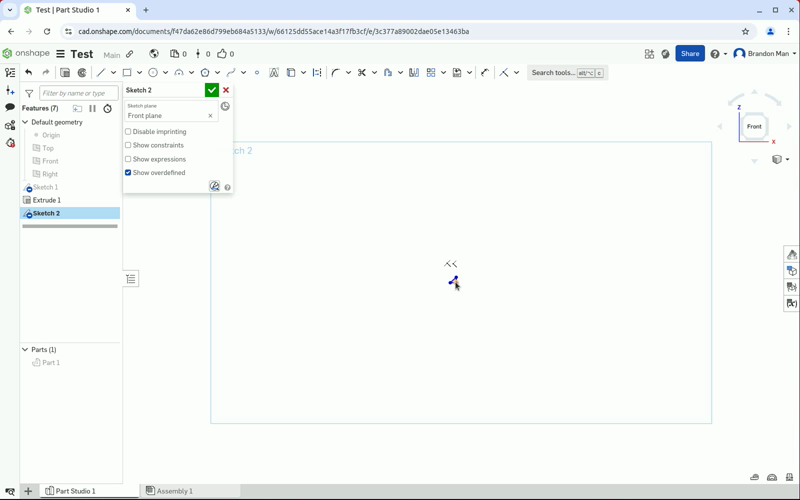
scroll(6)
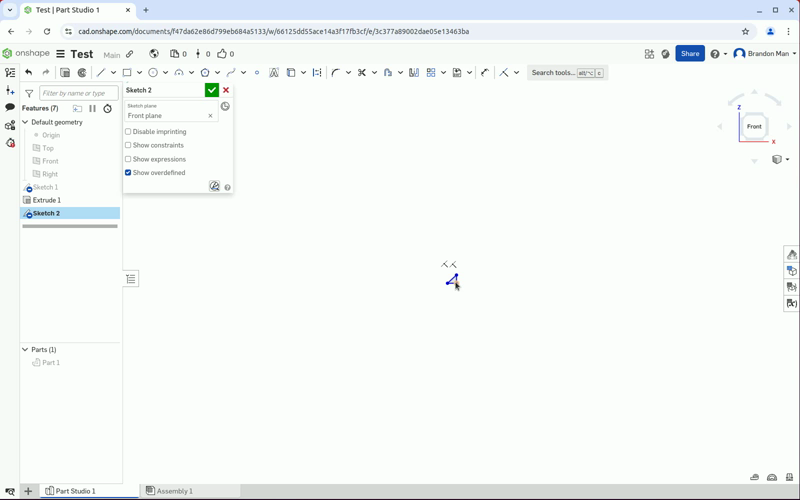
scroll(6)
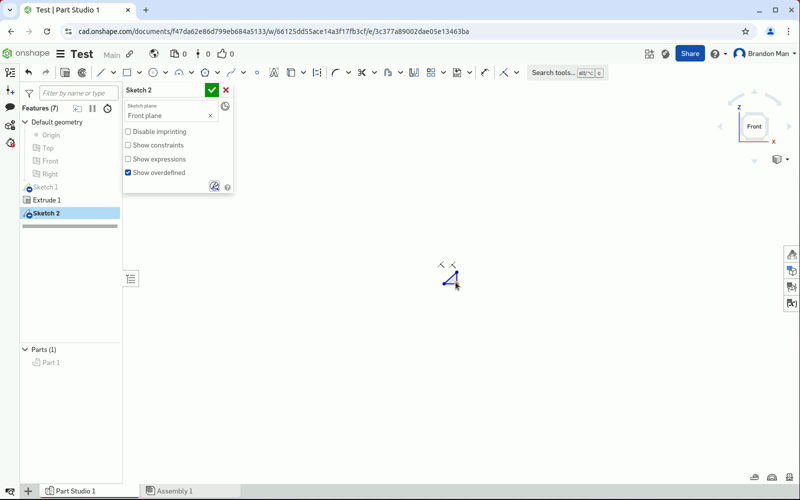
scroll(6)
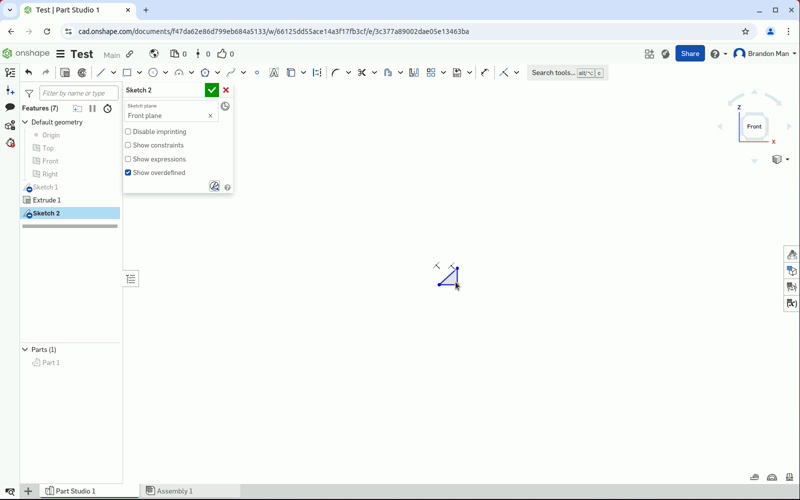
scroll(6)
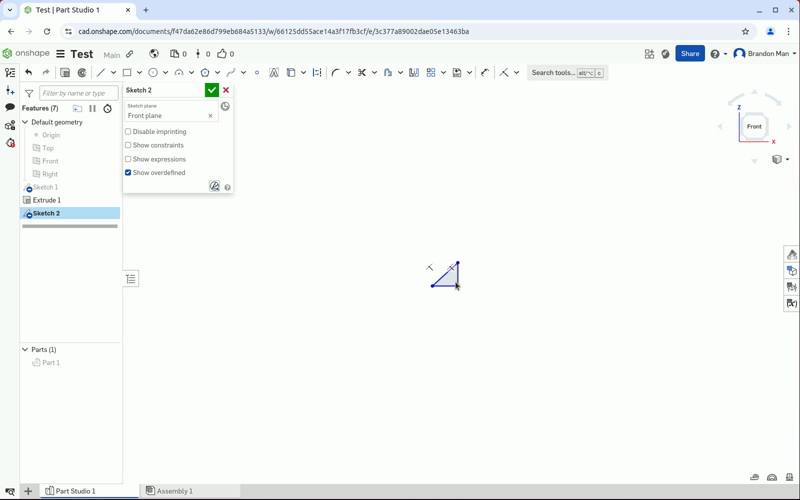
scroll(6)
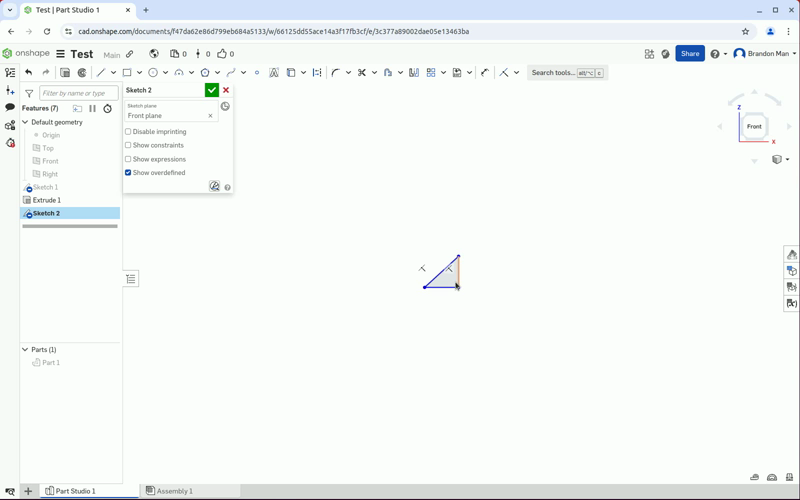
scroll(6)
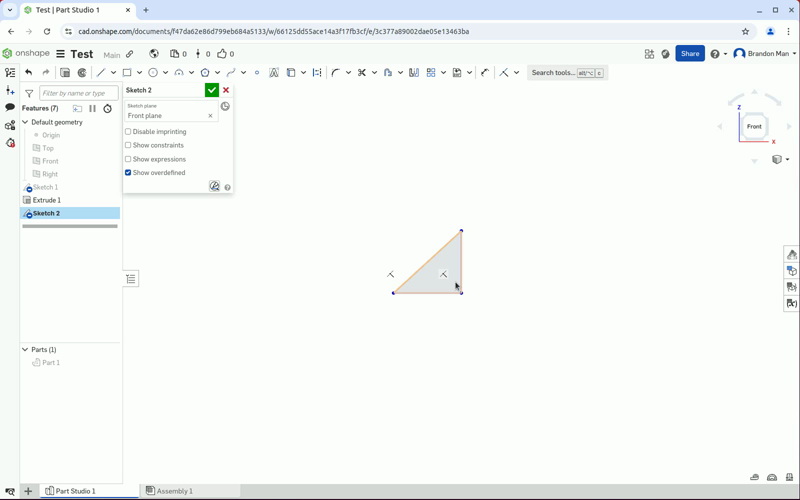
click(455, 281)
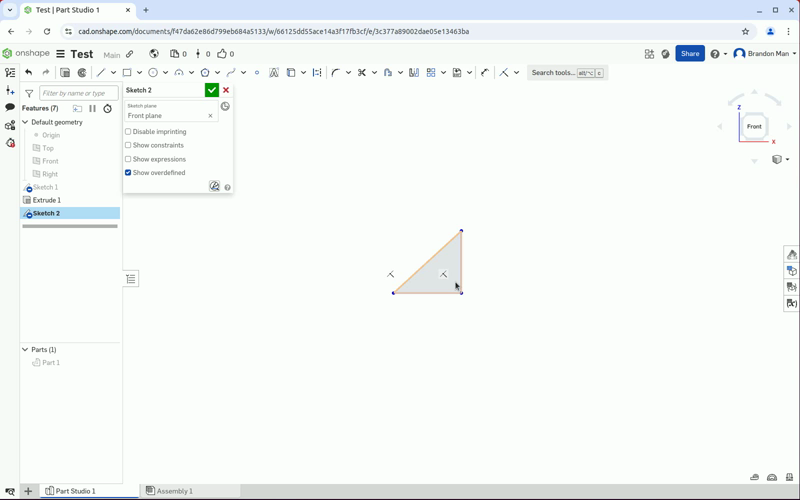
scroll(-6)
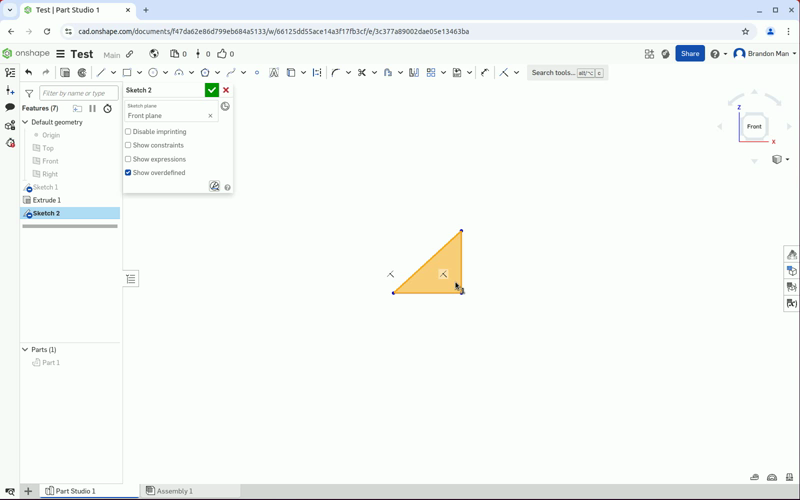
scroll(-6)
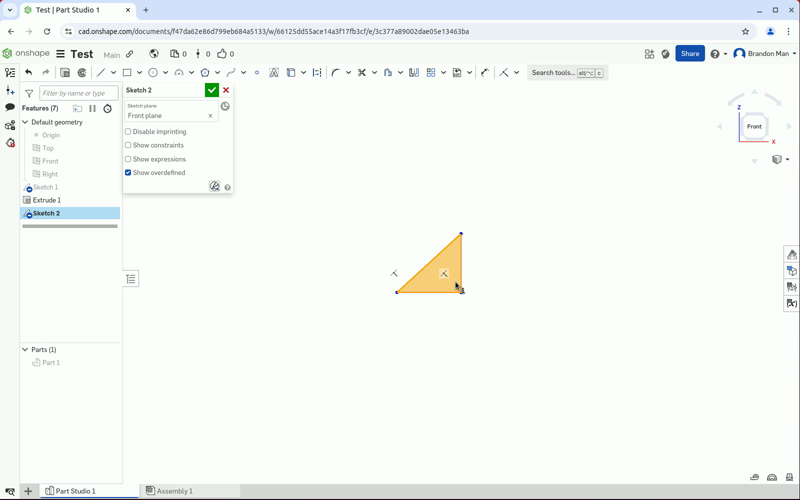
scroll(-6)
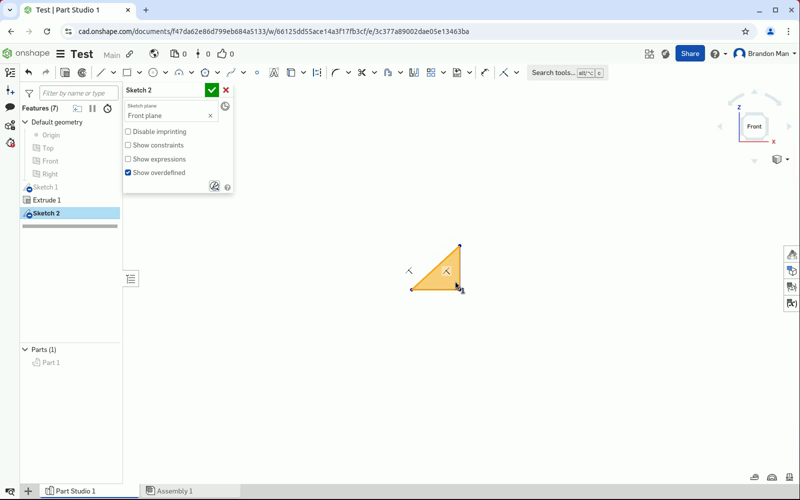
scroll(-6)
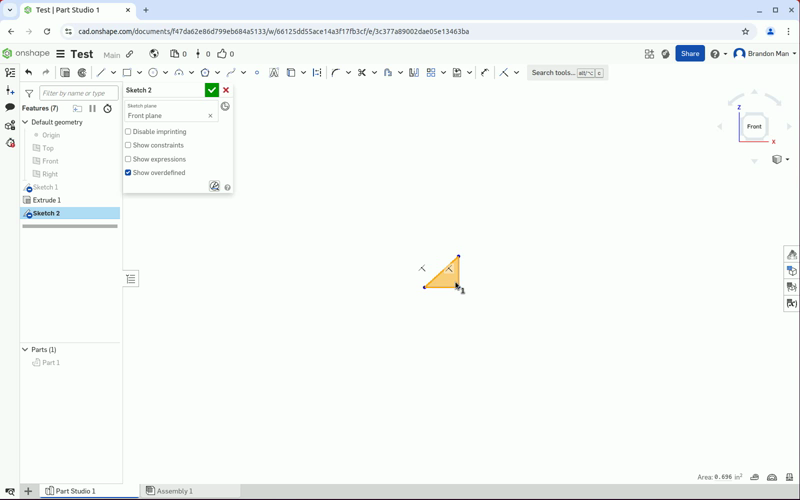
scroll(-6)
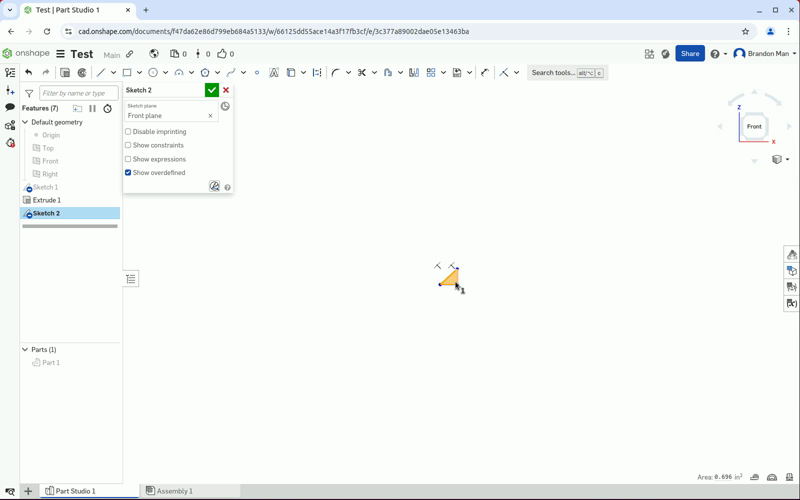
scroll(-6)
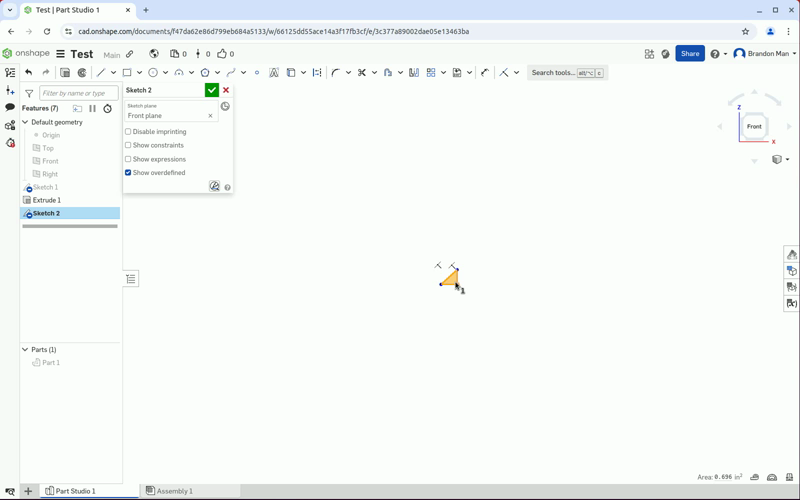
scroll(-6)
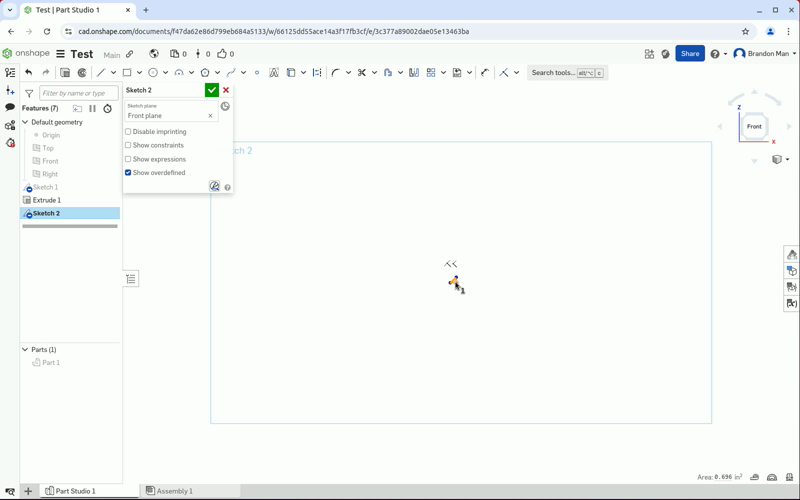
mouse_move(73, 352)
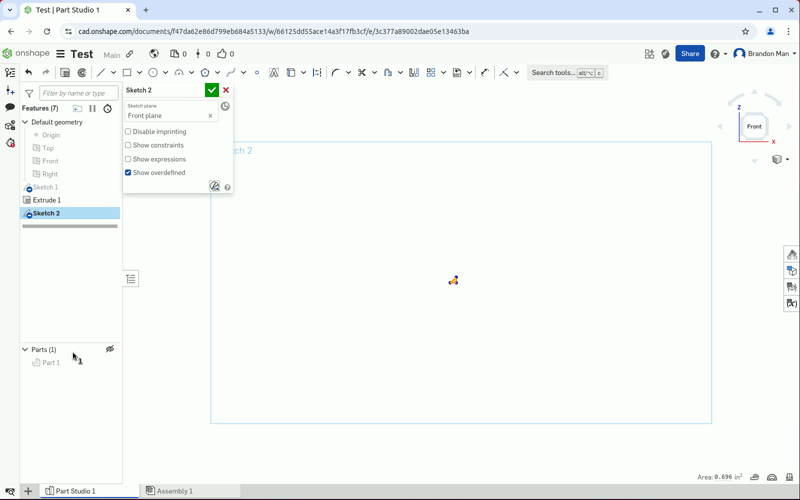
key(shift+y)
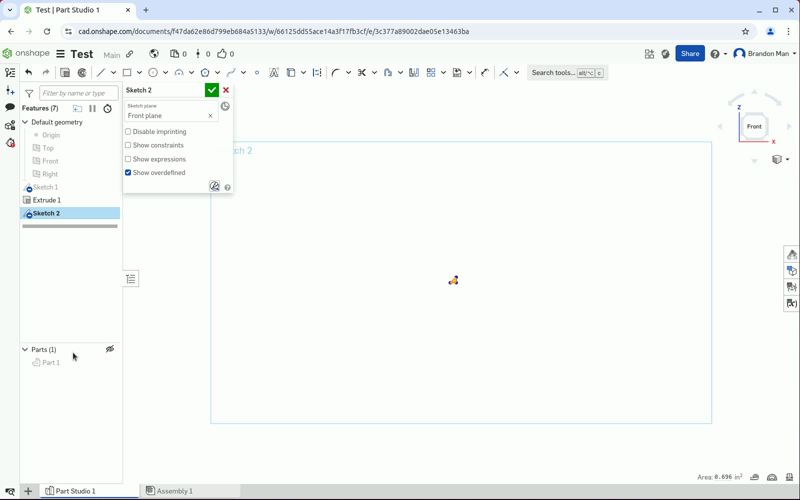
key(shift+e)
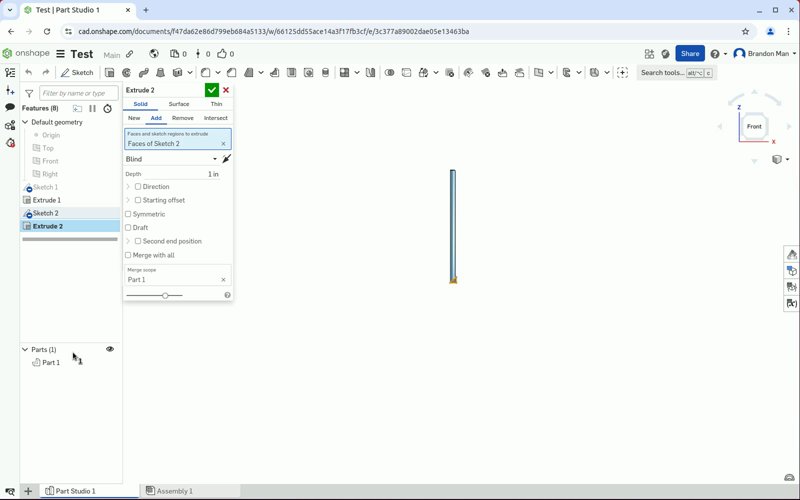
mouse_move(143, 106)
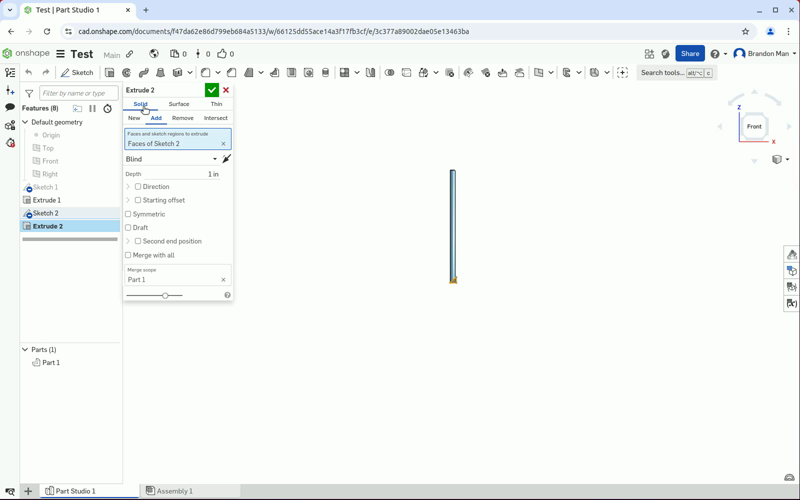
click(143, 106)
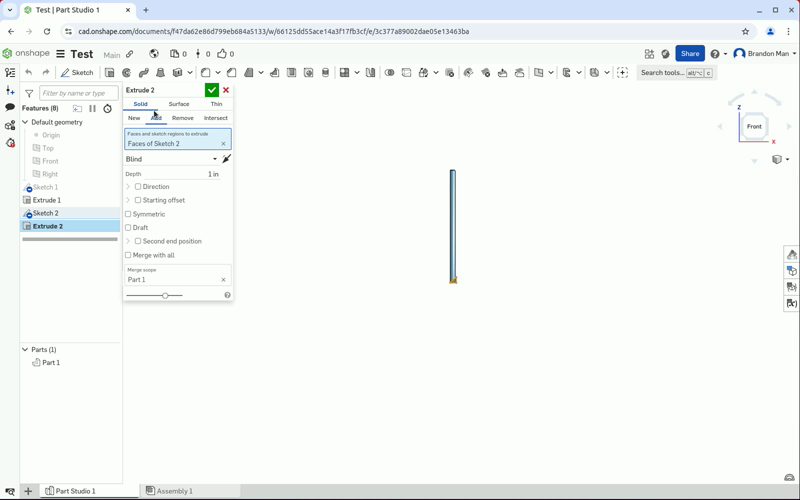
mouse_move(186, 120)
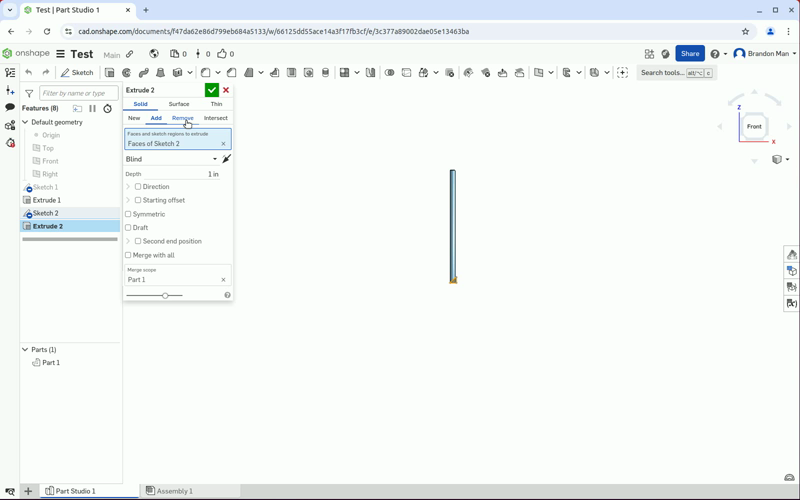
click(186, 120)
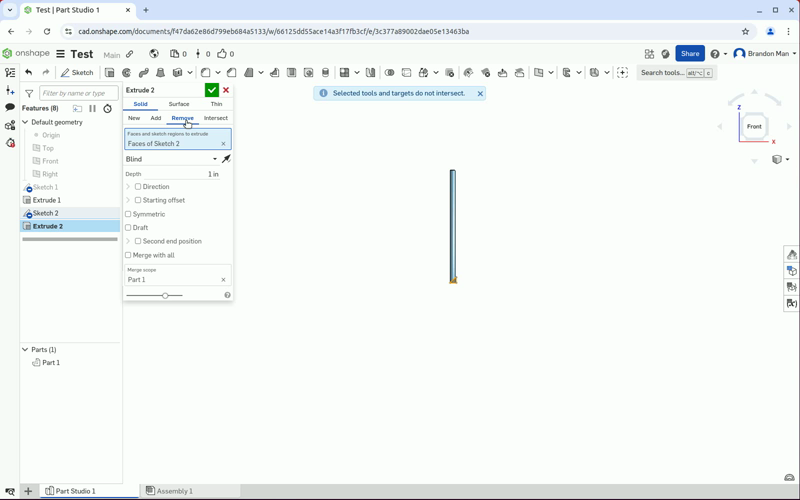
key(tab, 4)
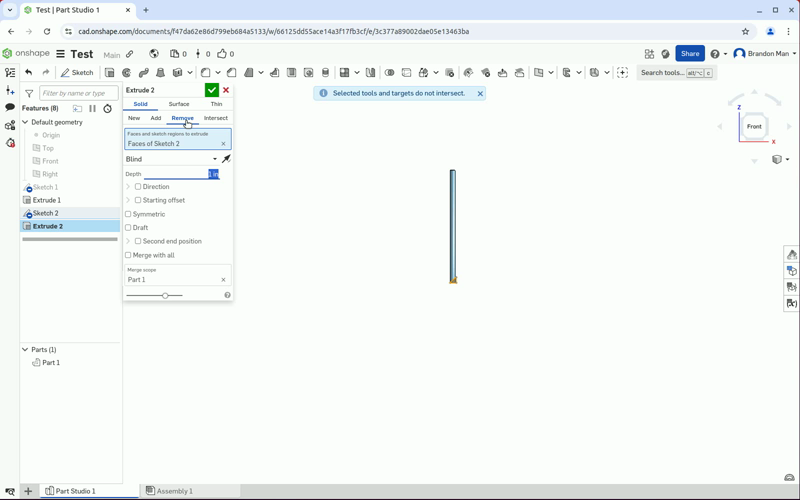
text(-1.444)
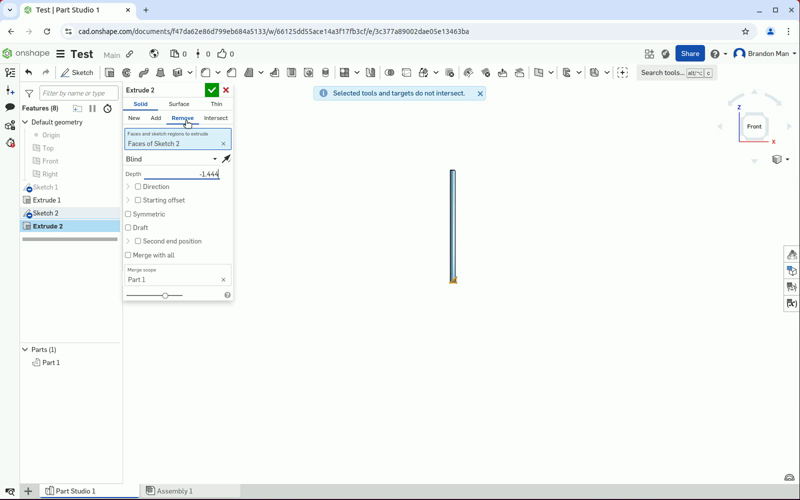
key(tab, 6)
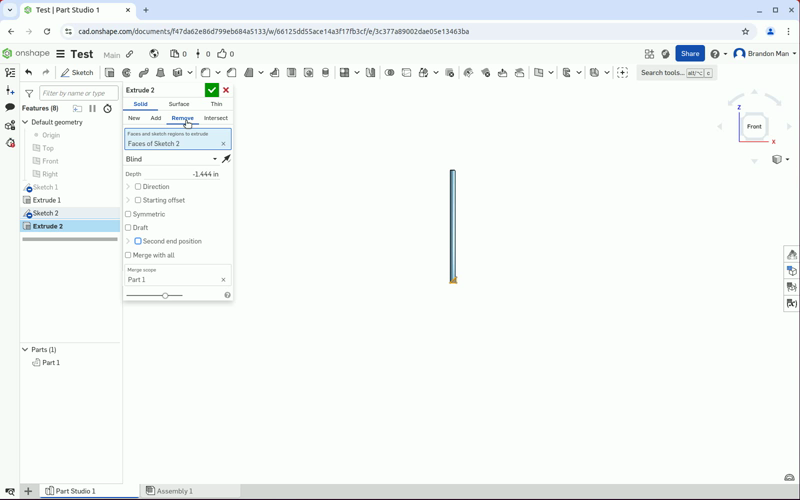
key(space)
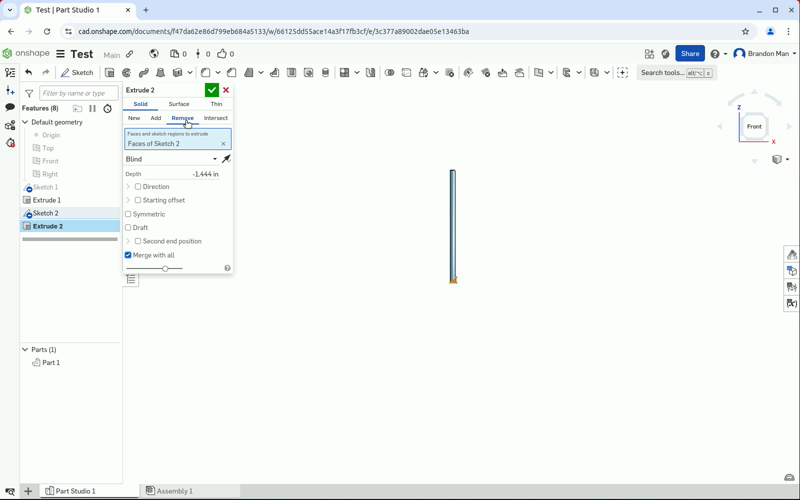
key(enter)
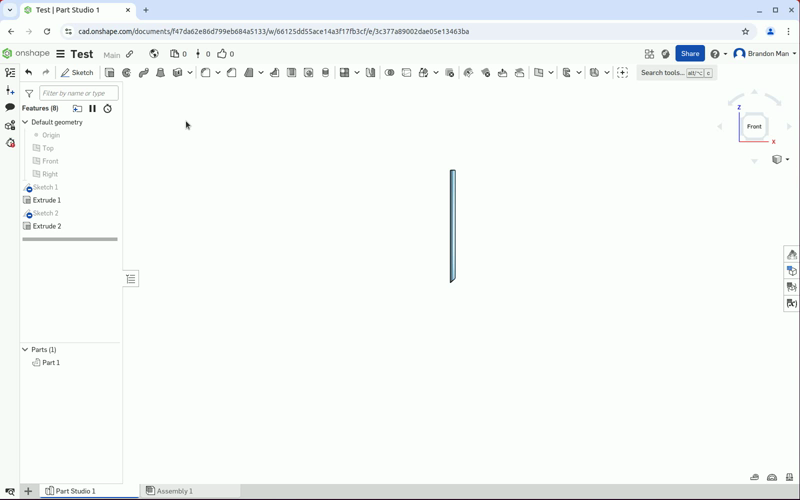
key(shift+h)
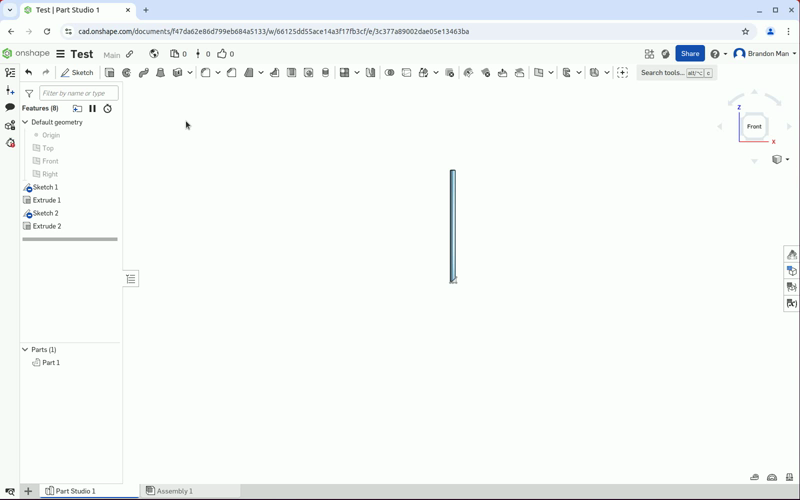
key(shift+h)
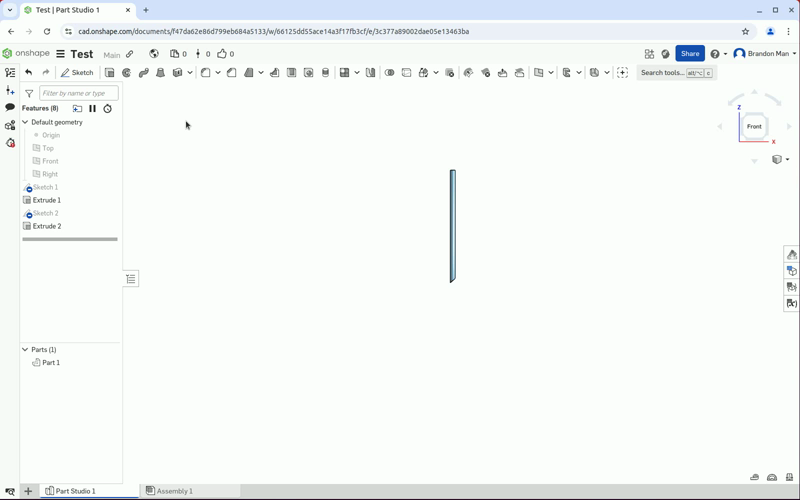
mouse_move(73, 189)
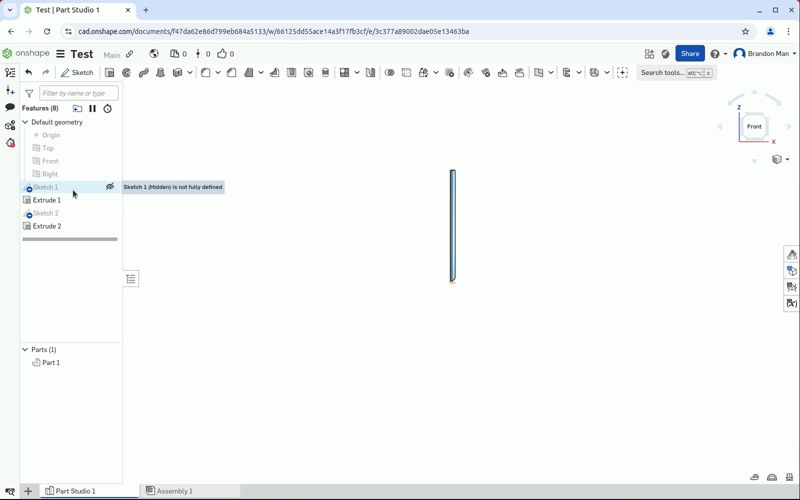
click(73, 189)
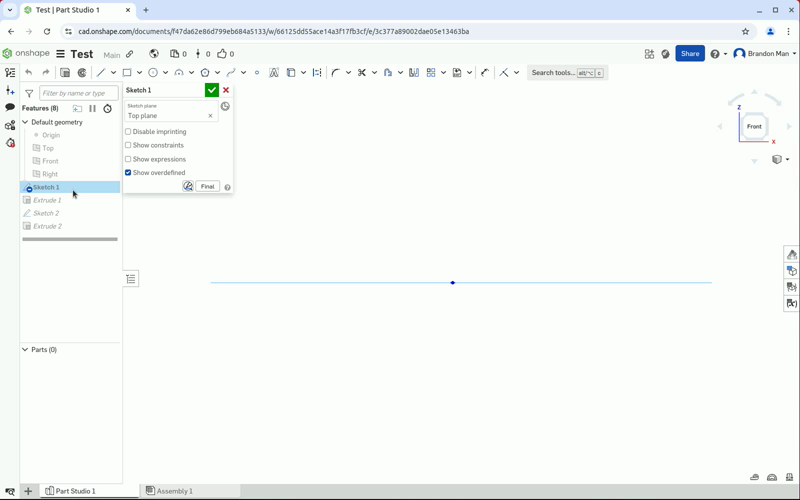
mouse_move(229, 92)
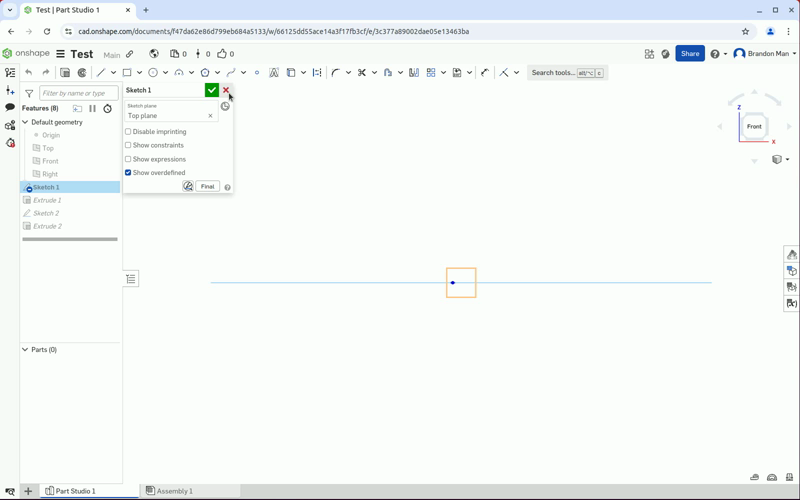
click(229, 92)
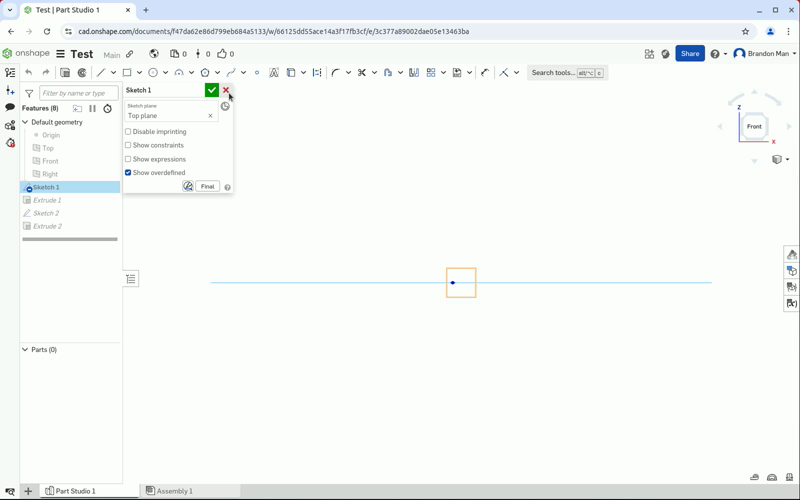
key(shift+s)
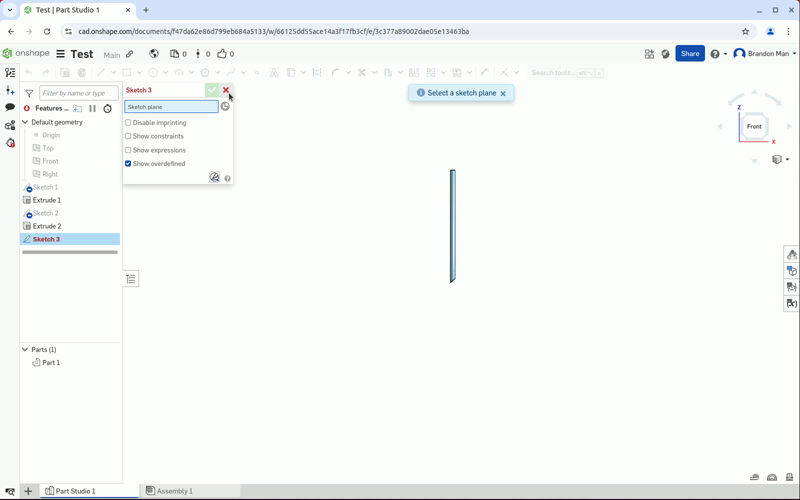
mouse_move(73, 163)
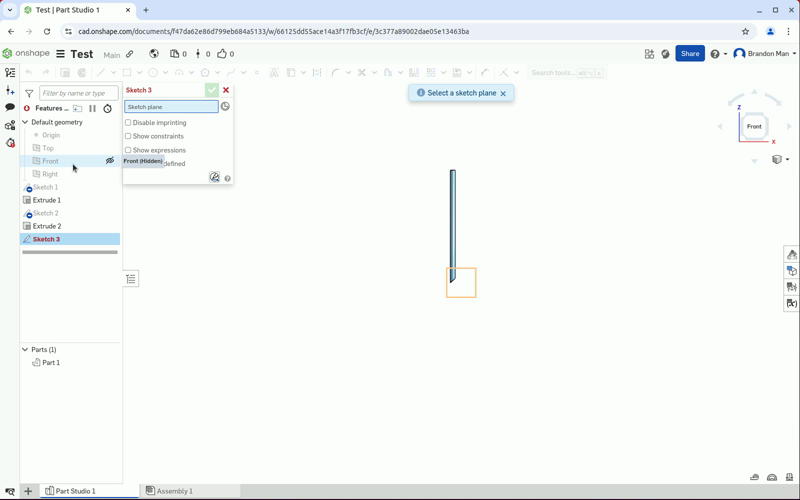
click(73, 163)
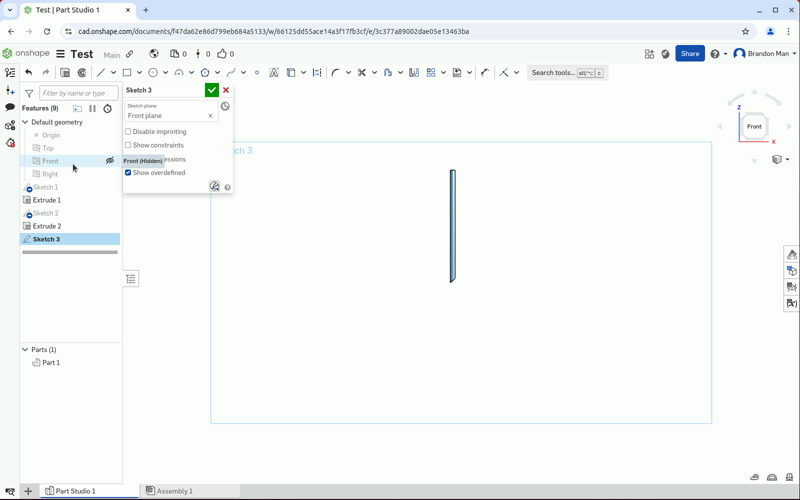
mouse_move(73, 352)
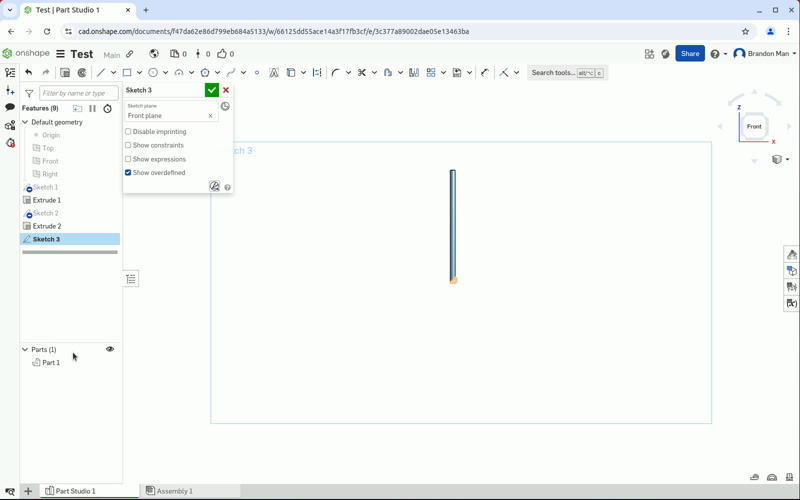
key(y)
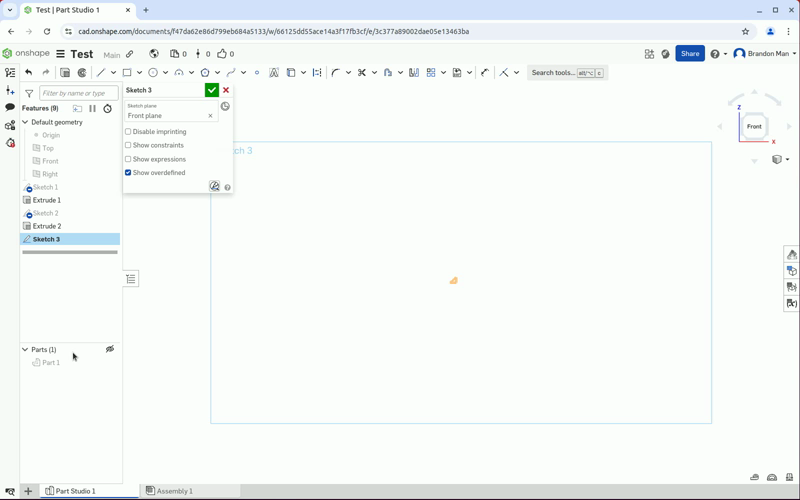
key(l)
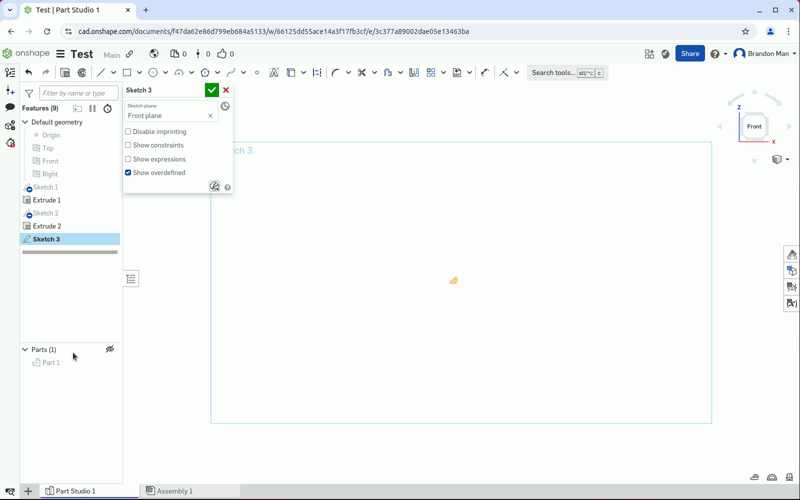
key_down(shift)
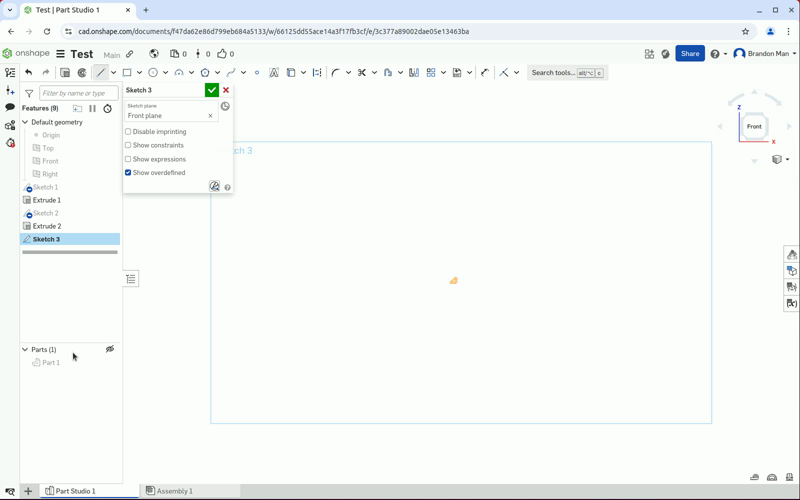
mouse_move(450, 170)
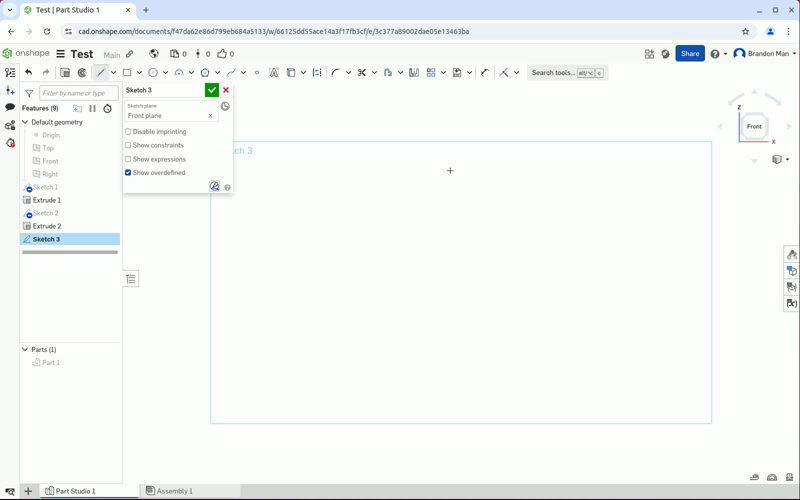
click(450, 170)
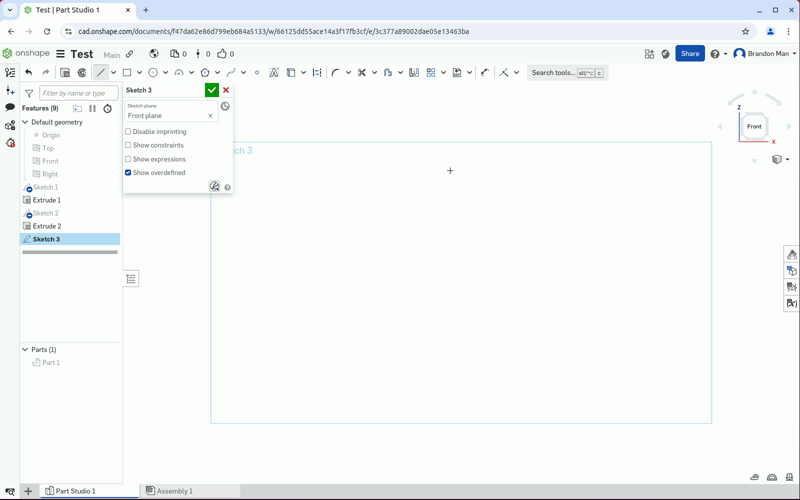
key_up(shift)
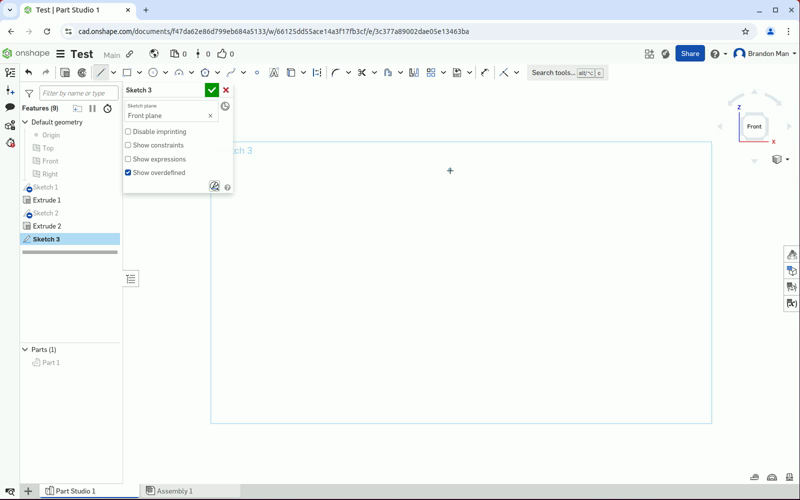
key_down(shift)
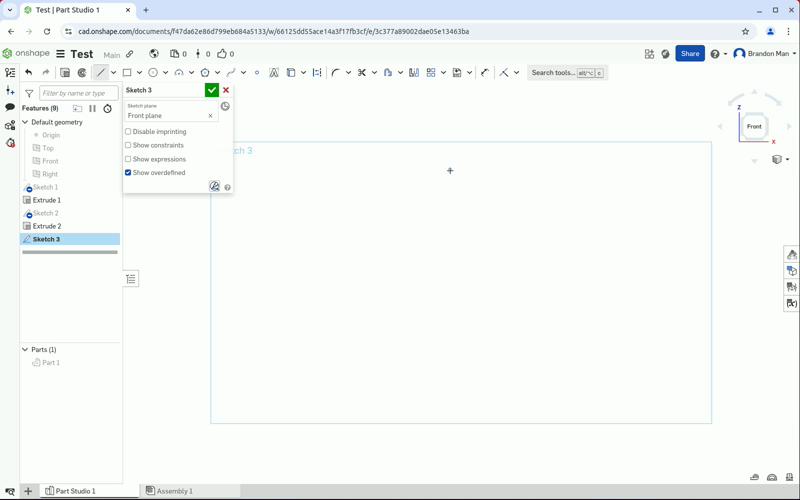
mouse_move(480, 170)
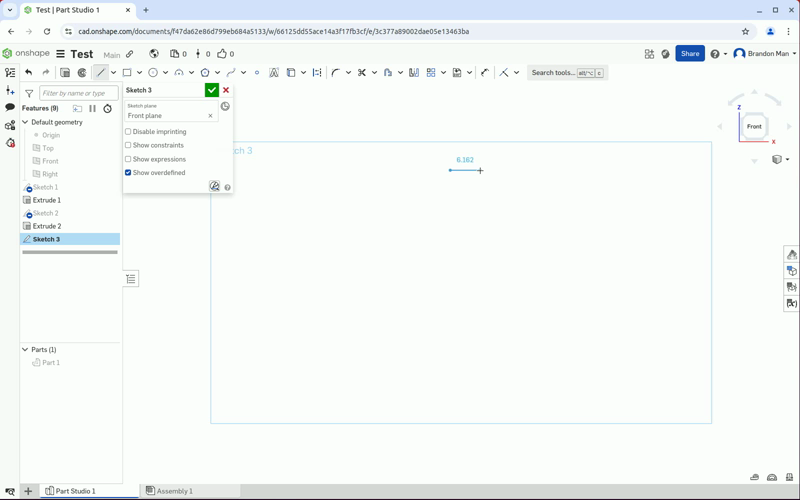
mouse_move(456, 176)
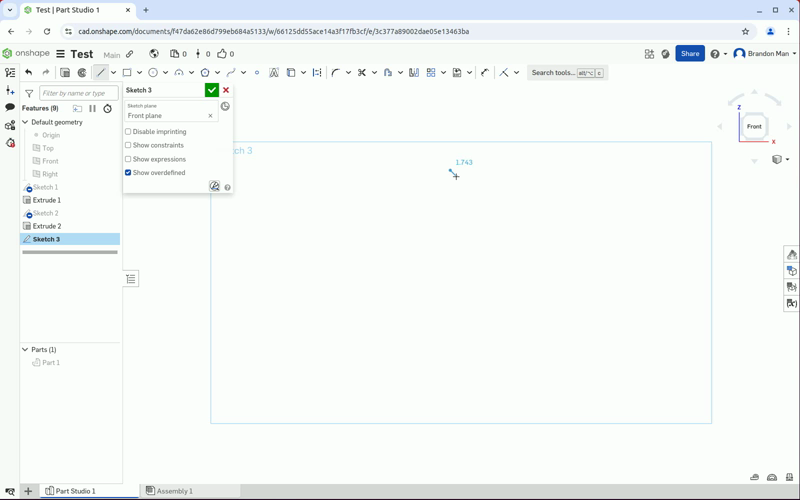
click(456, 176)
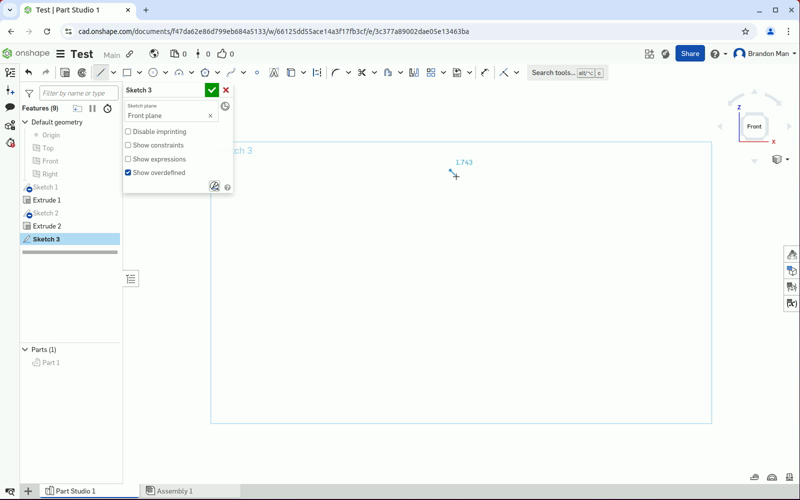
key_up(shift)
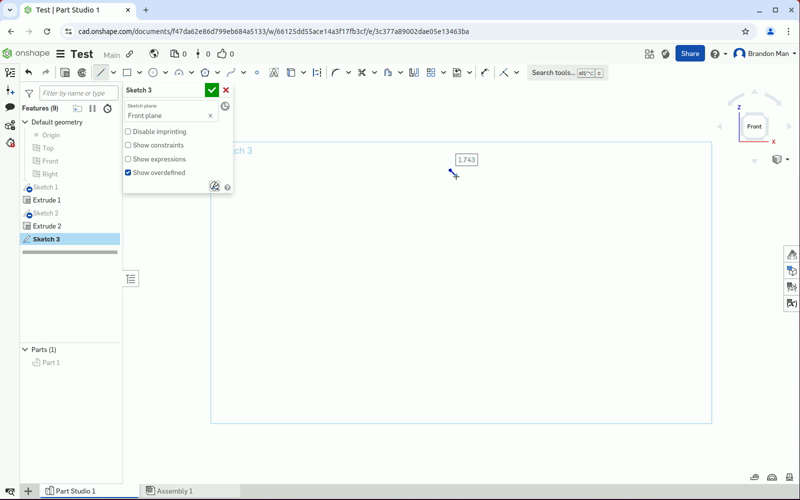
key_down(shift)
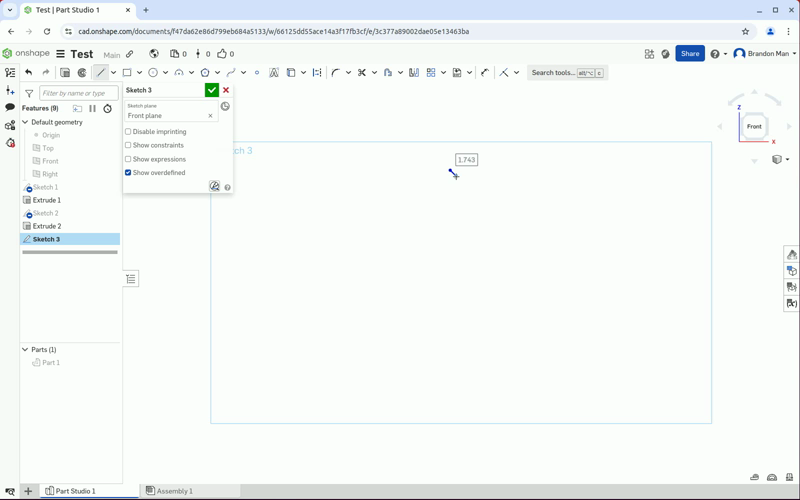
mouse_move(486, 176)
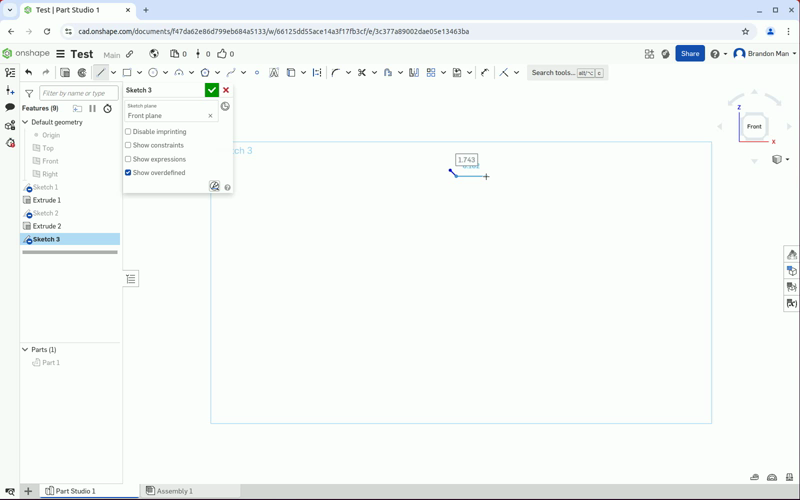
mouse_move(456, 170)
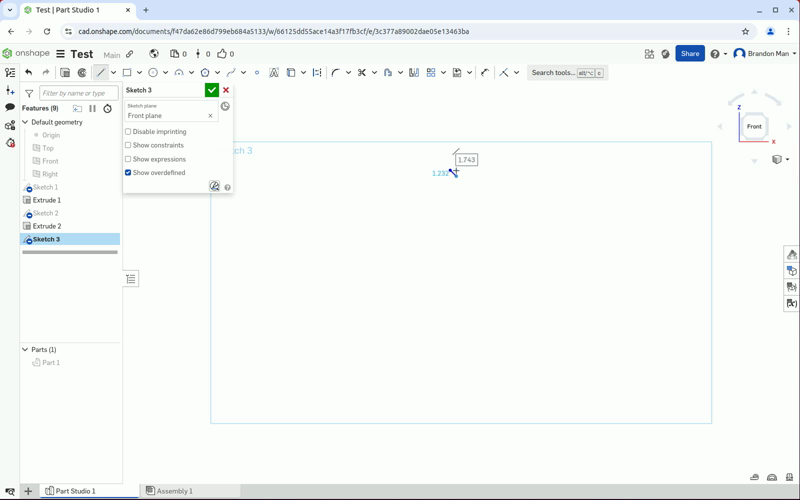
scroll(6)
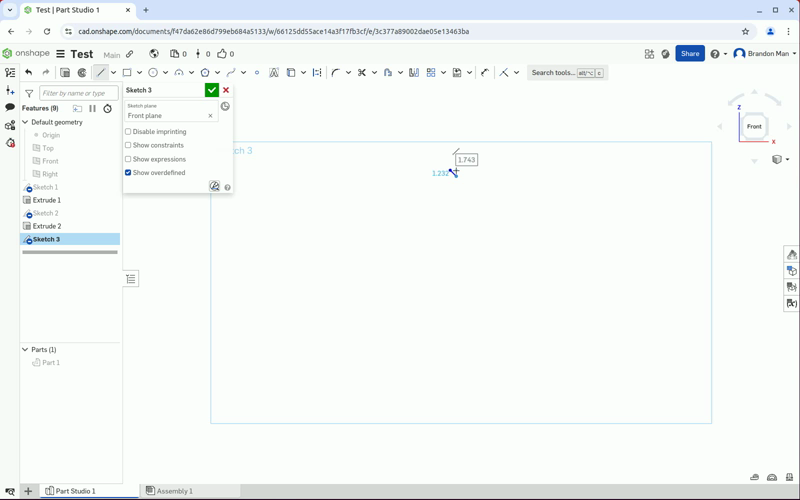
scroll(6)
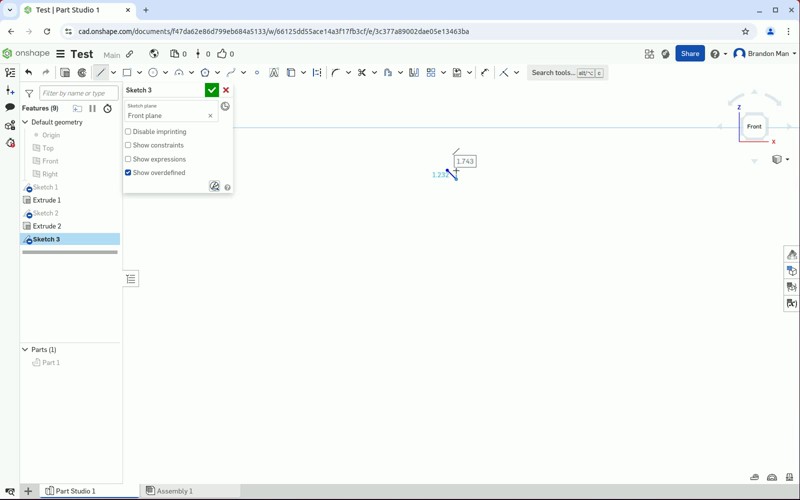
scroll(6)
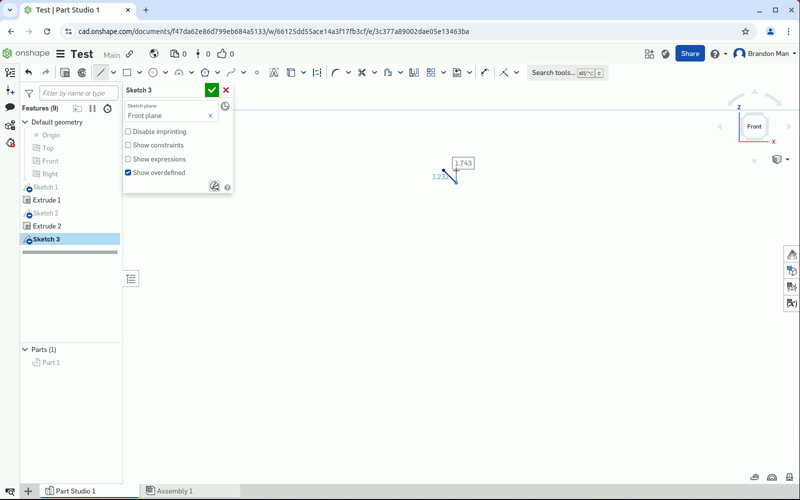
scroll(6)
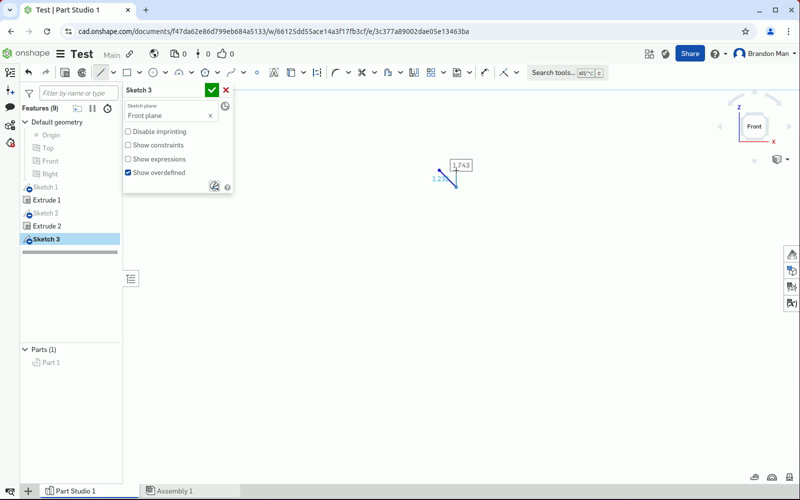
scroll(6)
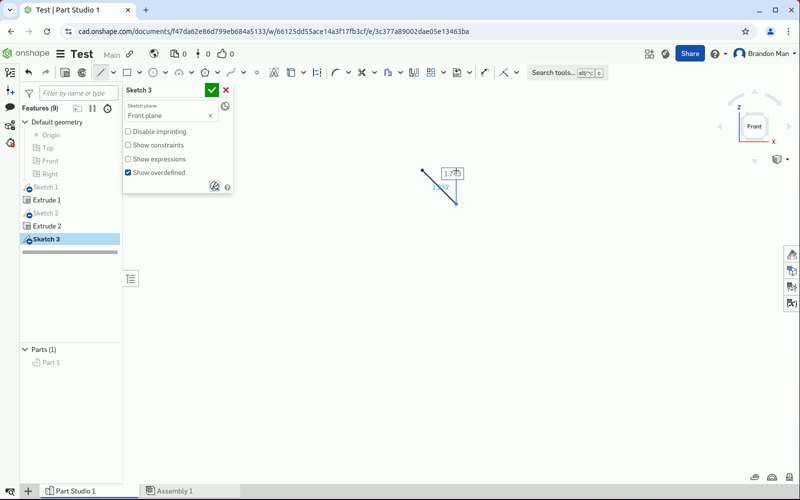
scroll(6)
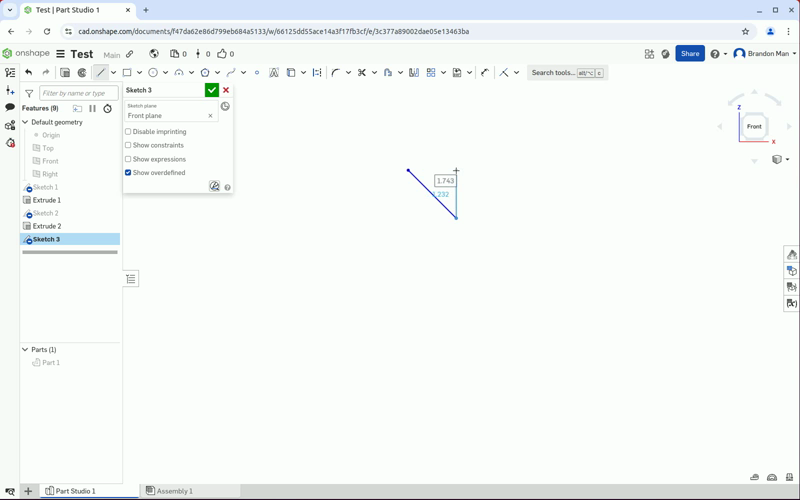
scroll(6)
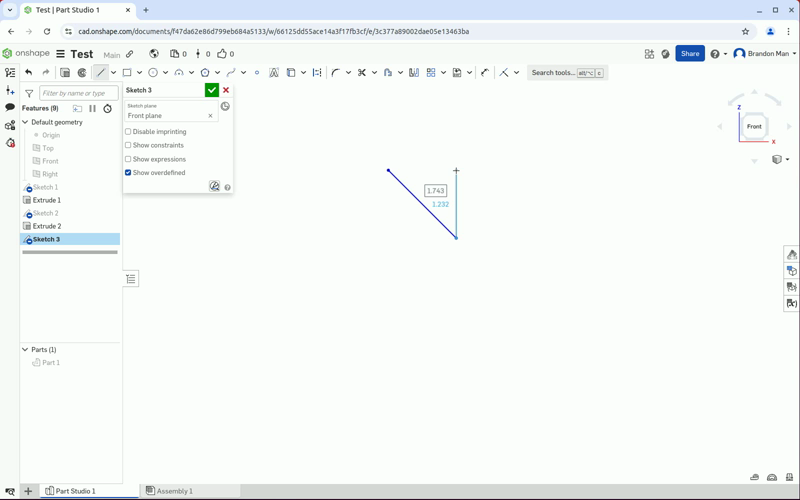
click(456, 170)
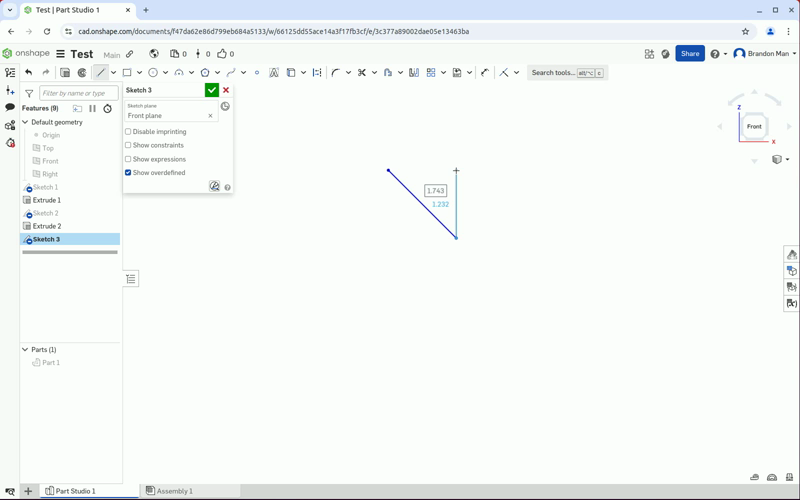
scroll(-6)
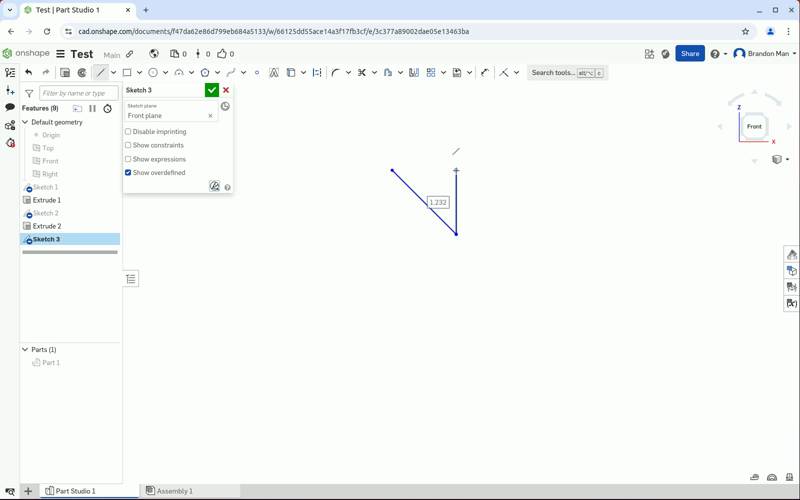
scroll(-6)
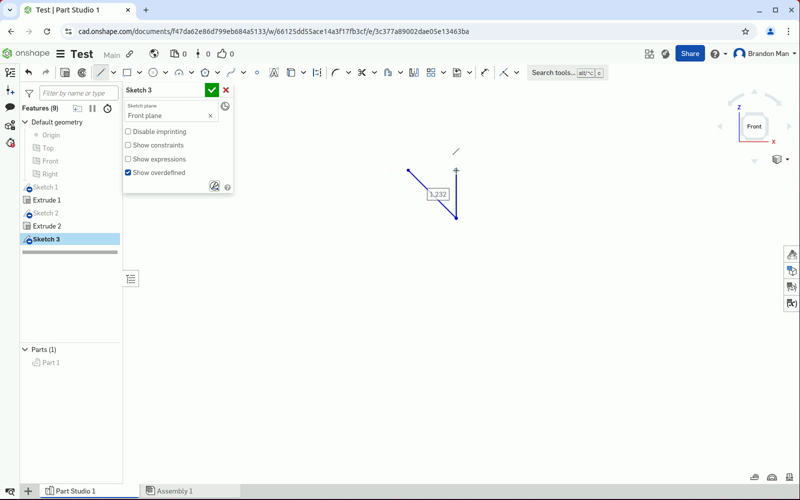
scroll(-6)
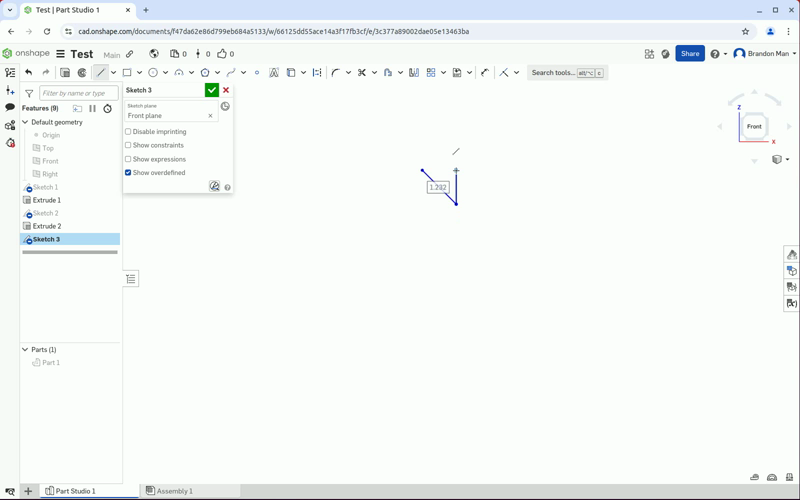
scroll(-6)
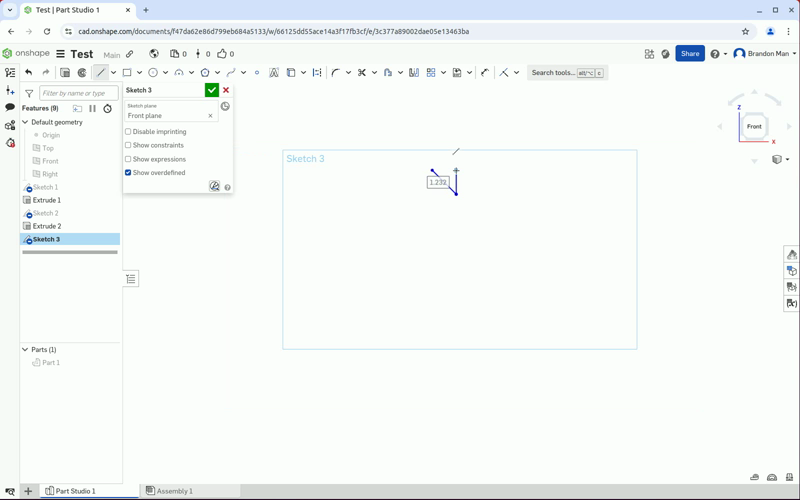
scroll(-6)
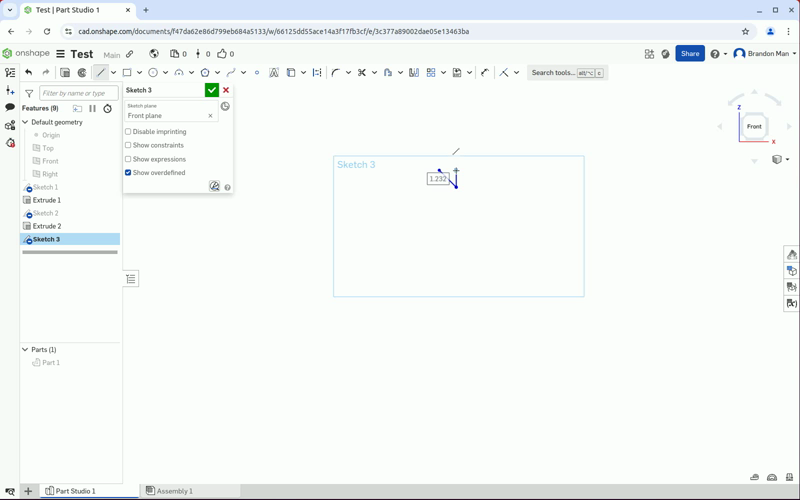
scroll(-6)
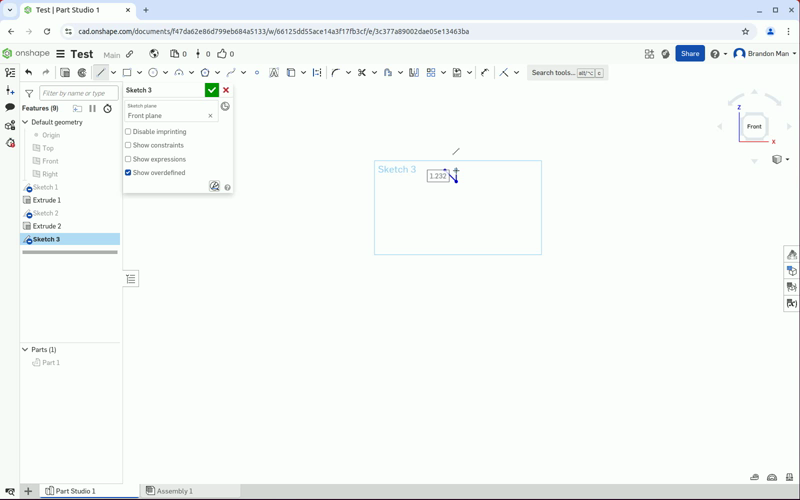
scroll(-6)
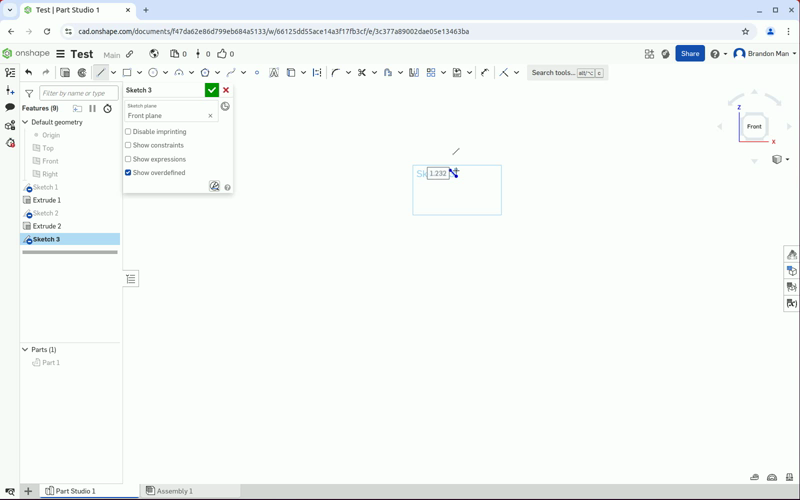
key_up(shift)
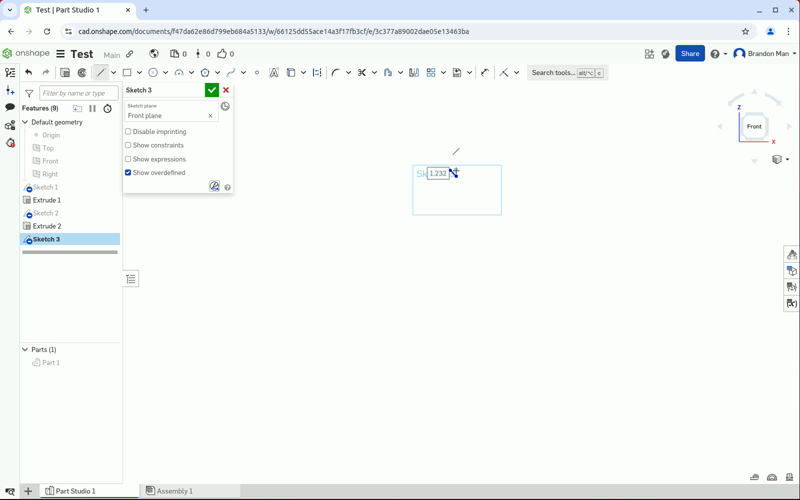
mouse_move(486, 170)
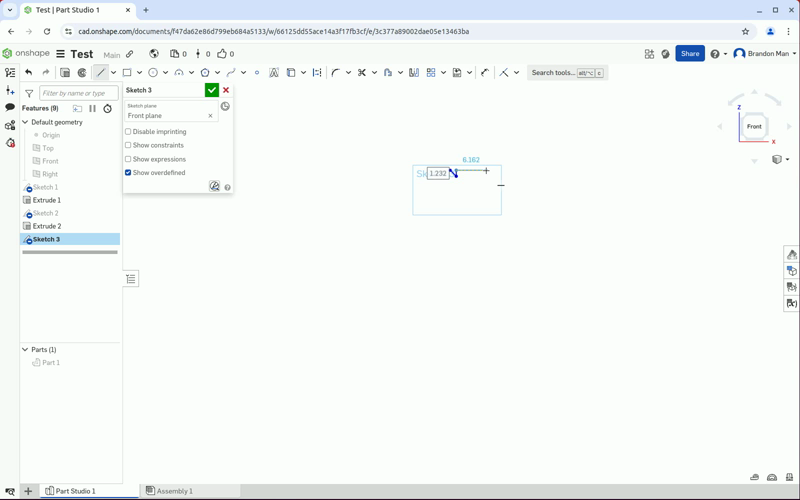
key_down(shift)
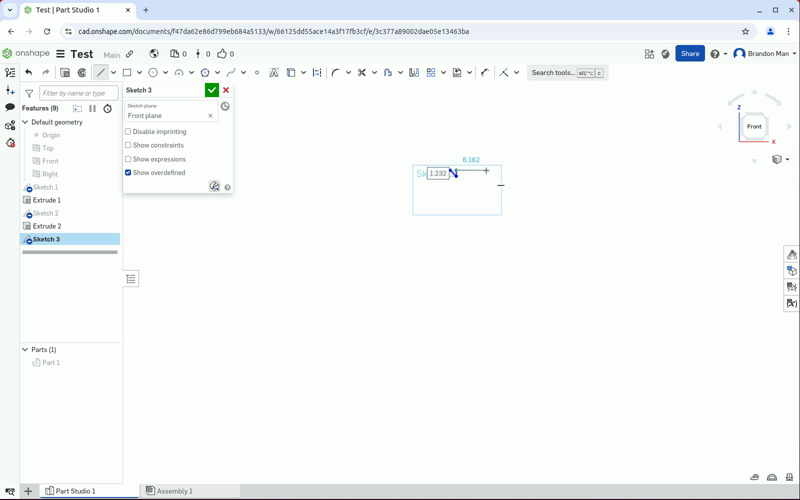
mouse_move(450, 170)
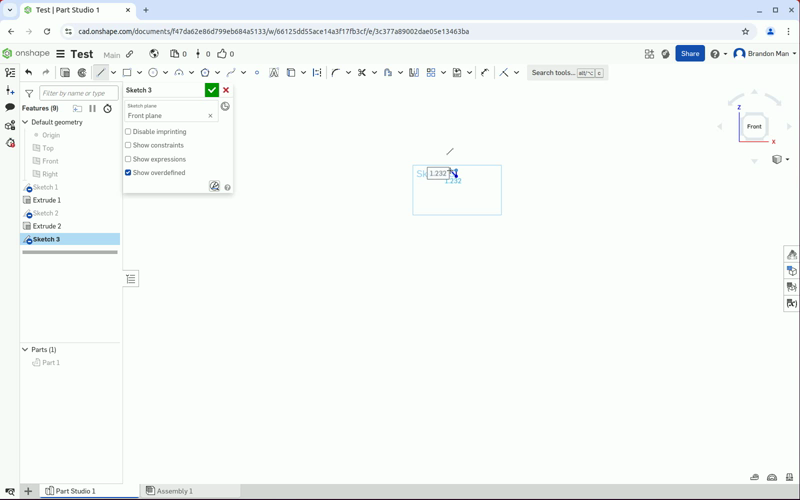
scroll(6)
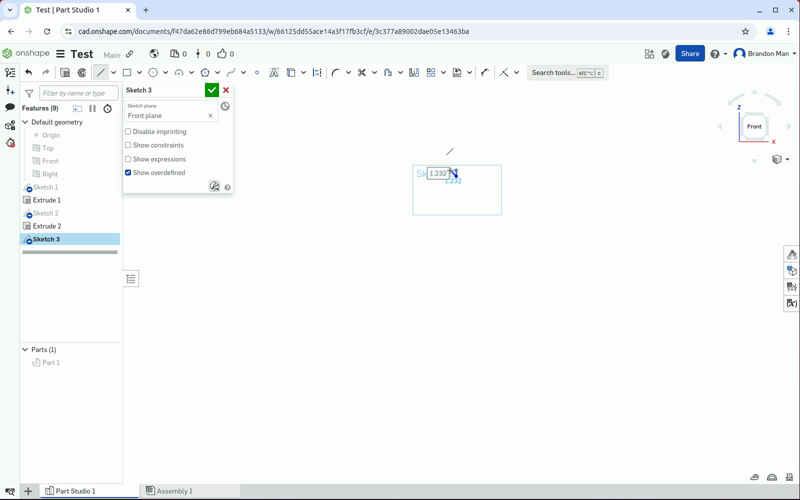
scroll(6)
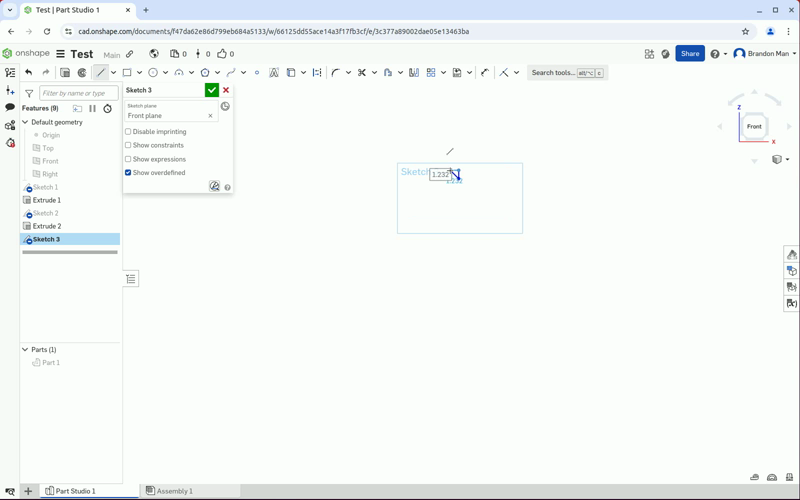
scroll(6)
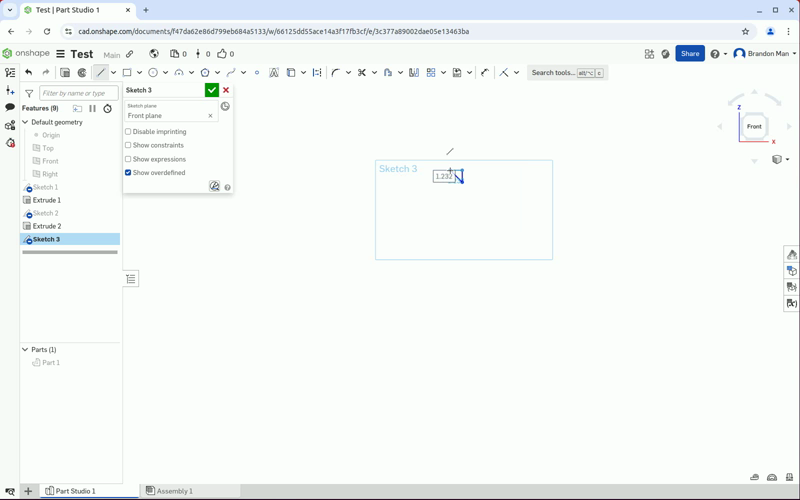
scroll(6)
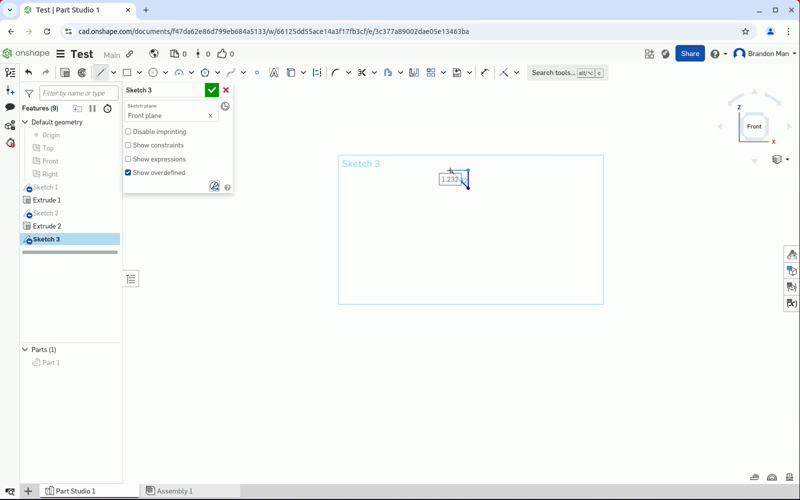
scroll(6)
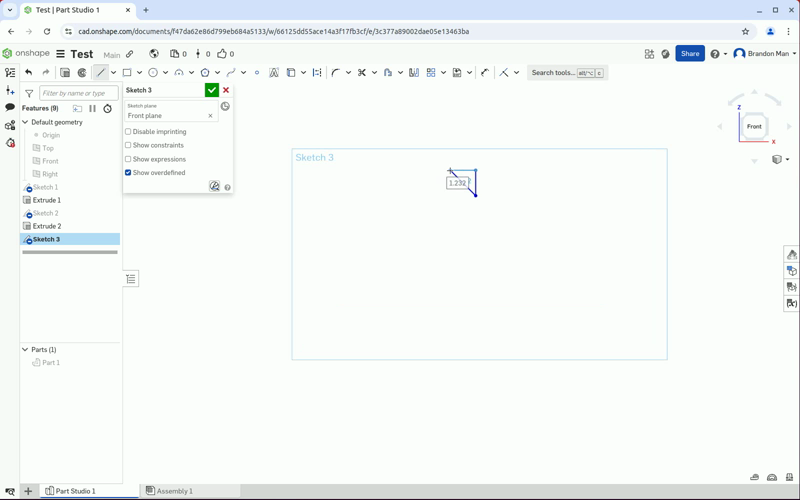
scroll(6)
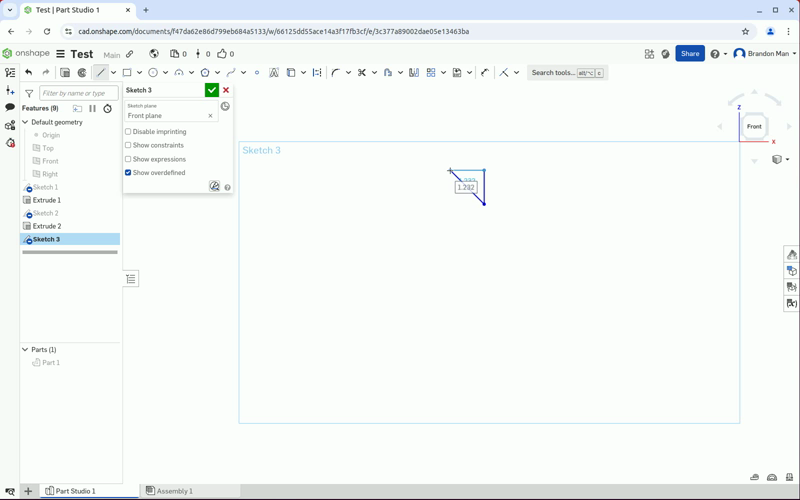
scroll(6)
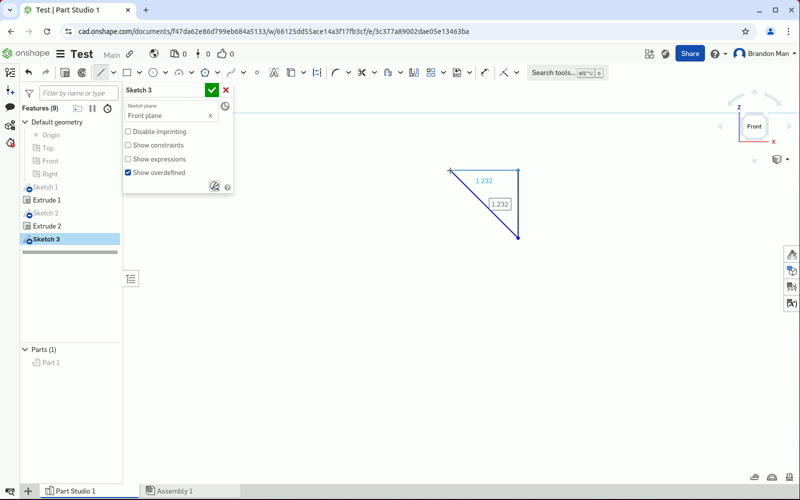
key_up(shift)
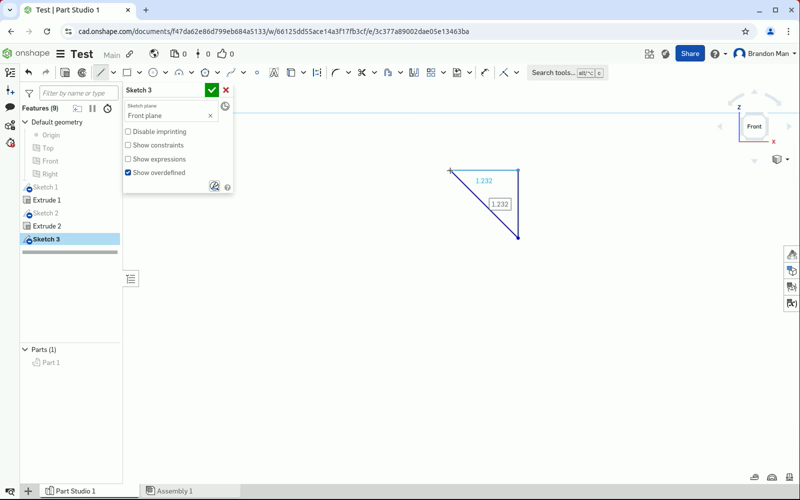
click(450, 170)
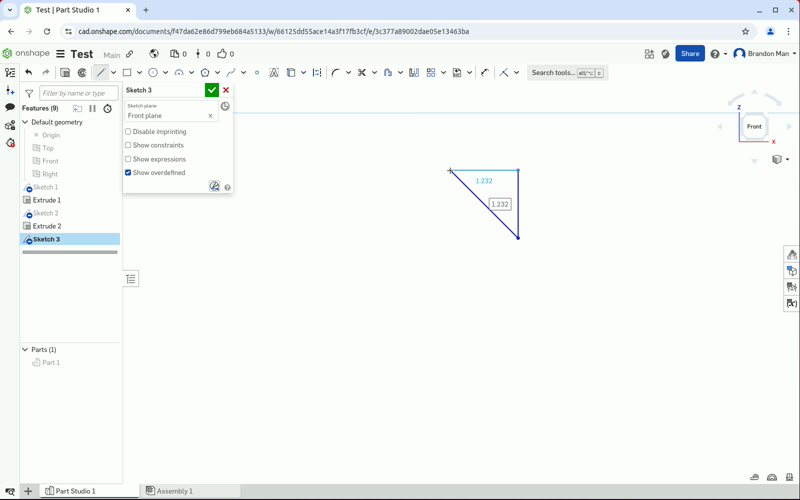
scroll(-6)
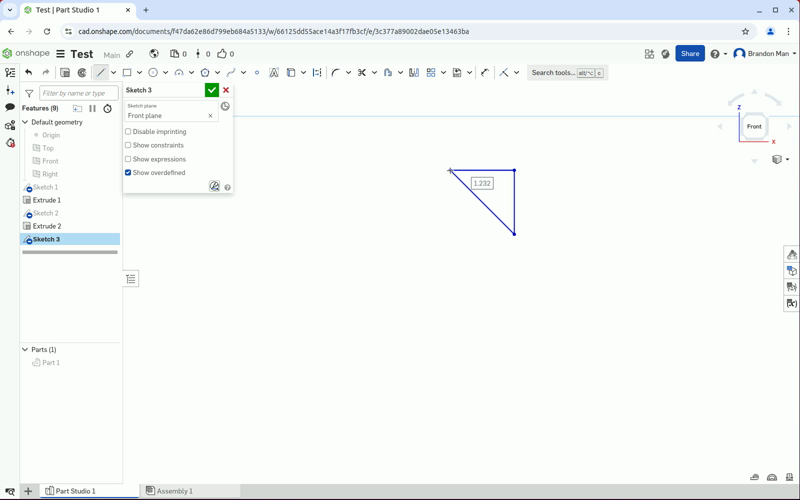
scroll(-6)
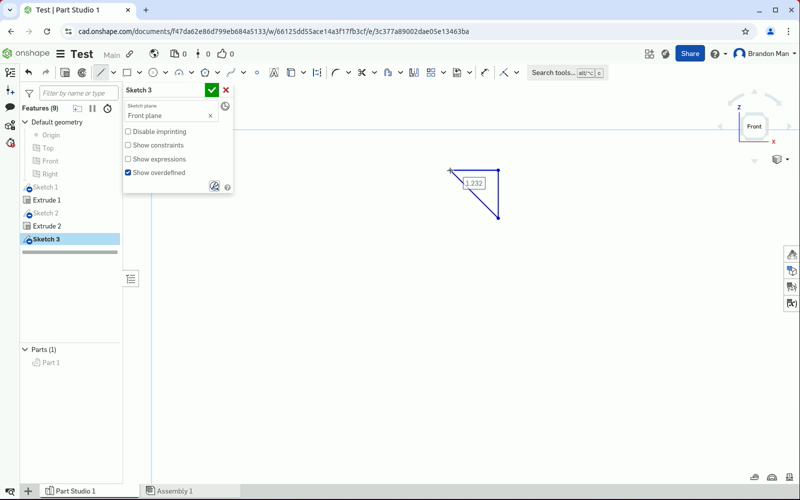
scroll(-6)
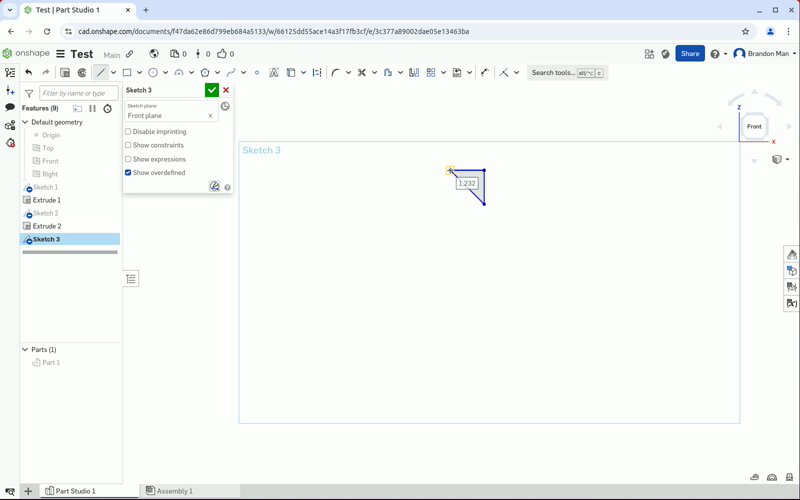
scroll(-6)
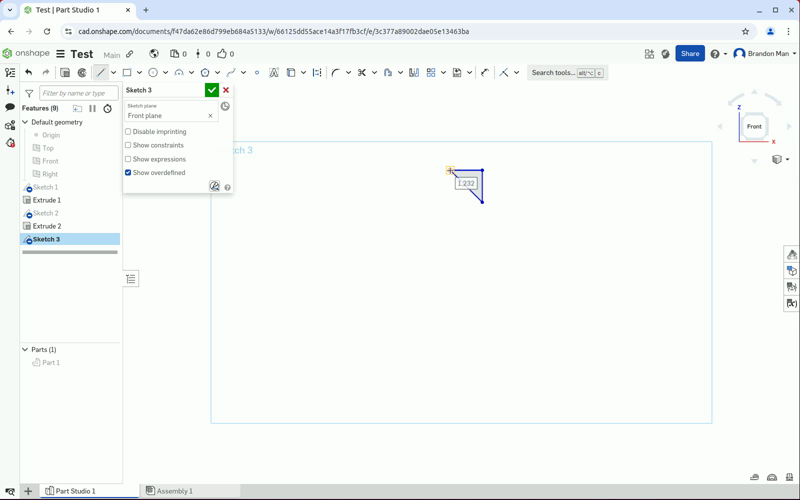
scroll(-6)
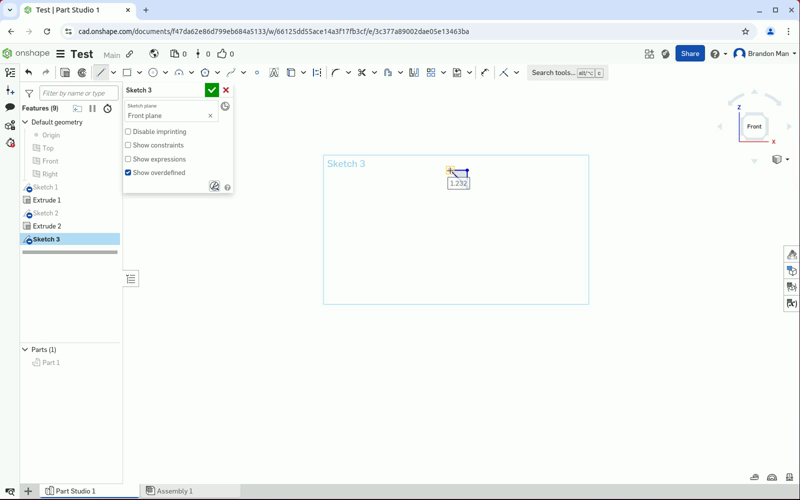
scroll(-6)
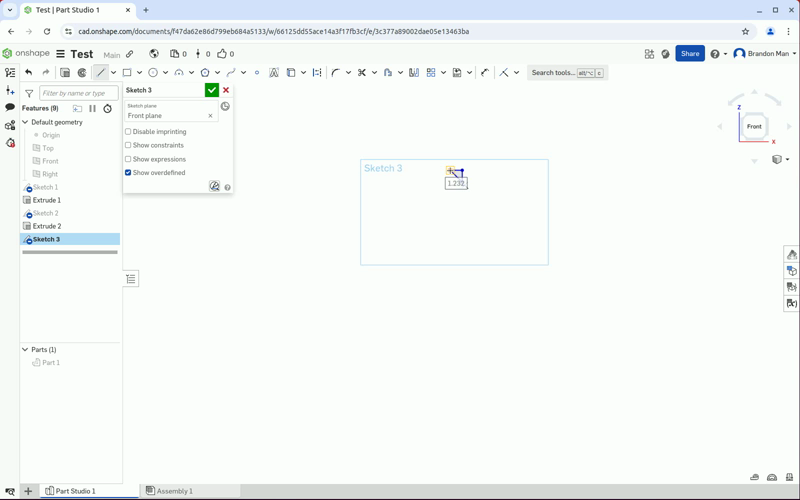
scroll(-6)
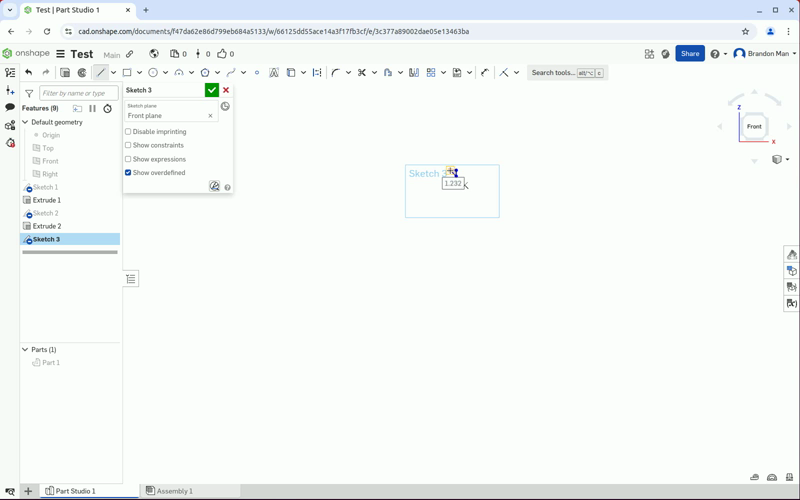
key(esc)
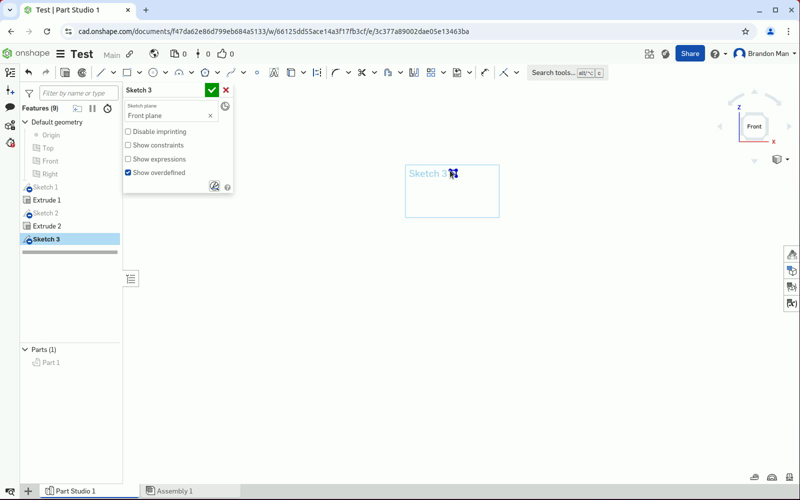
mouse_move(450, 170)
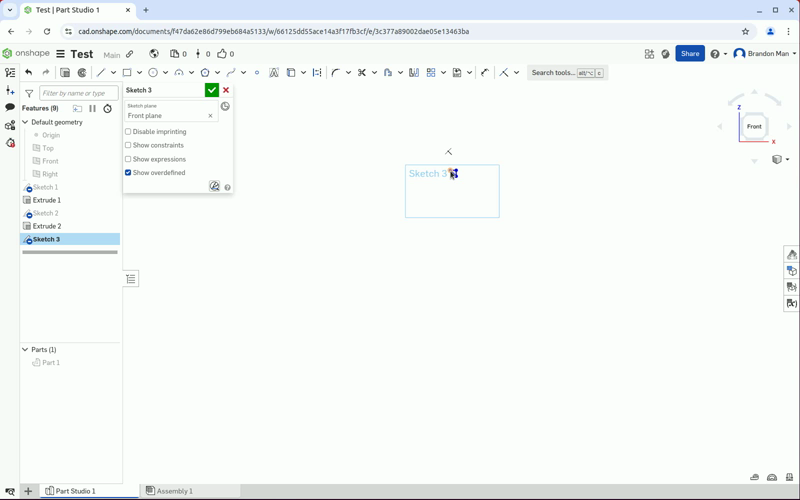
scroll(6)
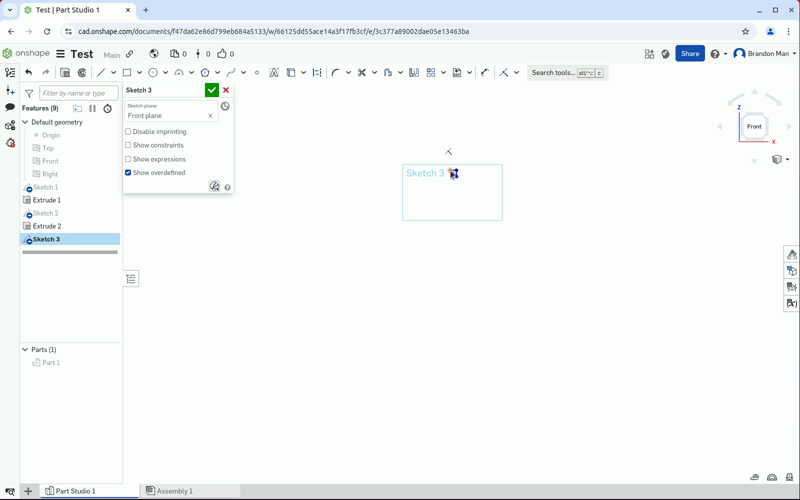
scroll(6)
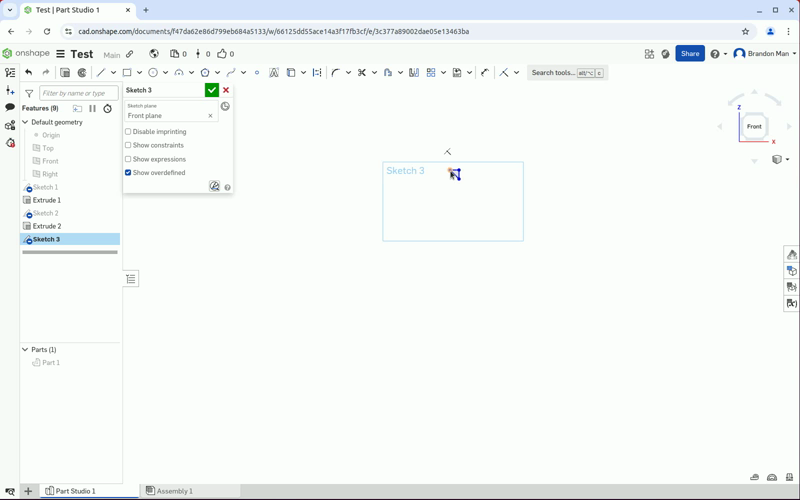
scroll(6)
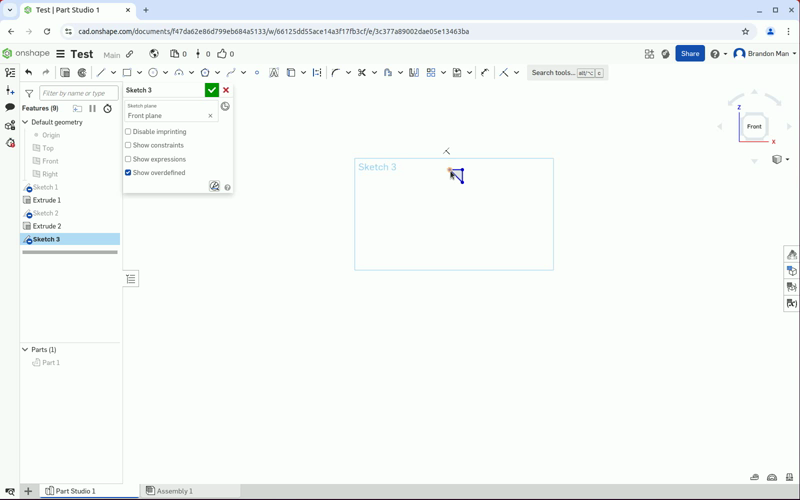
scroll(6)
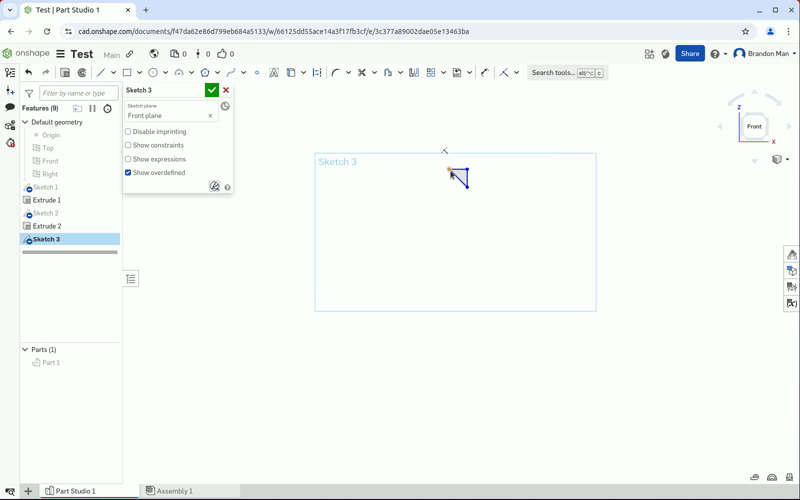
scroll(6)
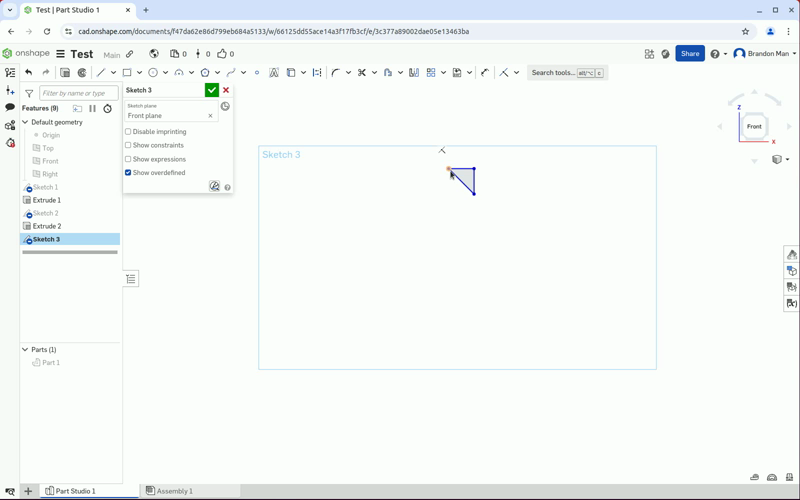
scroll(6)
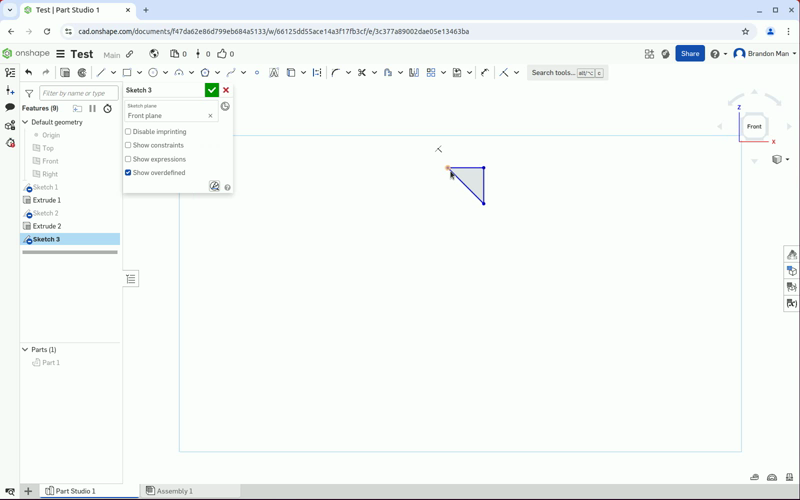
scroll(6)
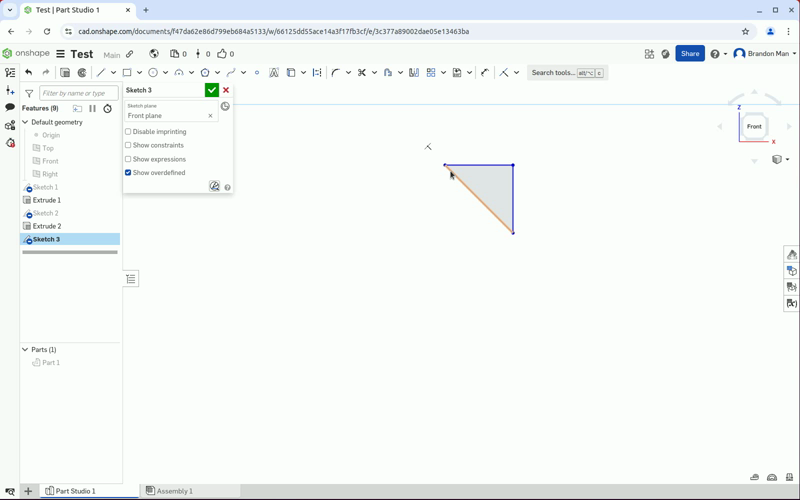
click(450, 170)
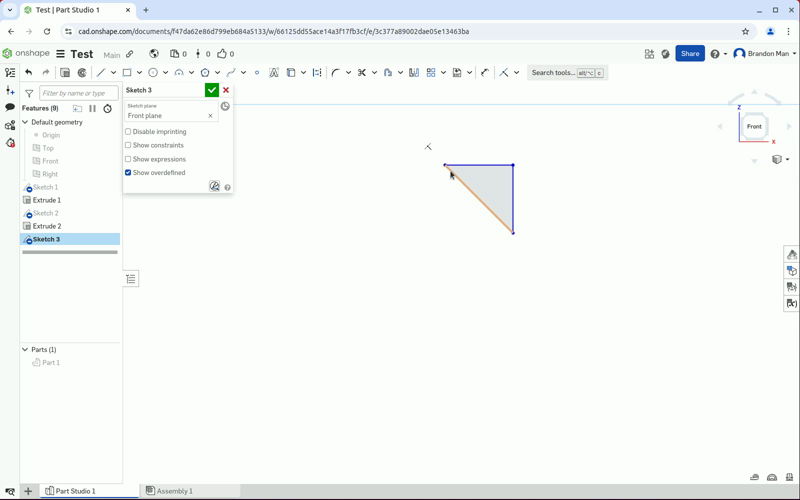
scroll(-6)
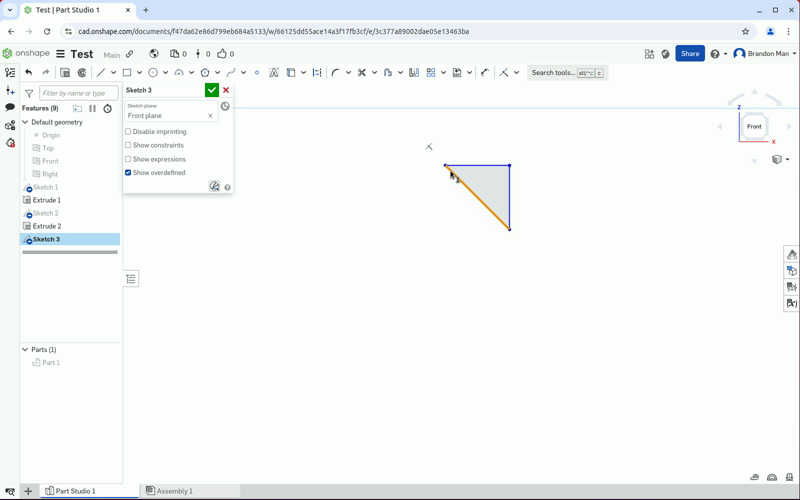
scroll(-6)
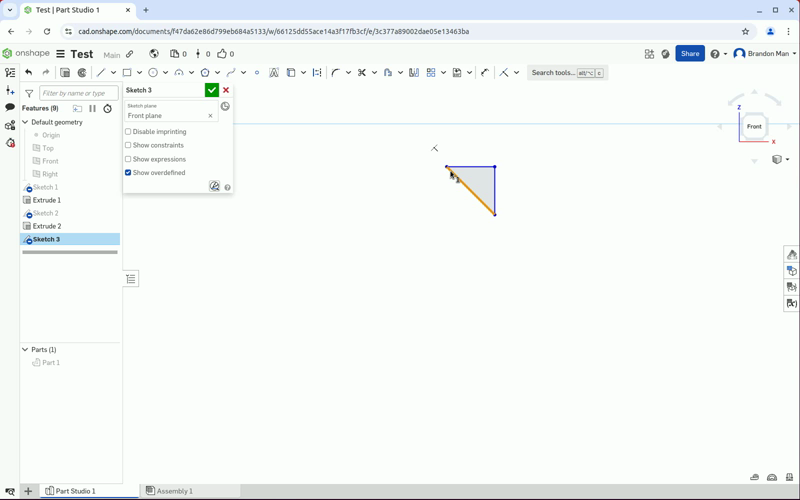
scroll(-6)
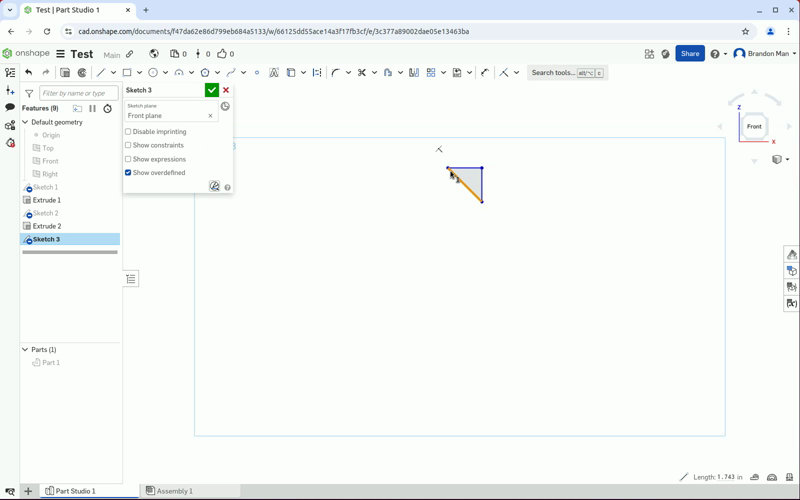
scroll(-6)
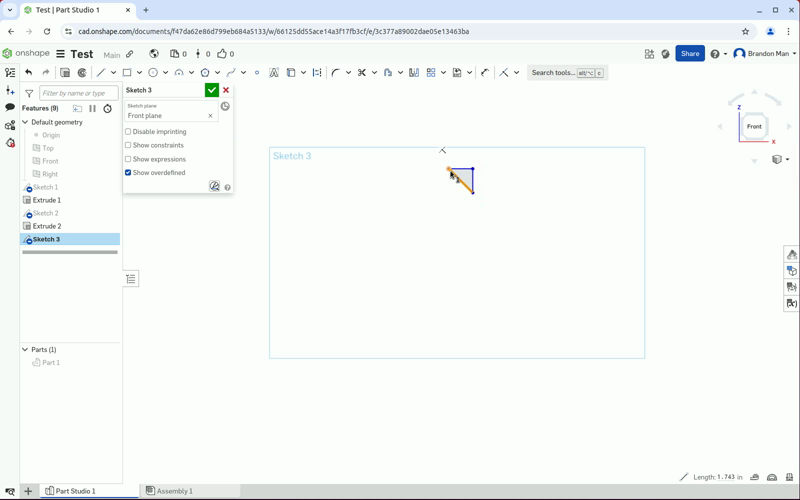
scroll(-6)
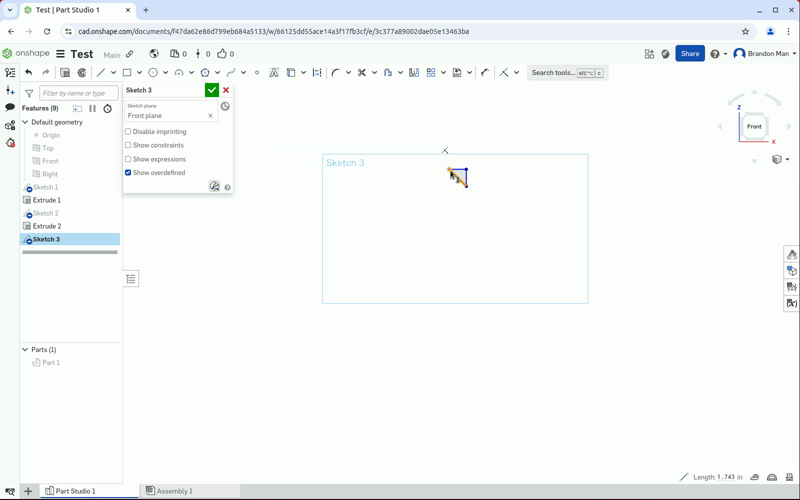
scroll(-6)
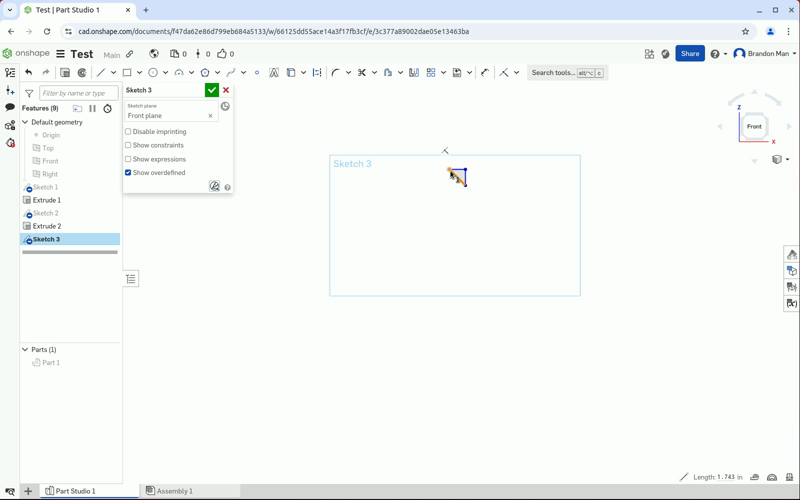
scroll(-6)
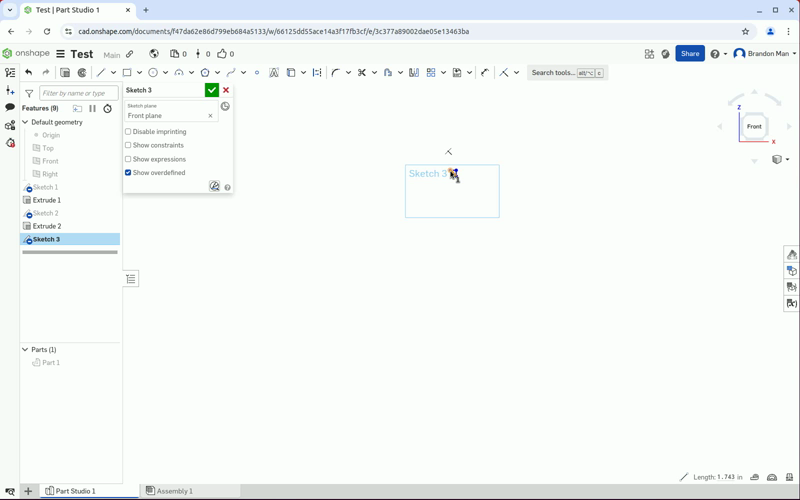
mouse_move(73, 352)
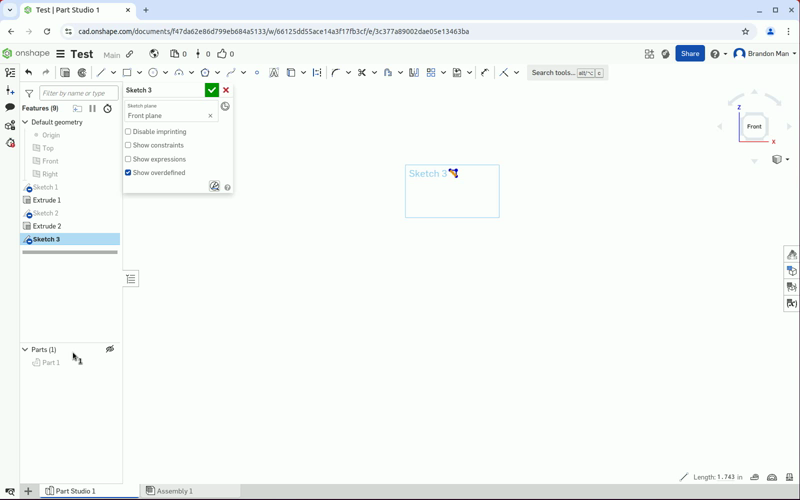
key(shift+y)
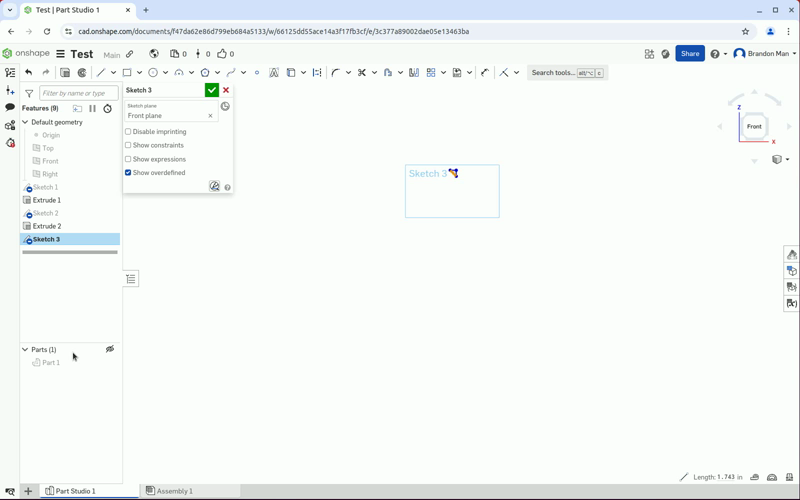
key(shift+e)
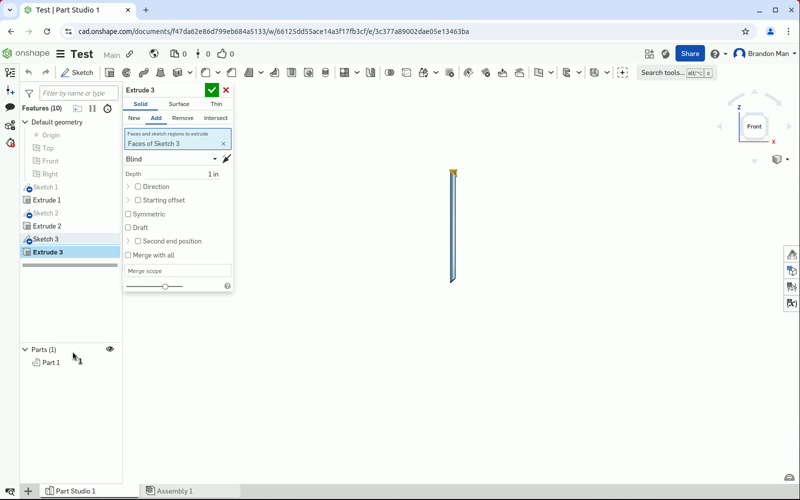
mouse_move(143, 106)
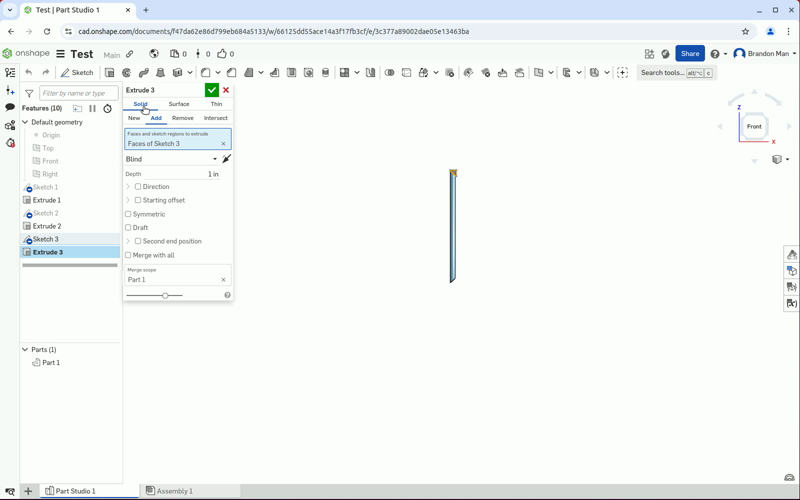
click(143, 106)
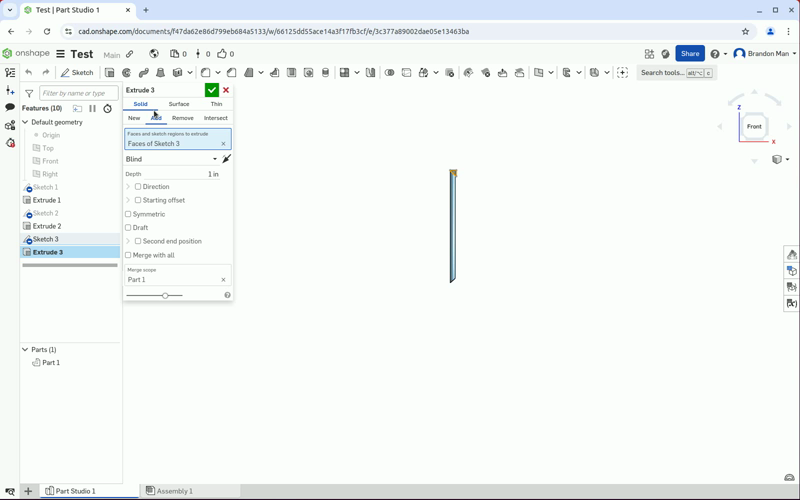
mouse_move(186, 120)
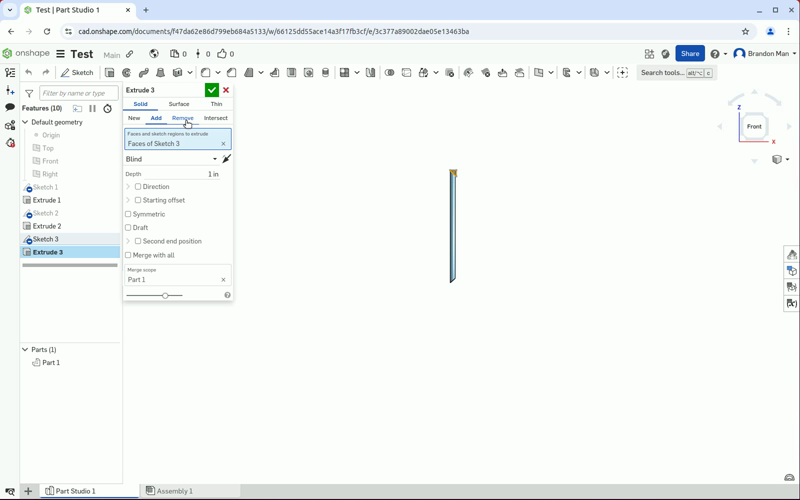
click(186, 120)
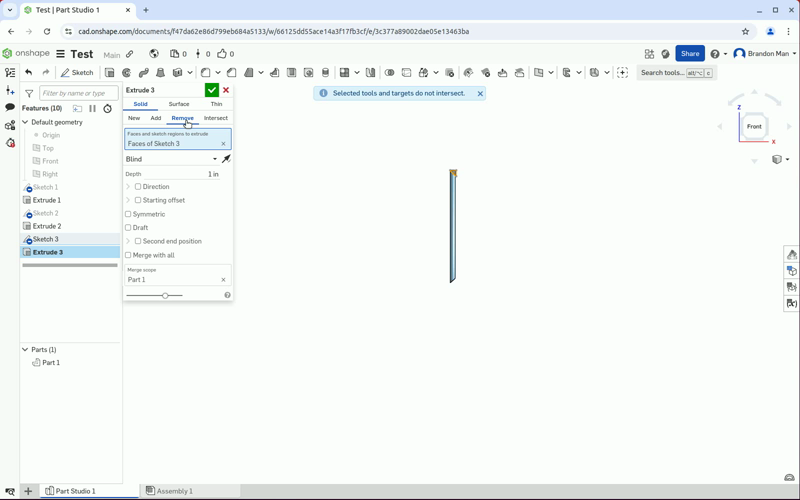
key(tab, 4)
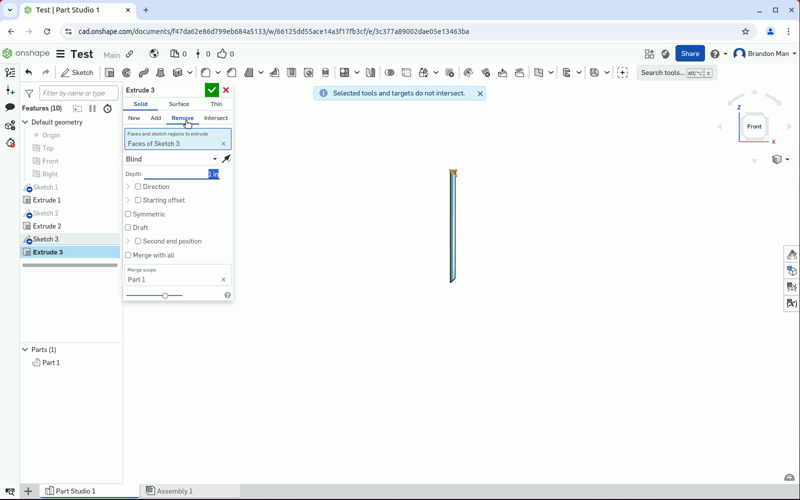
text(-1.685)
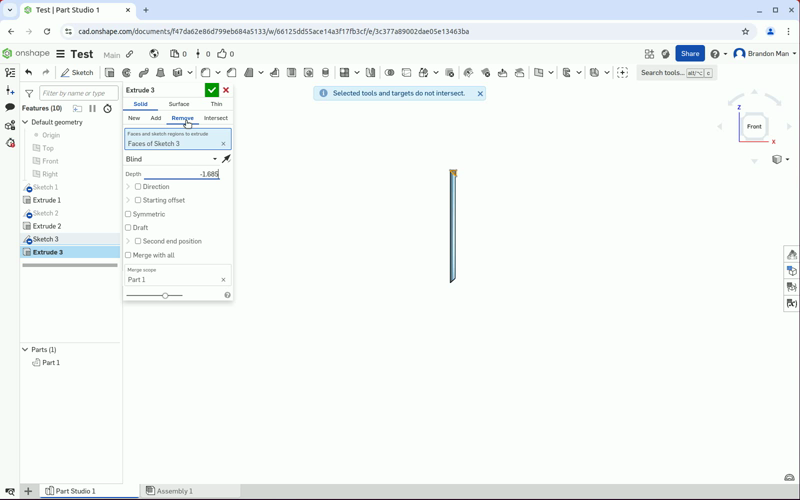
key(tab, 6)
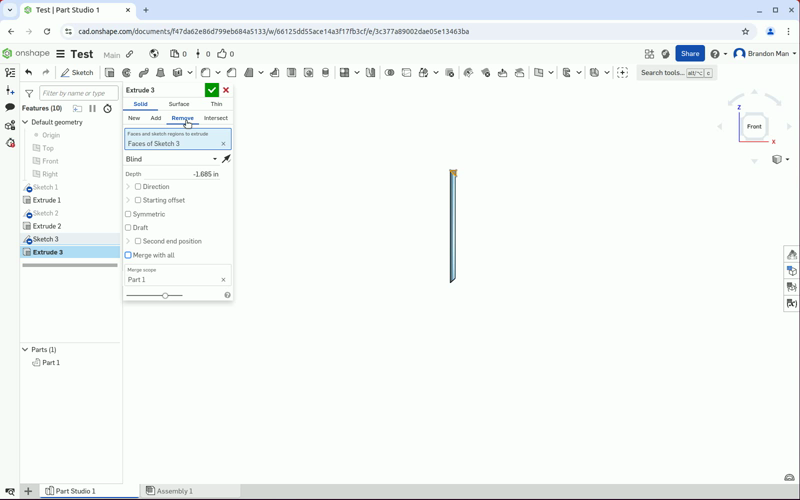
key(space)
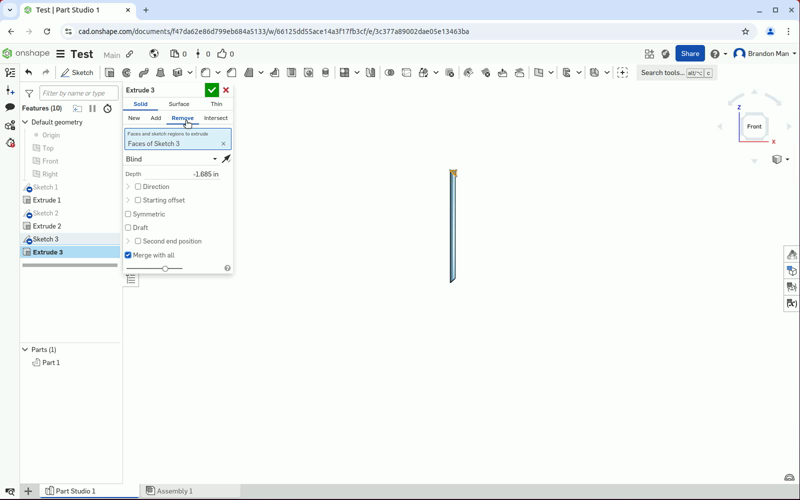
key(enter)
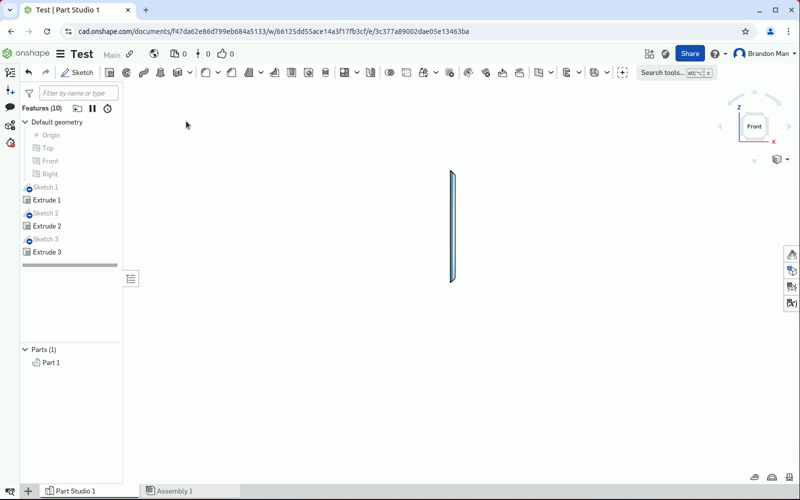
key(shift+h)
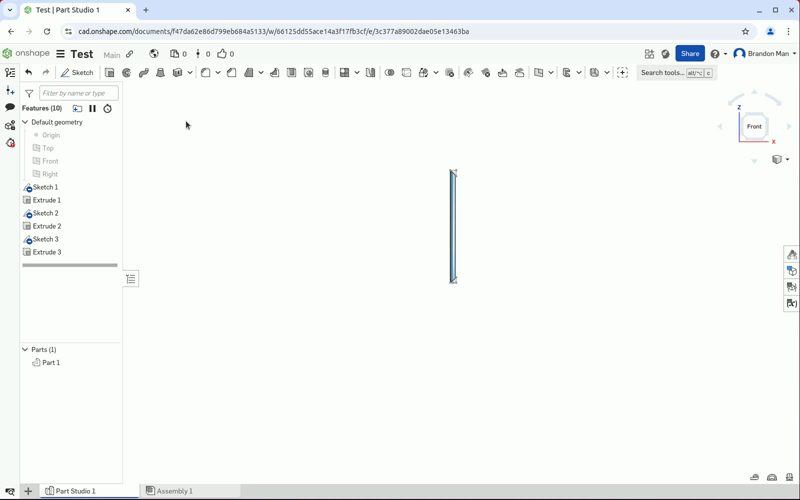
key(shift+h)
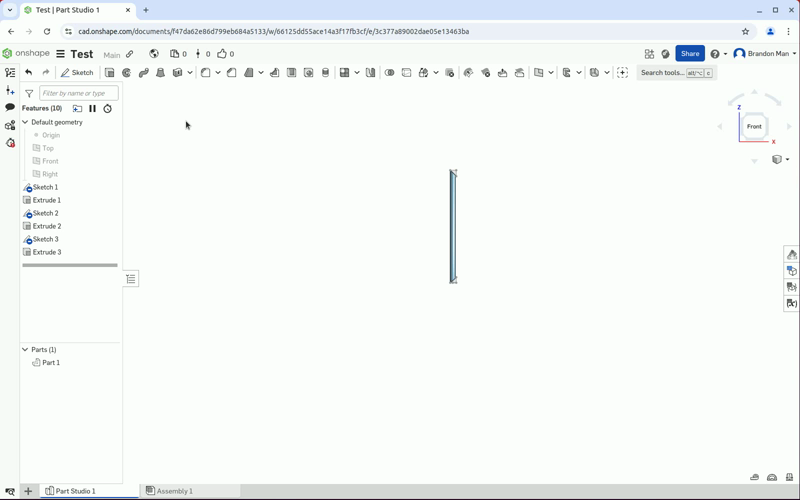
key(shift+7)
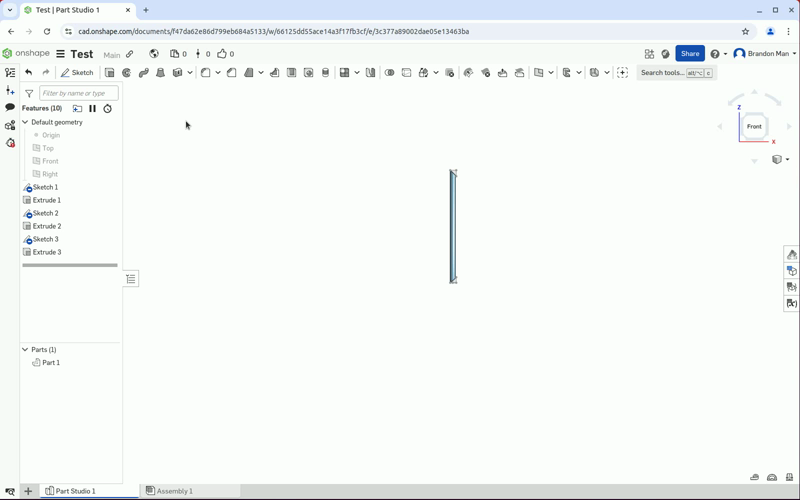
key(left, 2)
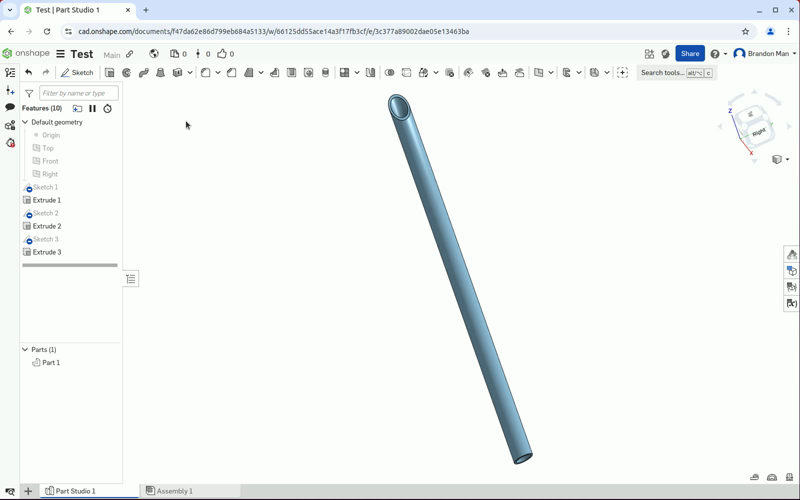
key(down, 2)
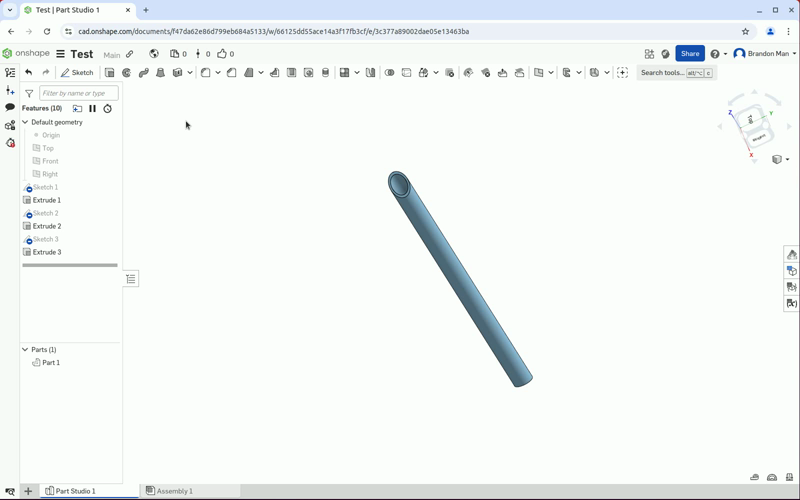
key(up, 2)
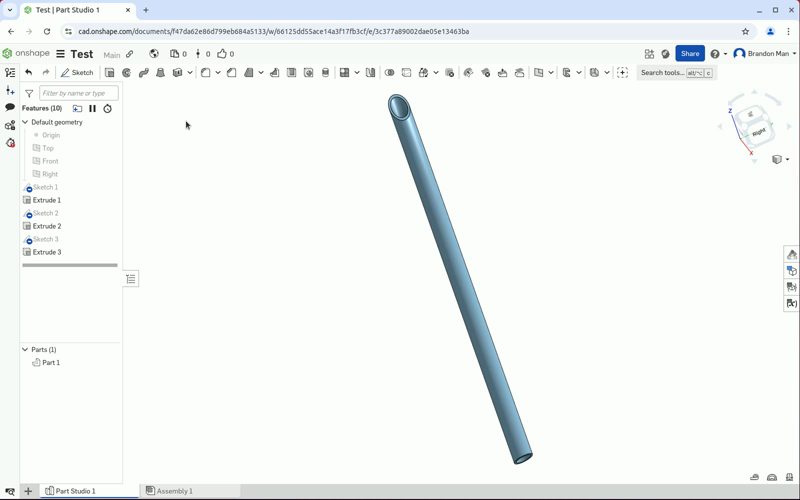
key(right, 2)
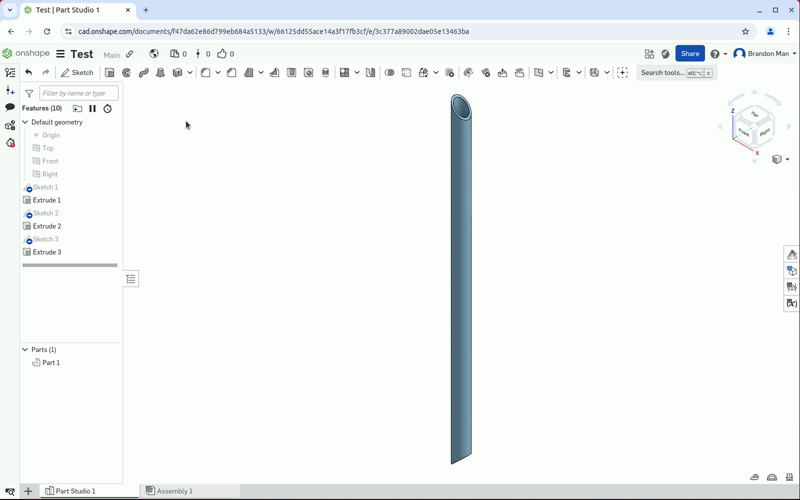
mouse_move(73, 189)
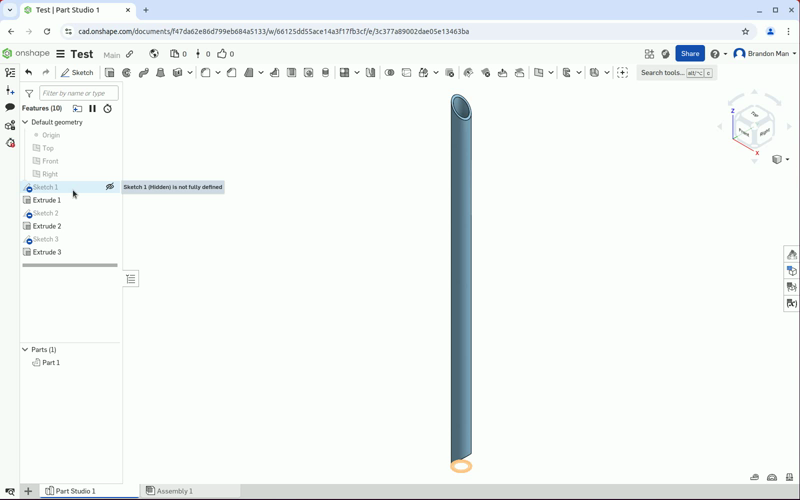
click(73, 189)